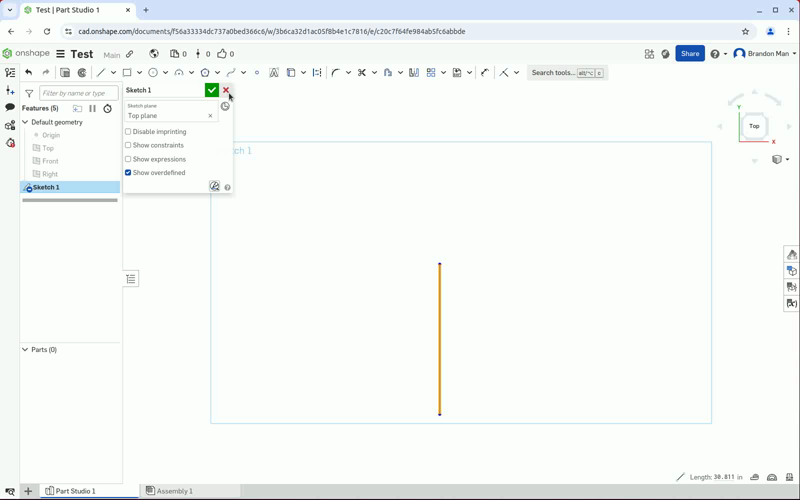
key(shift+h)
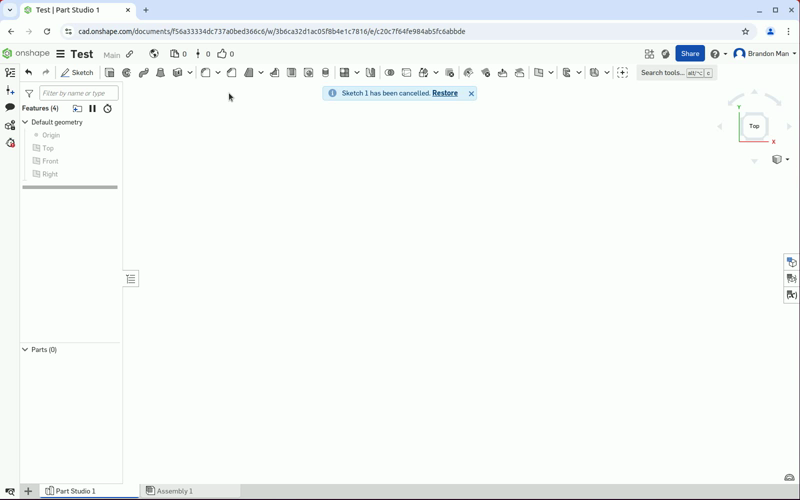
mouse_move(73, 352)
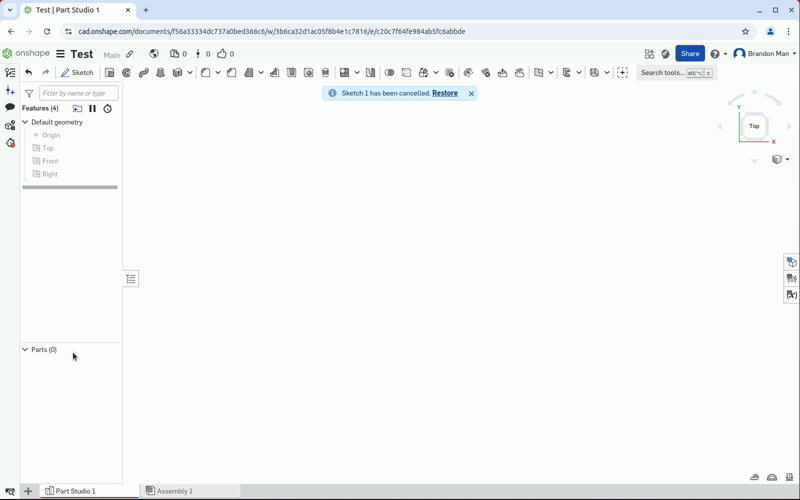
key(y)
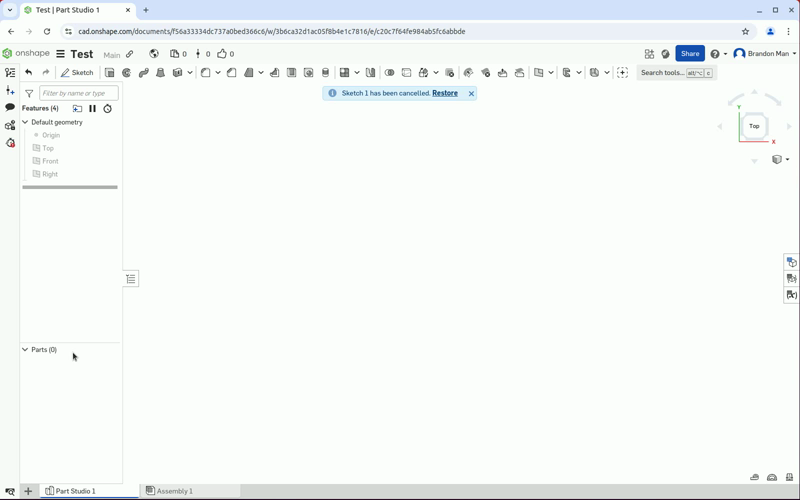
key(shift+p)
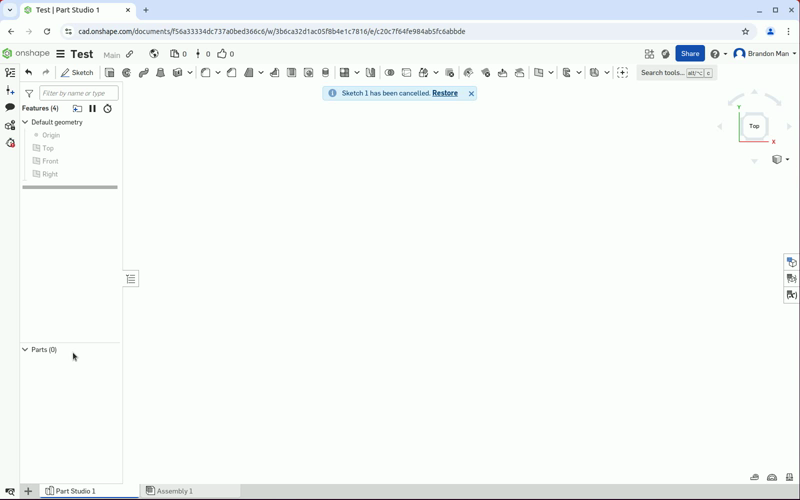
key(space)
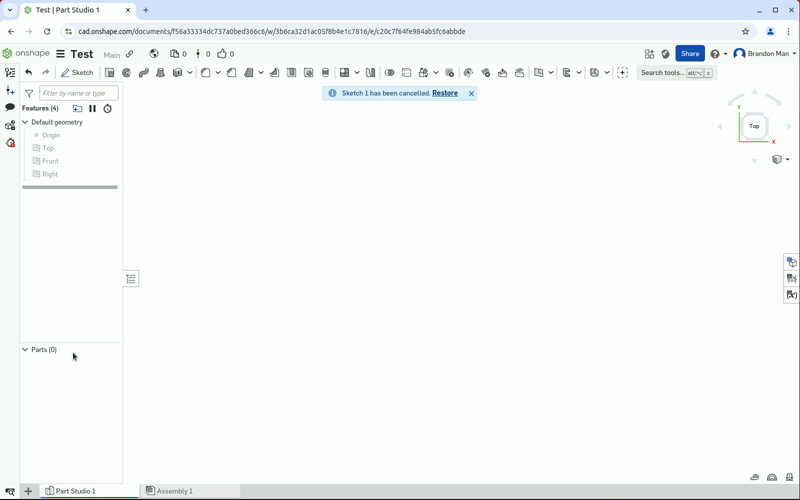
key_down(shift)
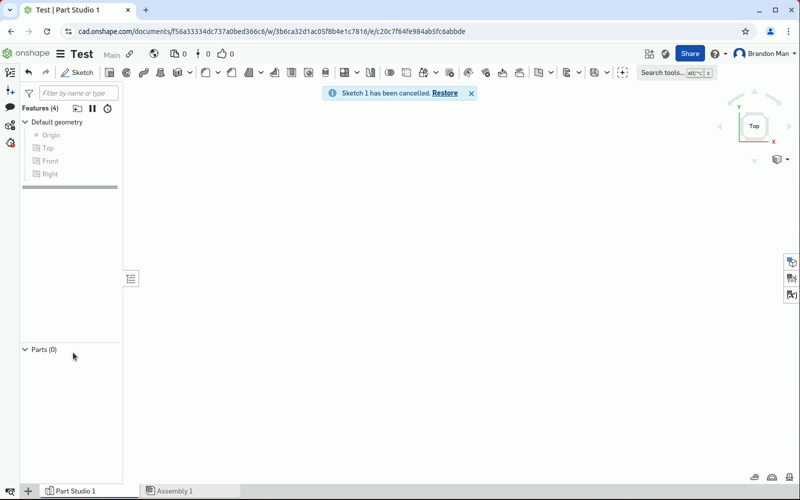
key(up)
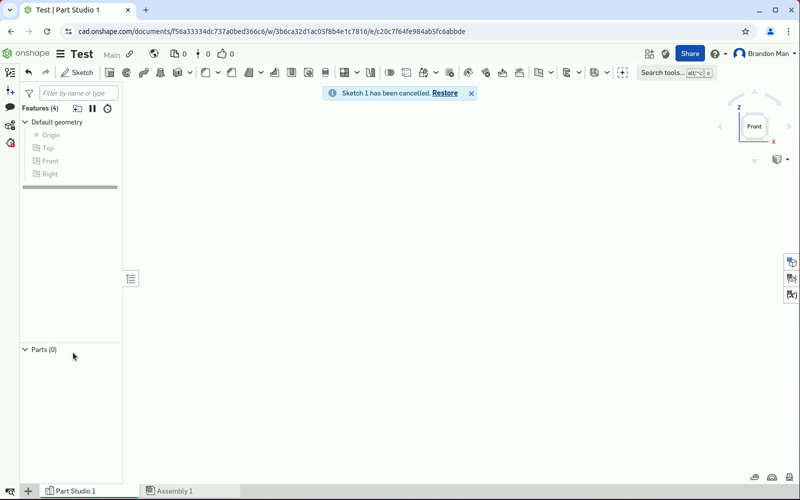
key_up(shift)
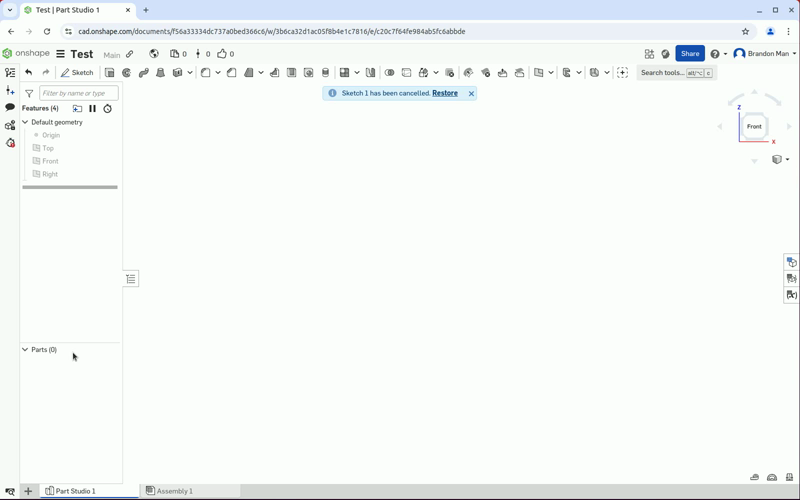
mouse_move(73, 352)
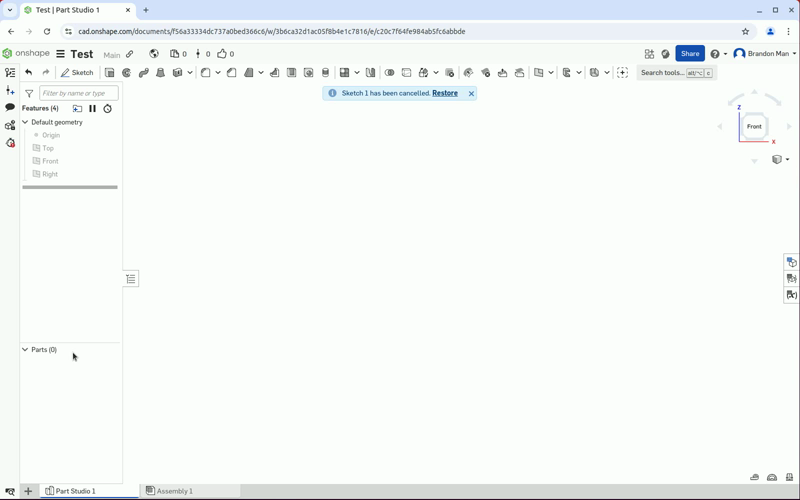
key(shift+y)
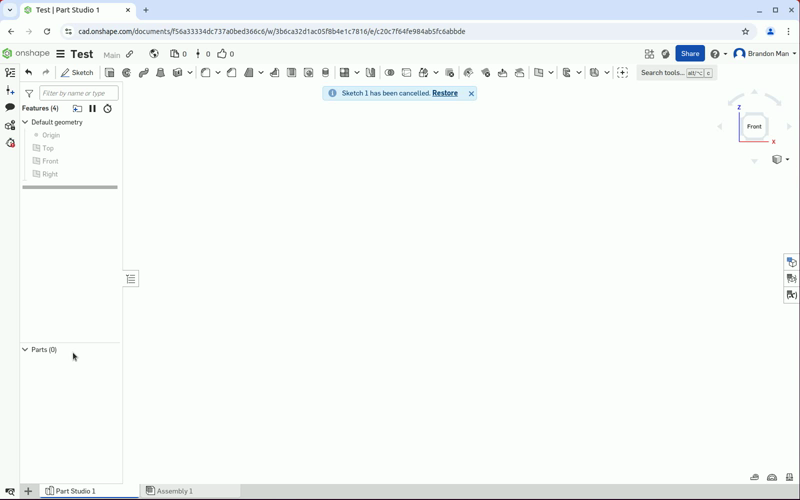
key(shift+s)
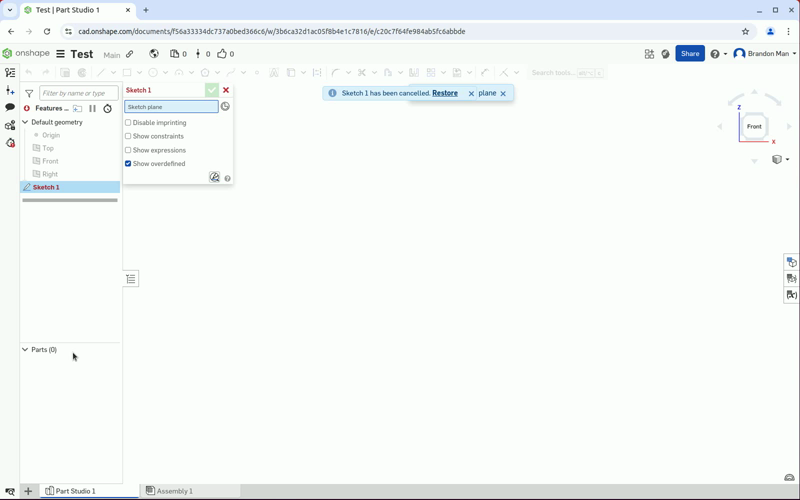
mouse_move(73, 163)
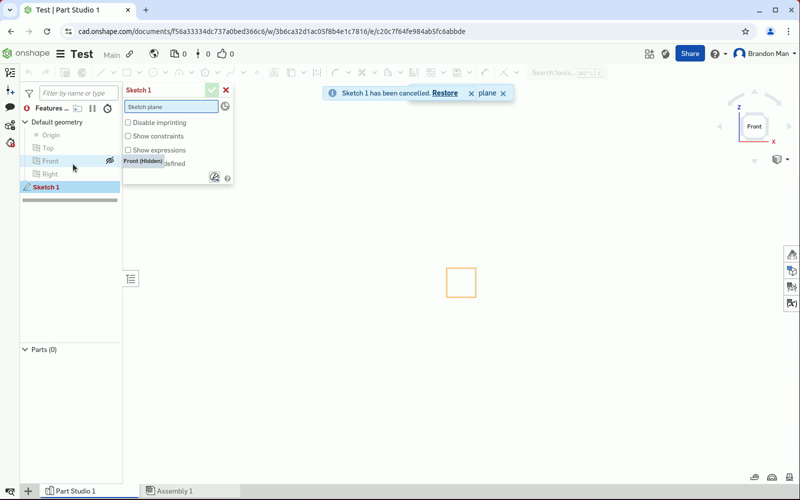
click(73, 163)
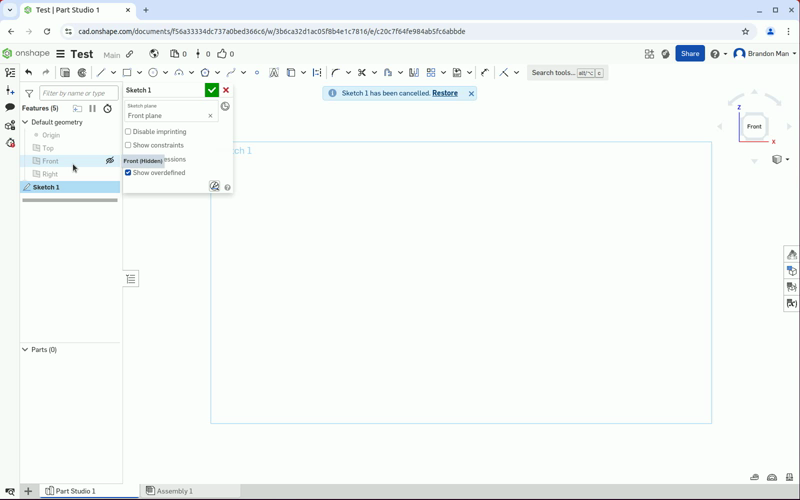
mouse_move(73, 352)
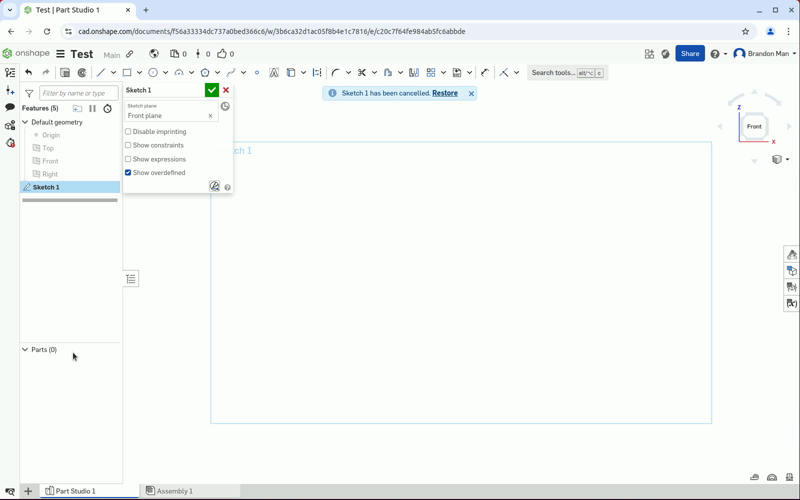
key(y)
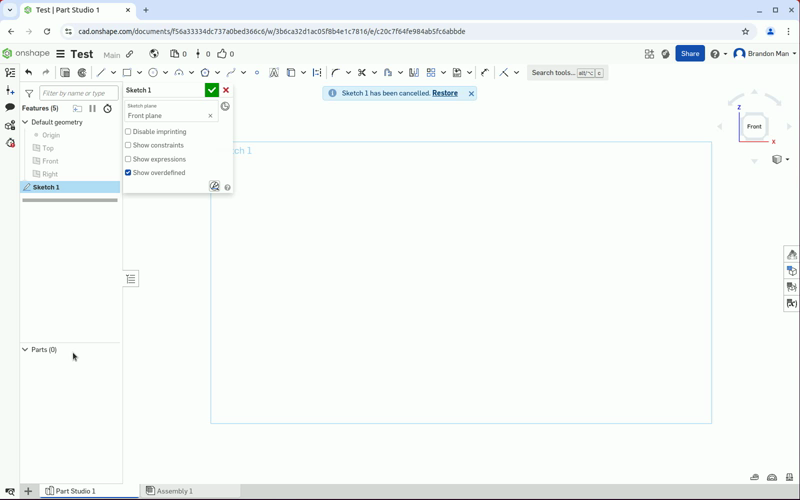
key(l)
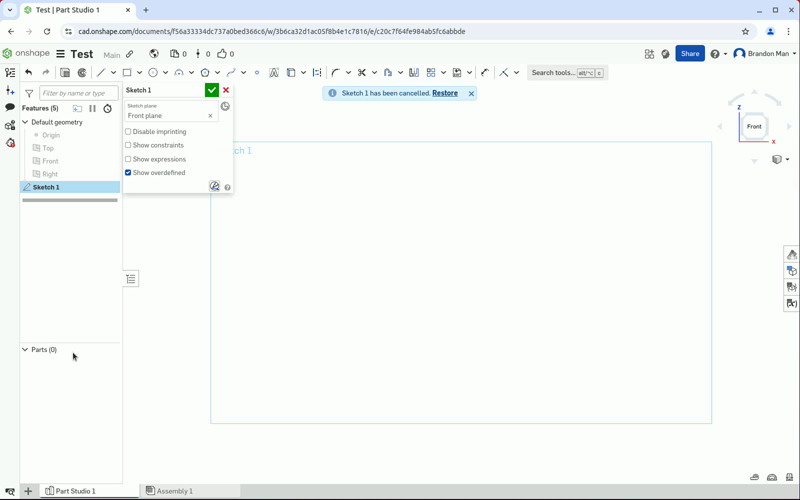
key_down(shift)
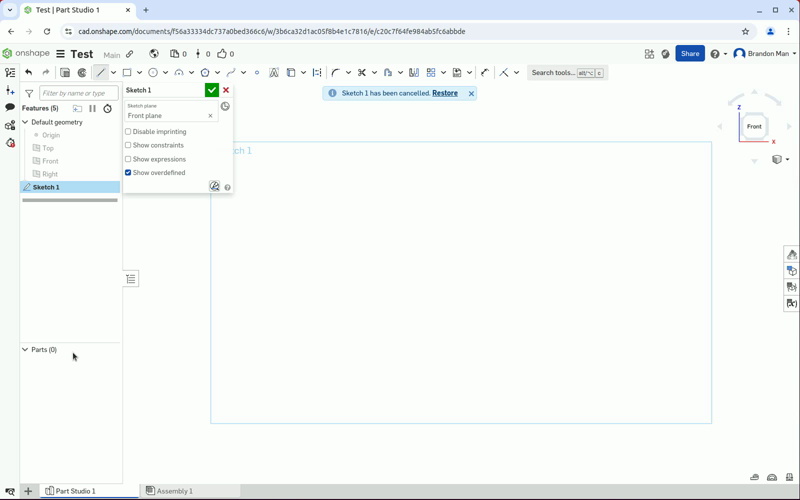
mouse_move(441, 282)
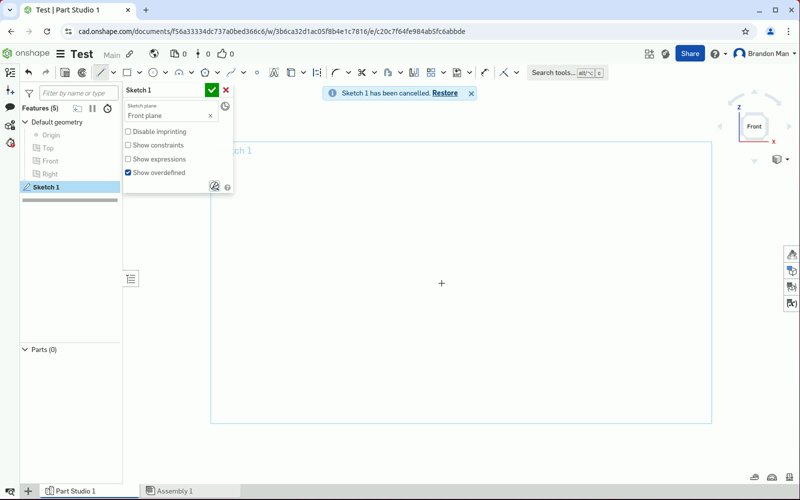
click(441, 282)
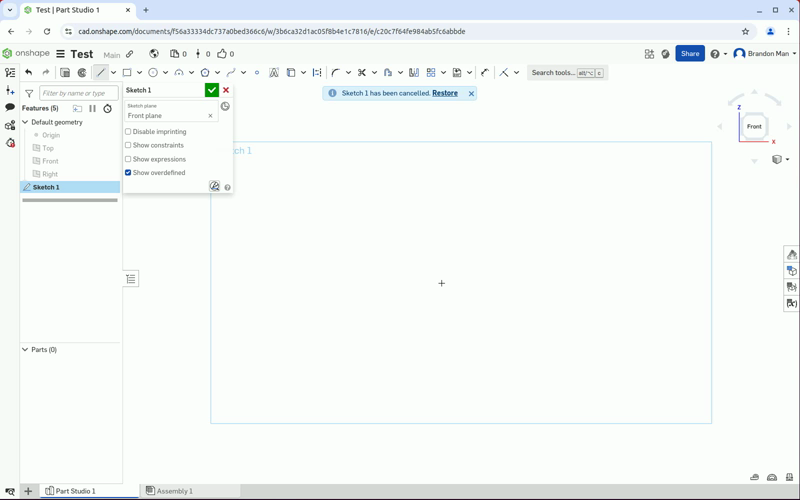
key_up(shift)
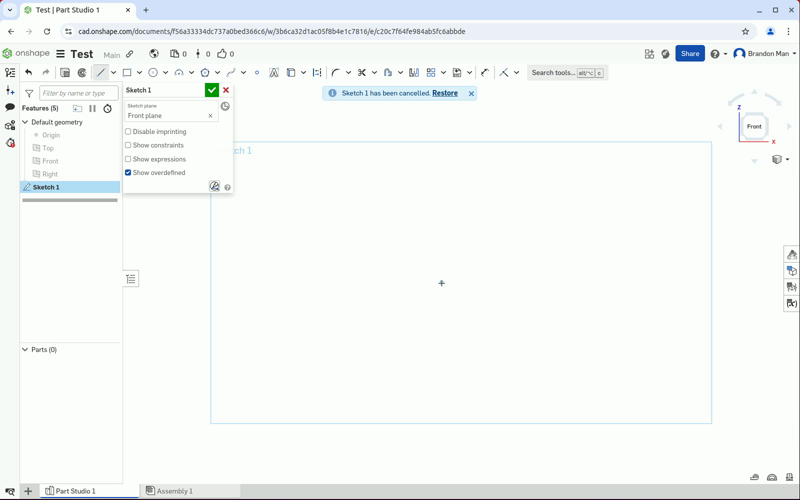
key_down(shift)
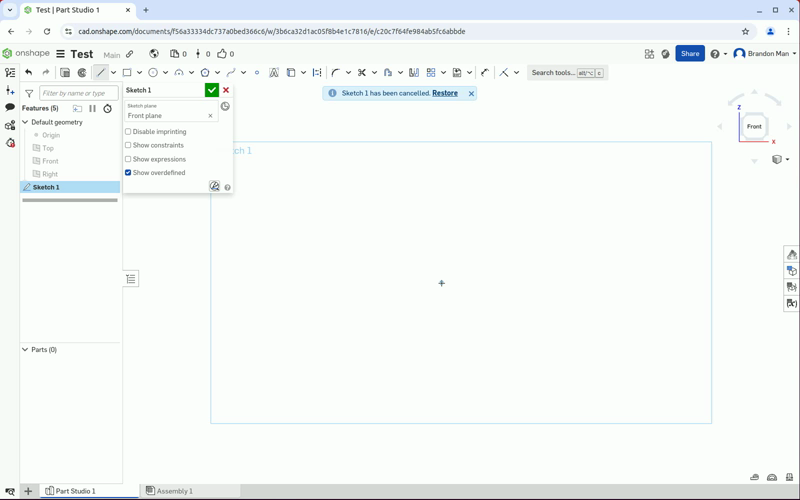
mouse_move(471, 282)
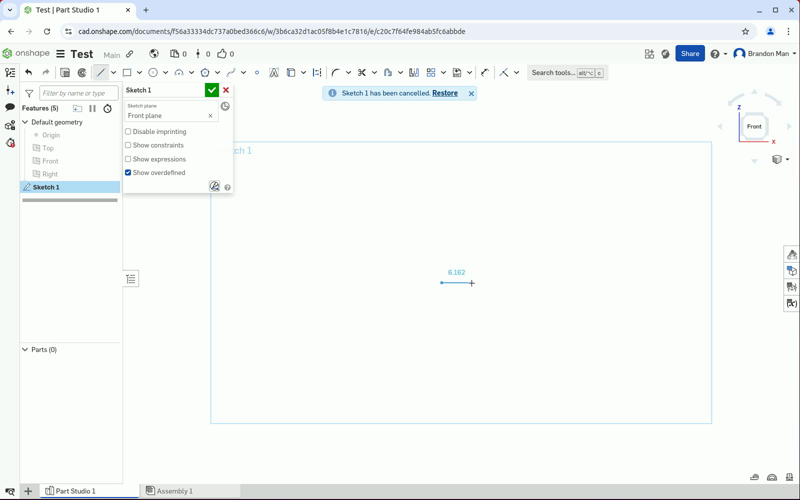
mouse_move(445, 282)
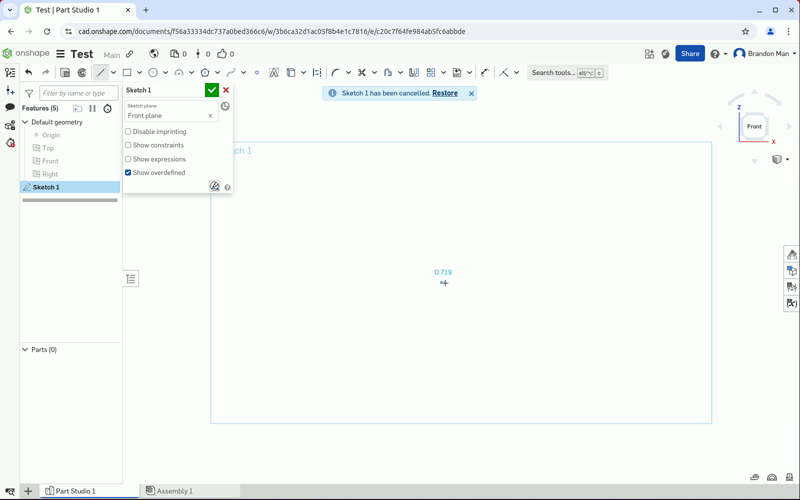
scroll(6)
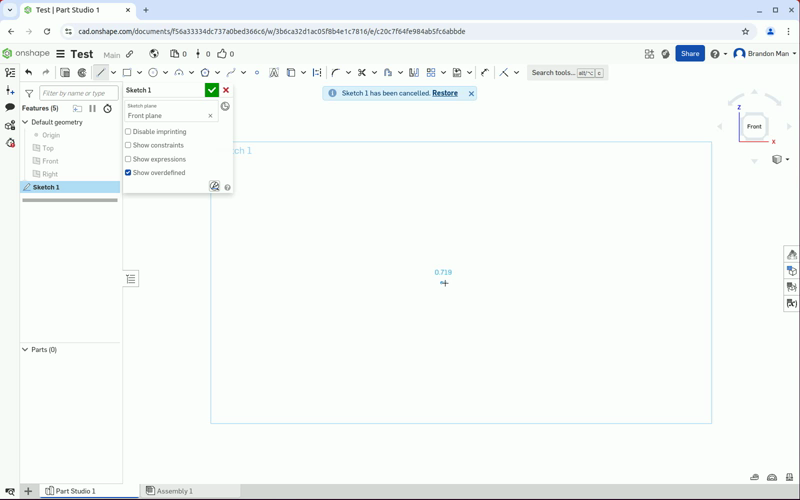
scroll(6)
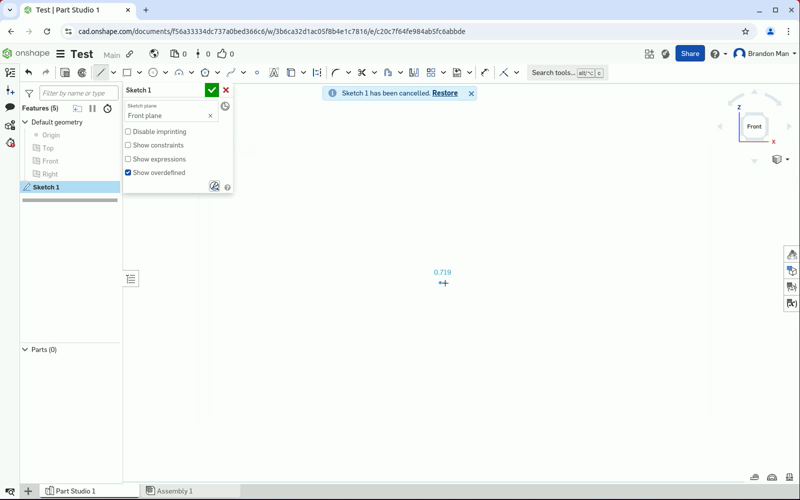
scroll(6)
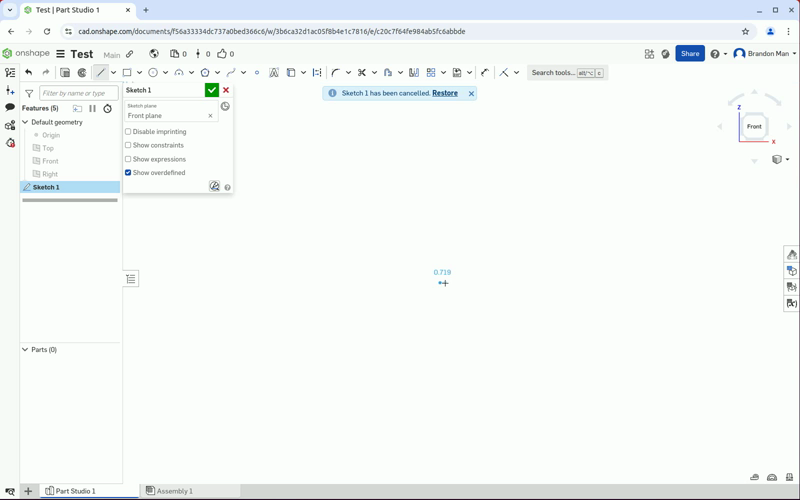
scroll(6)
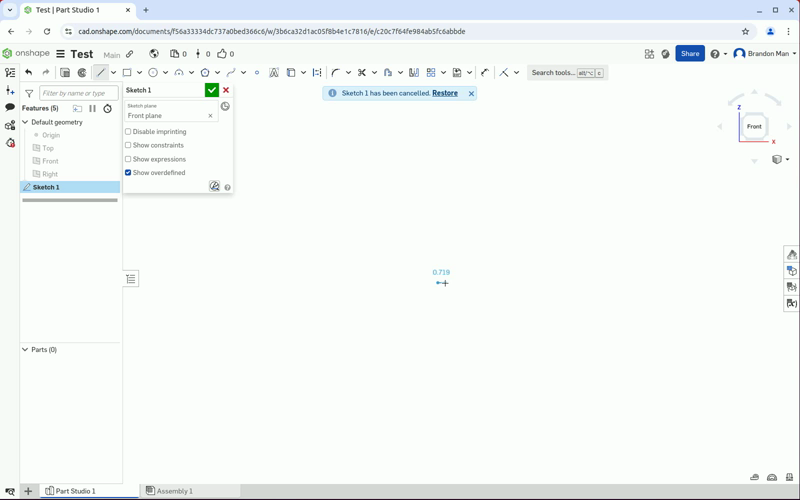
scroll(6)
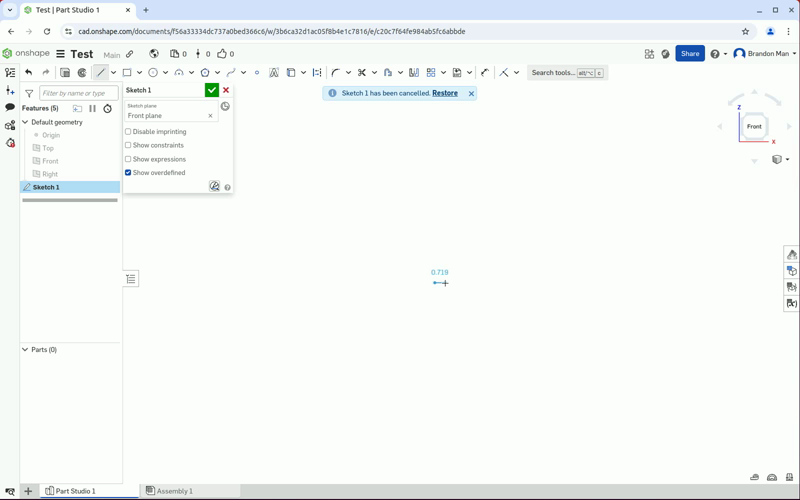
scroll(6)
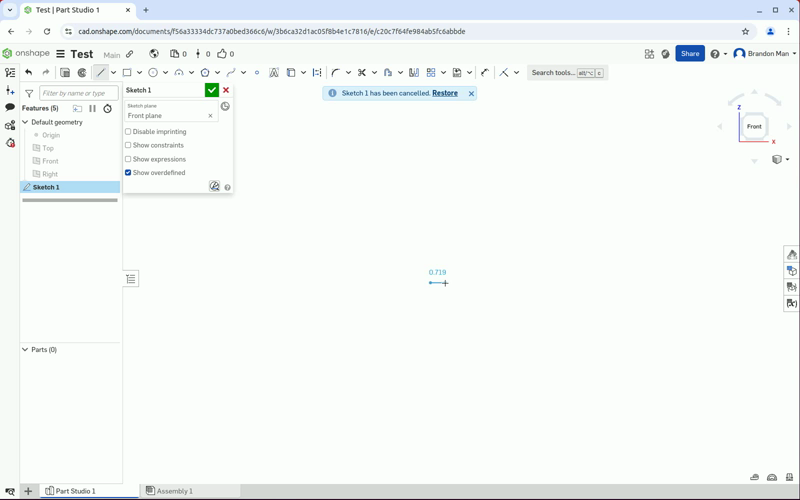
scroll(6)
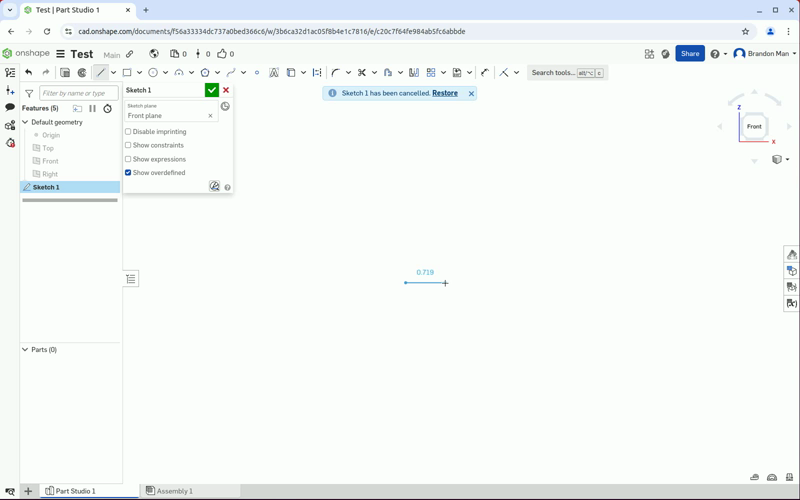
click(445, 282)
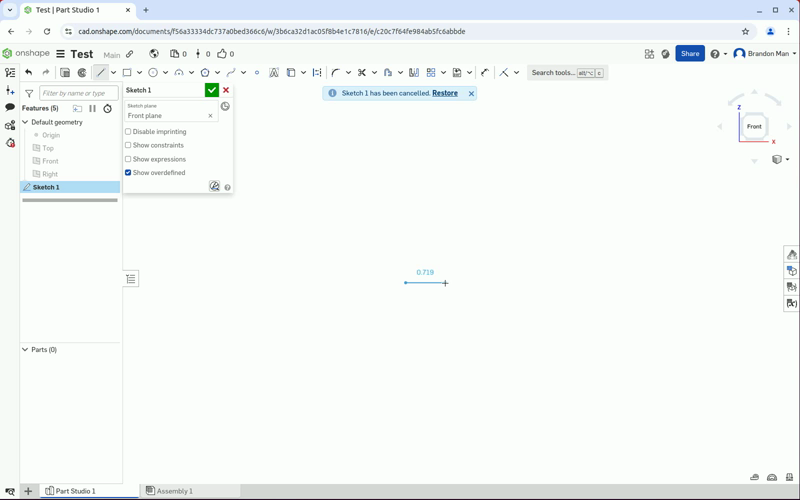
scroll(-6)
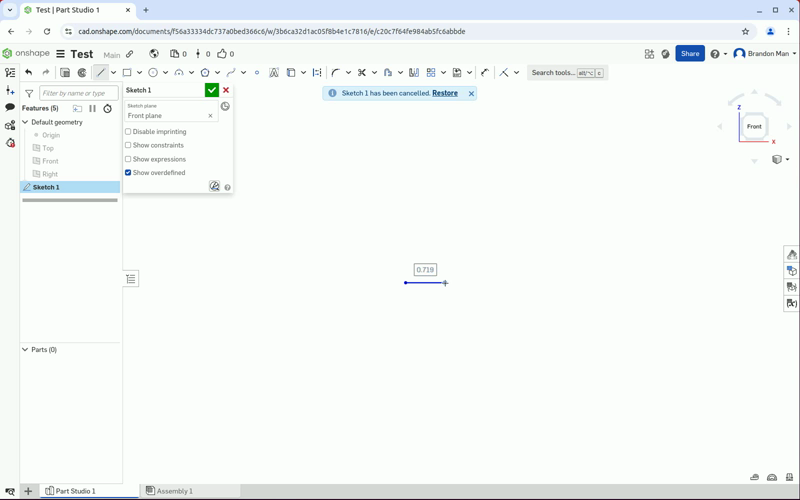
scroll(-6)
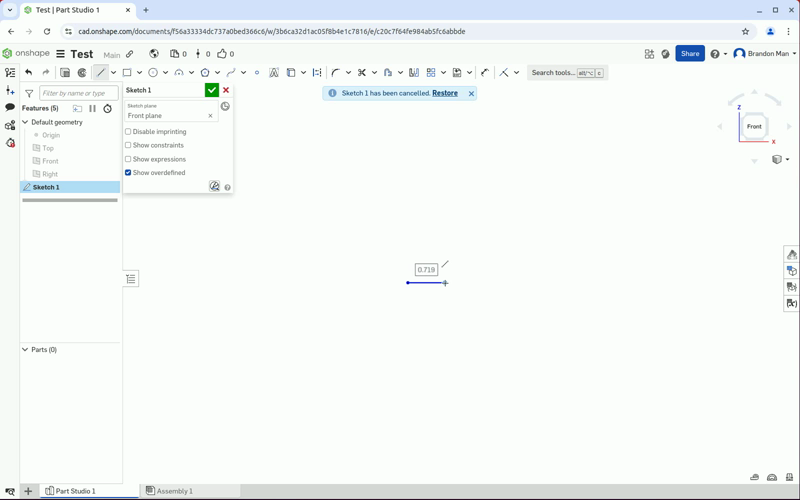
scroll(-6)
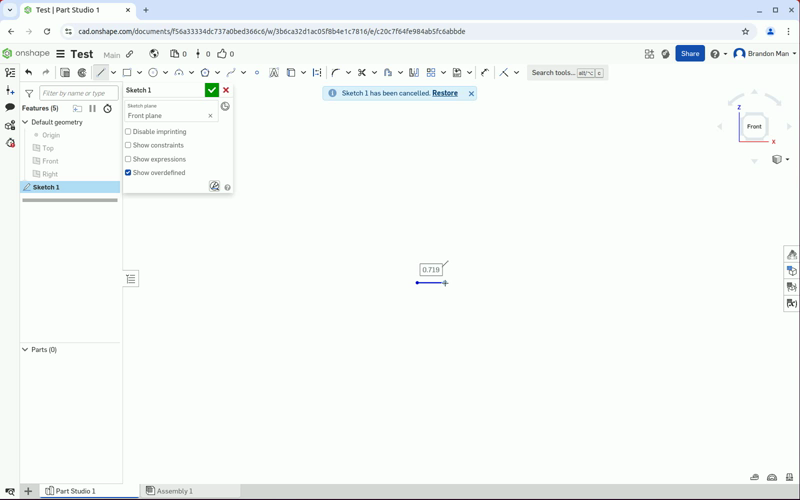
scroll(-6)
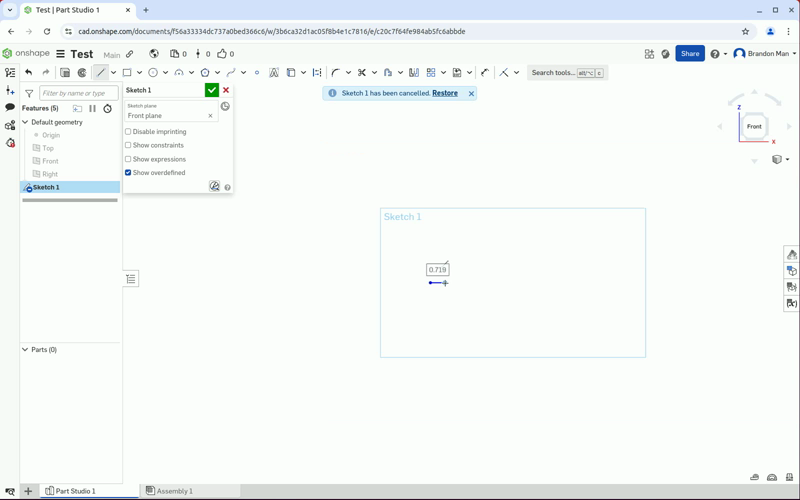
scroll(-6)
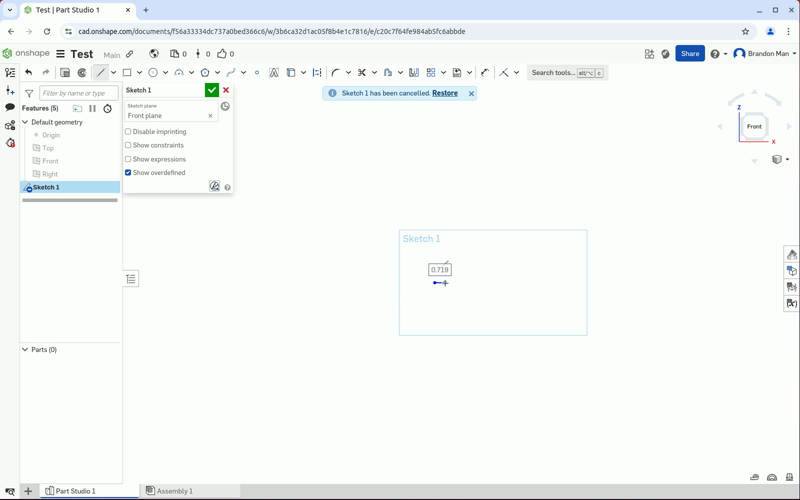
scroll(-6)
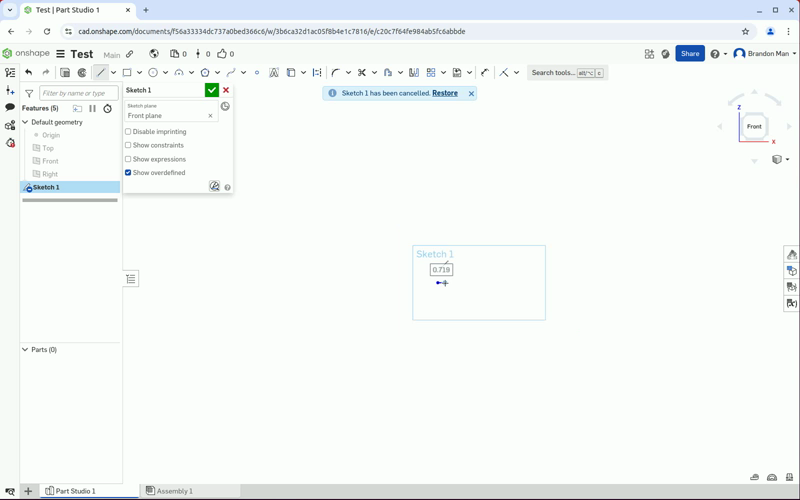
scroll(-6)
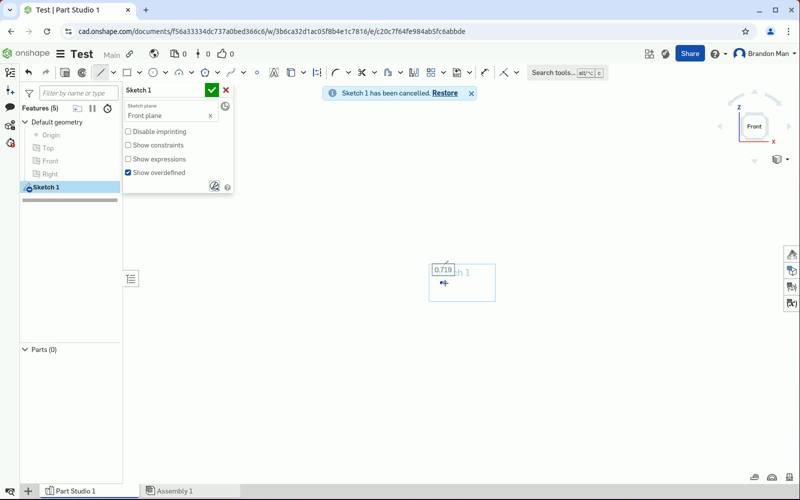
key_up(shift)
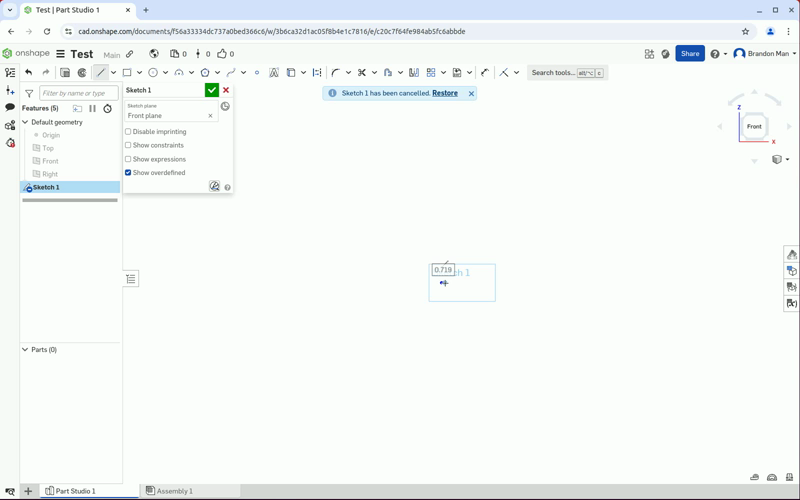
key_down(shift)
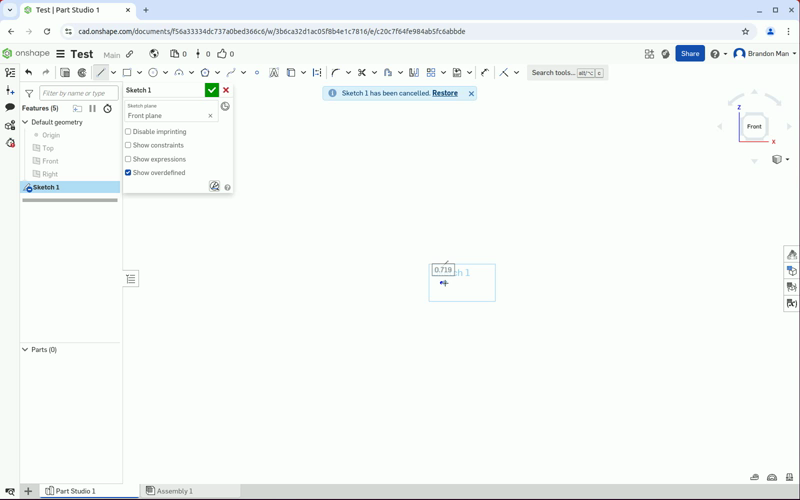
mouse_move(475, 282)
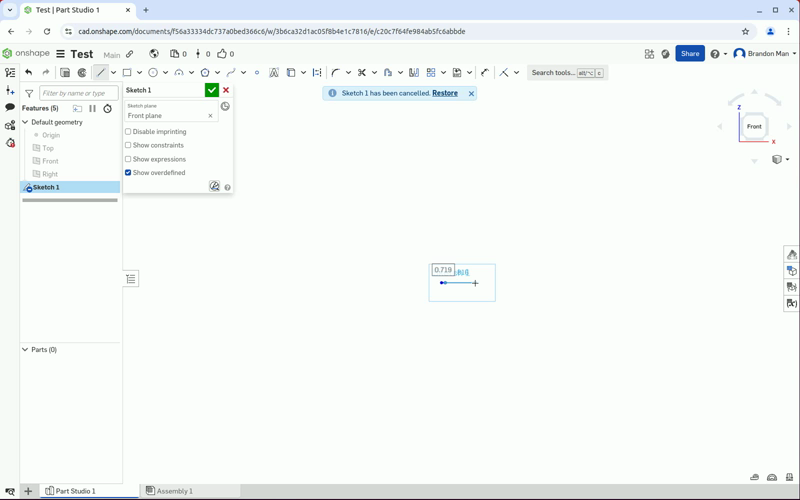
mouse_move(445, 279)
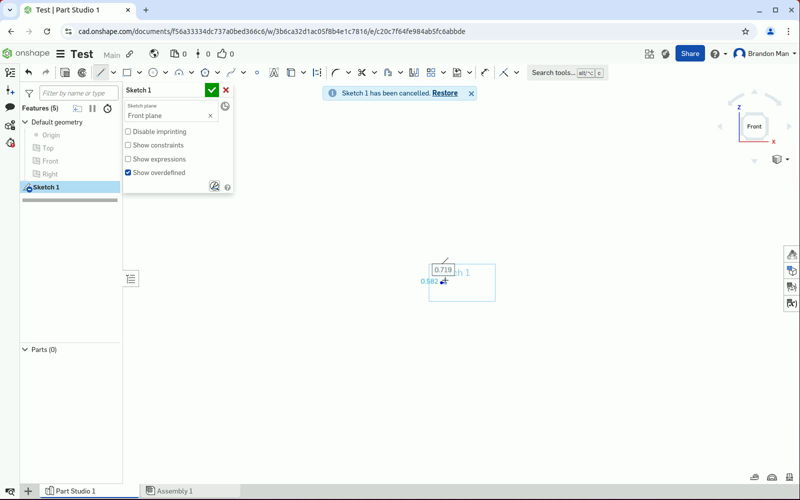
scroll(6)
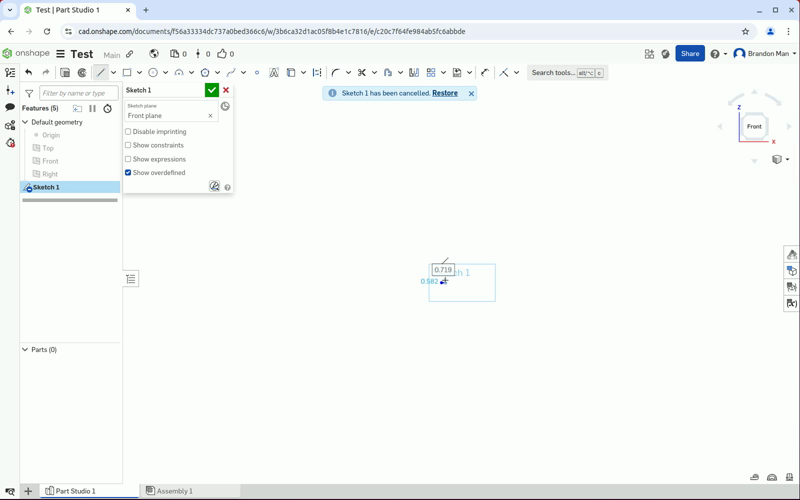
scroll(6)
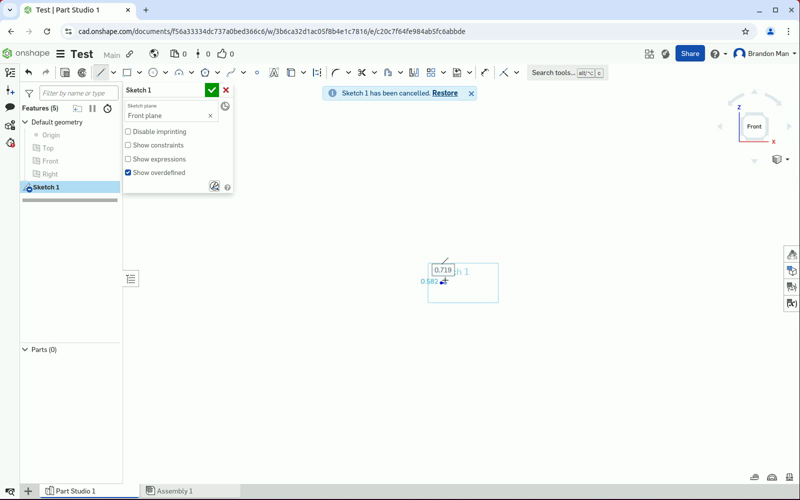
scroll(6)
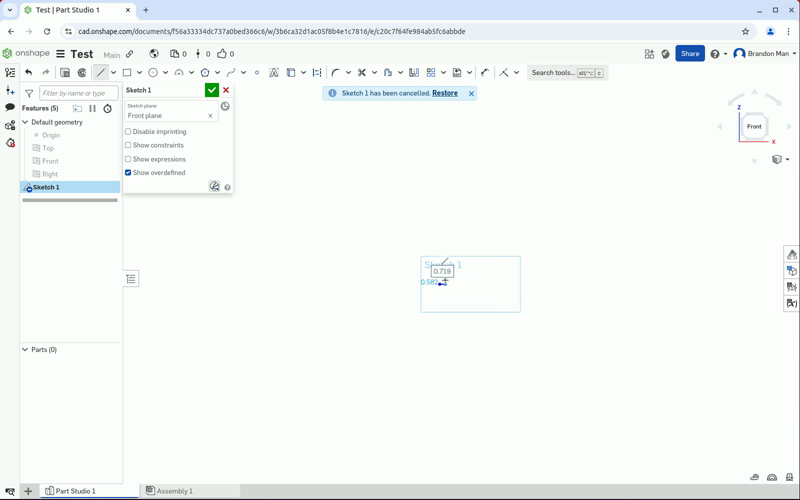
scroll(6)
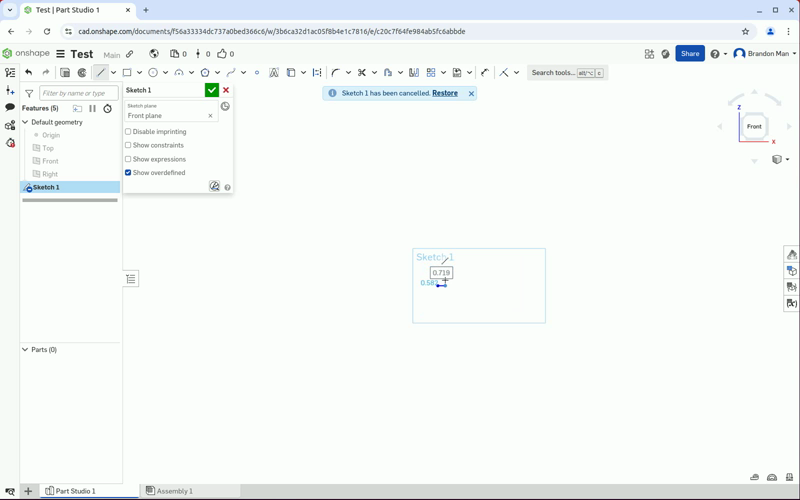
scroll(6)
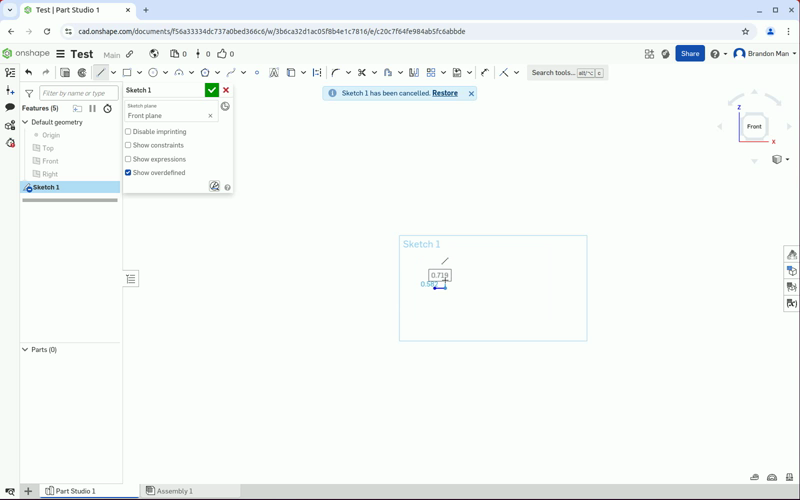
scroll(6)
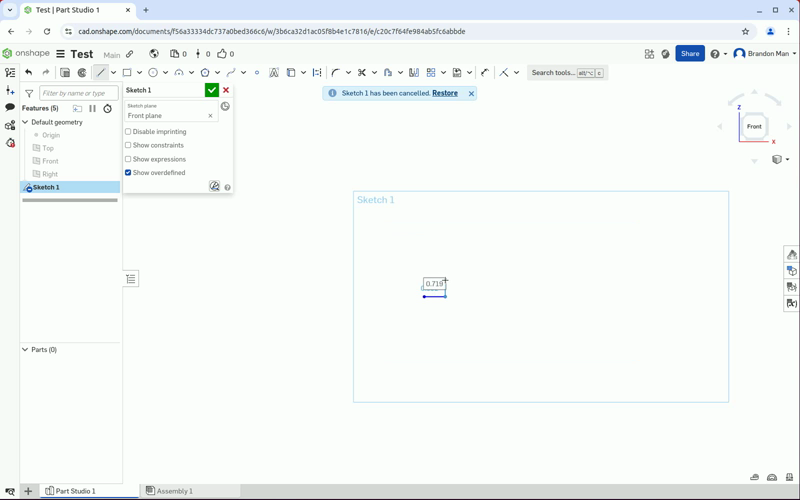
scroll(6)
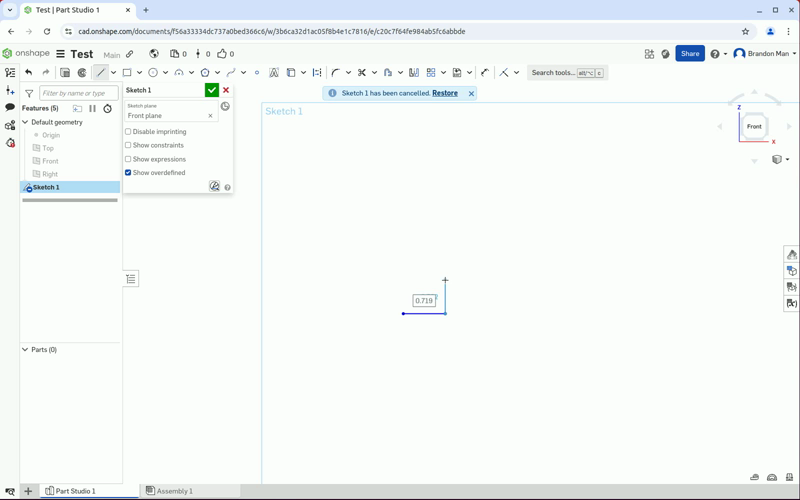
click(445, 279)
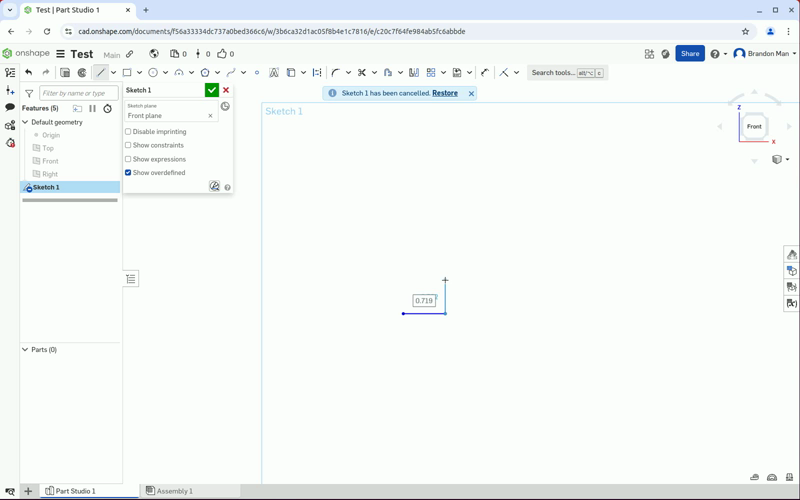
scroll(-6)
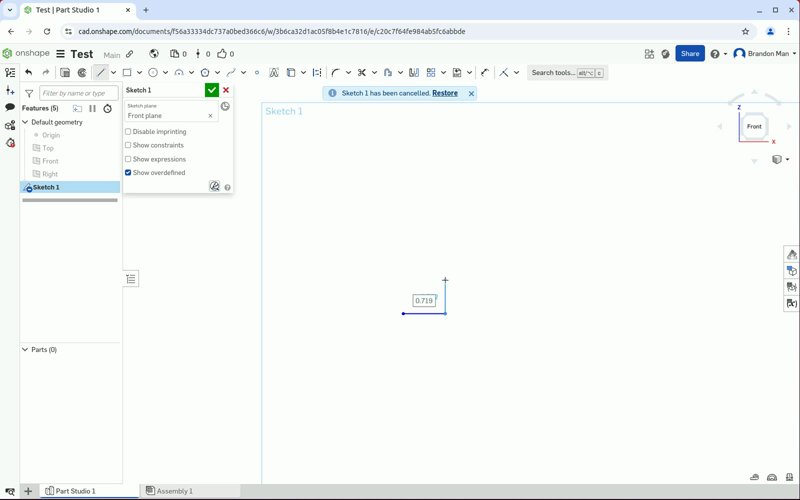
scroll(-6)
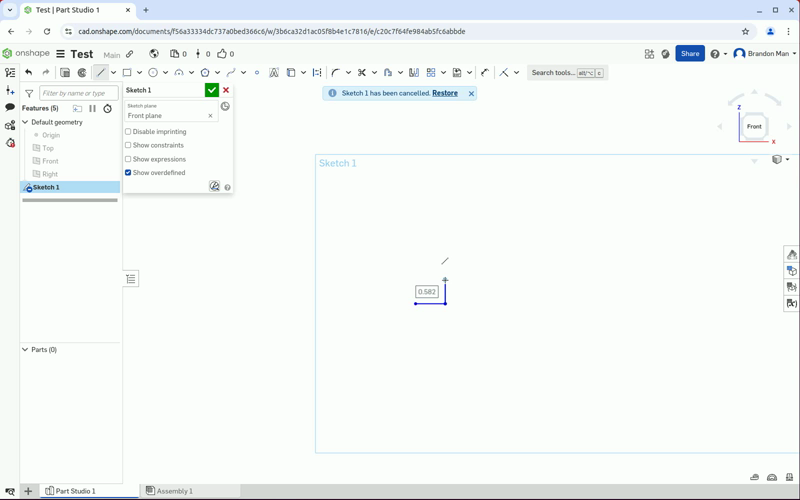
scroll(-6)
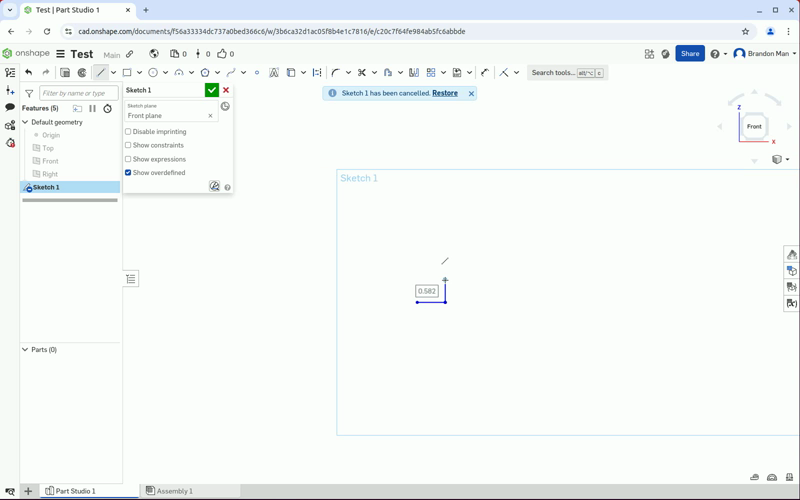
scroll(-6)
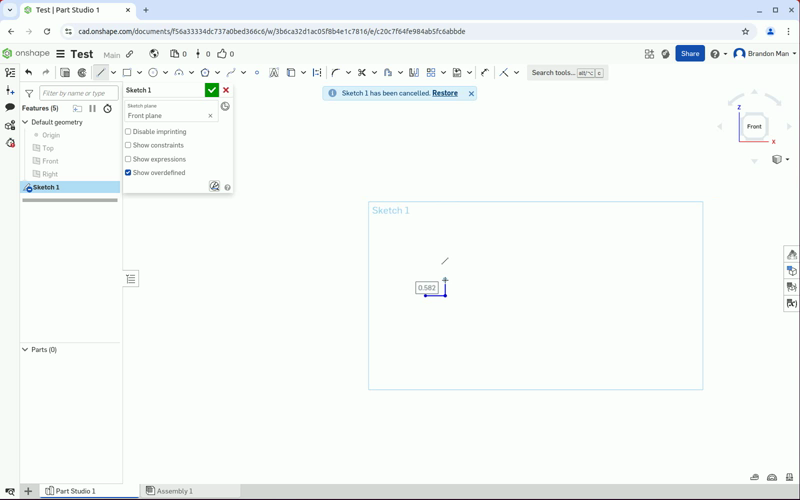
scroll(-6)
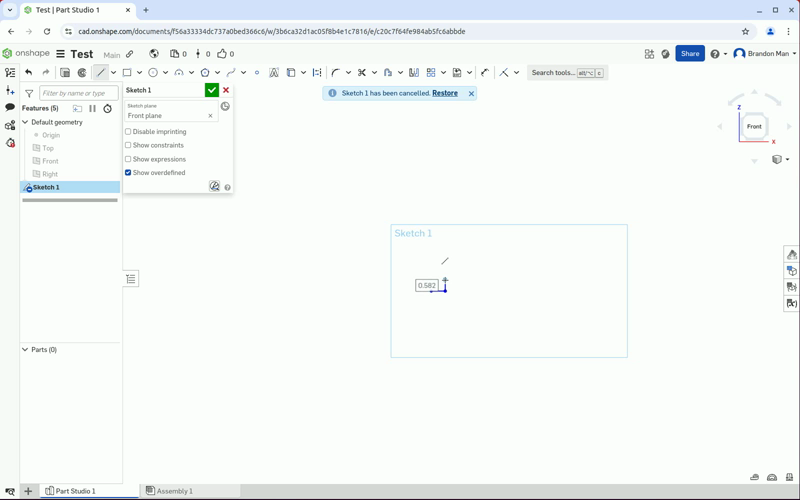
scroll(-6)
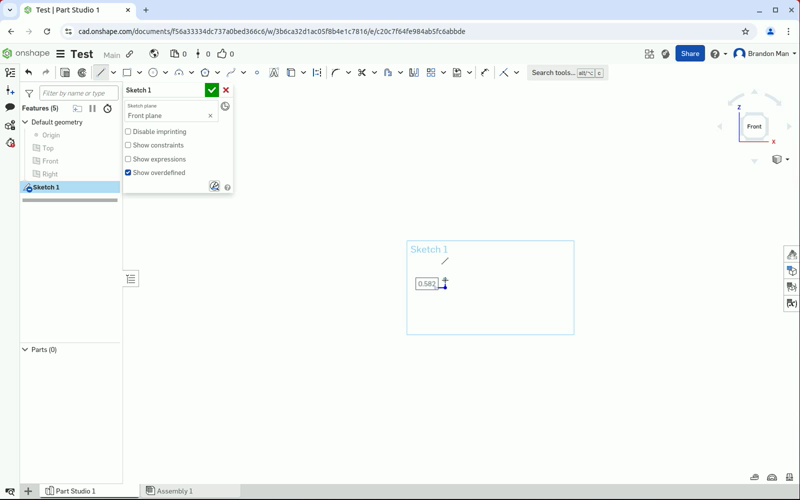
scroll(-6)
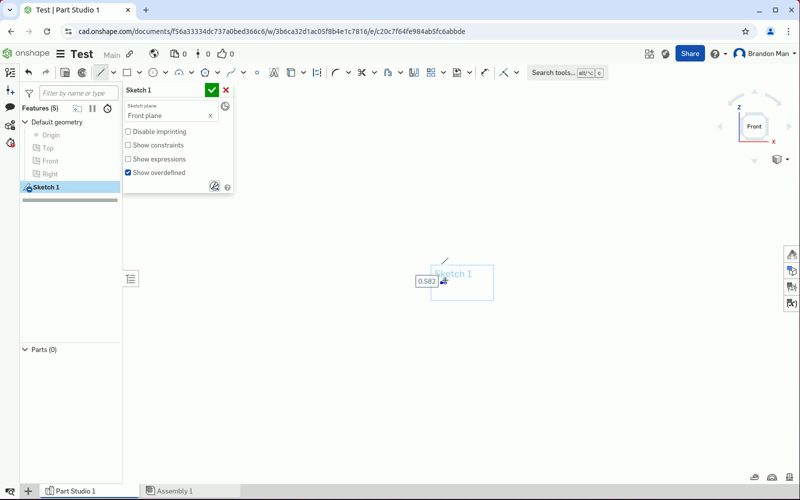
key_up(shift)
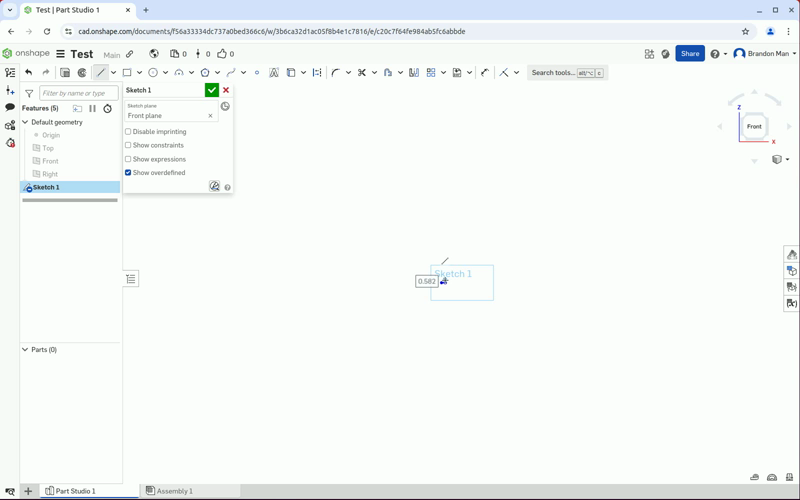
key_down(shift)
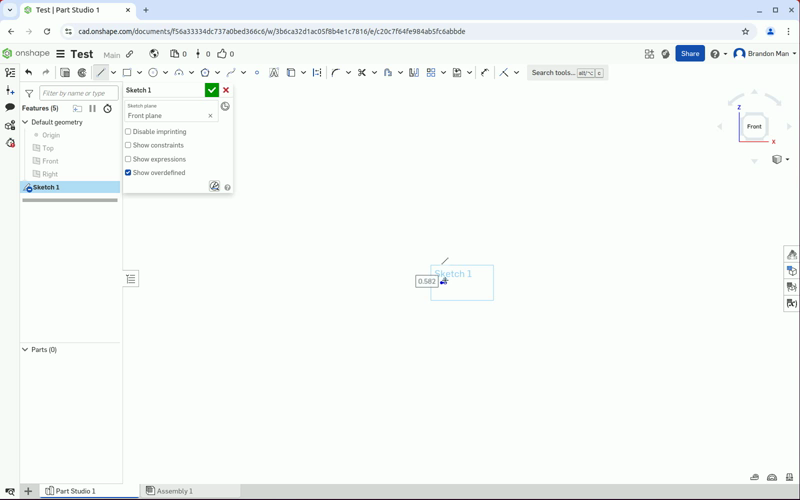
mouse_move(475, 279)
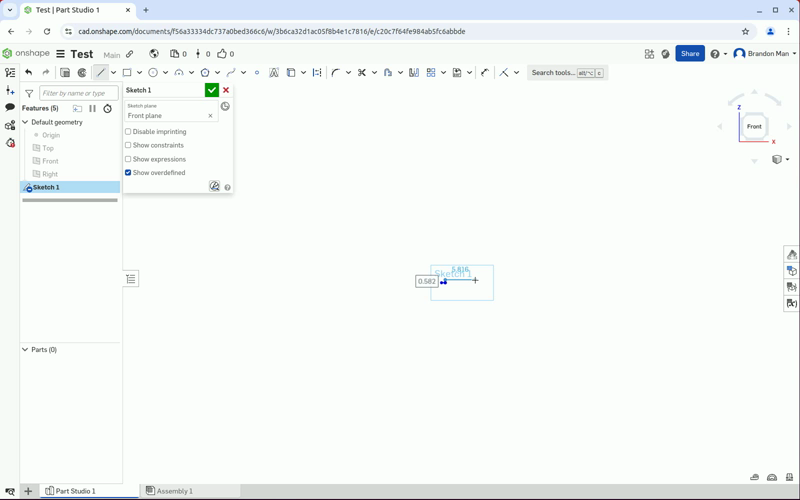
mouse_move(445, 267)
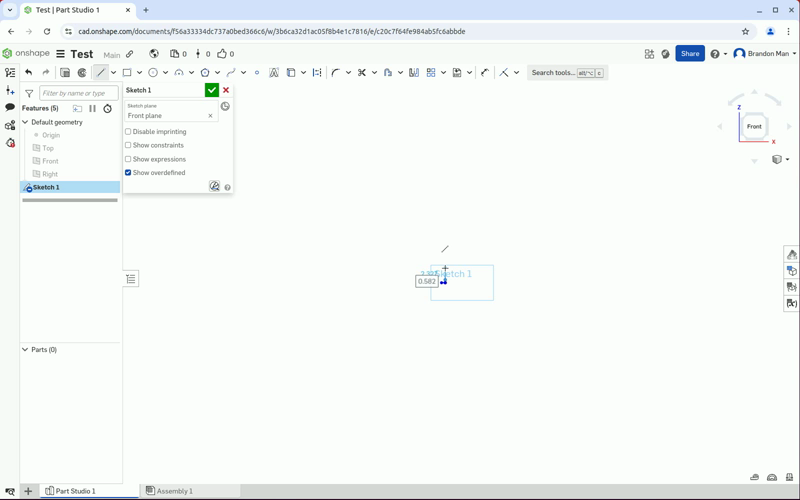
click(445, 267)
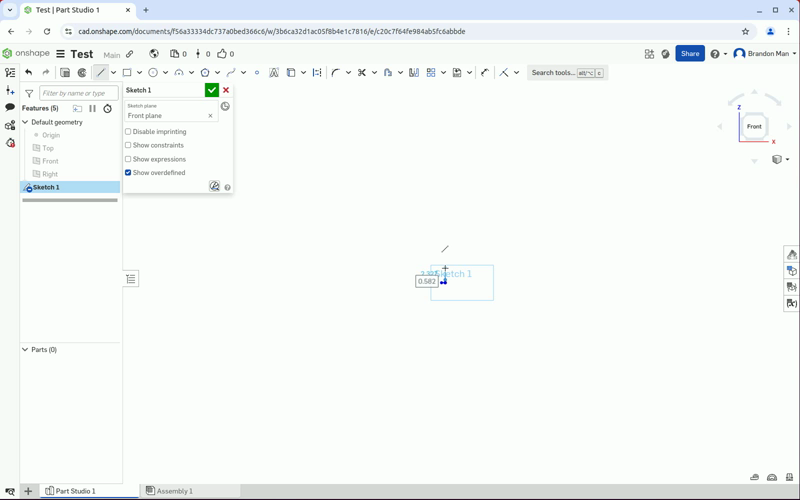
key_up(shift)
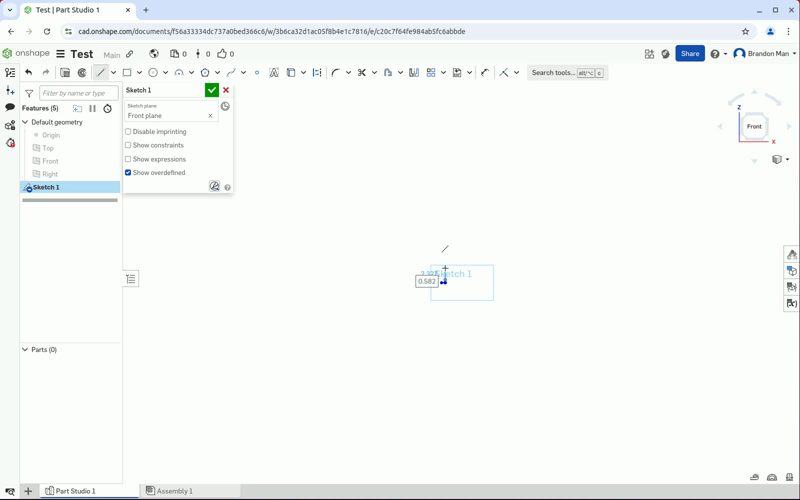
key_down(shift)
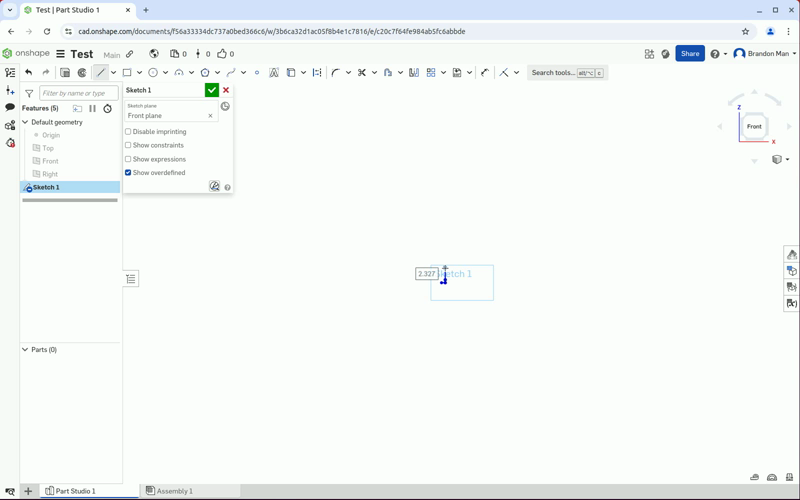
mouse_move(475, 267)
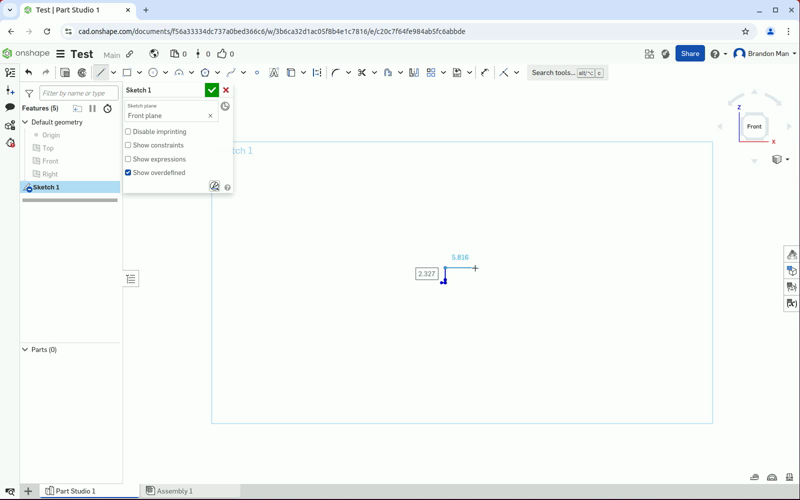
mouse_move(441, 267)
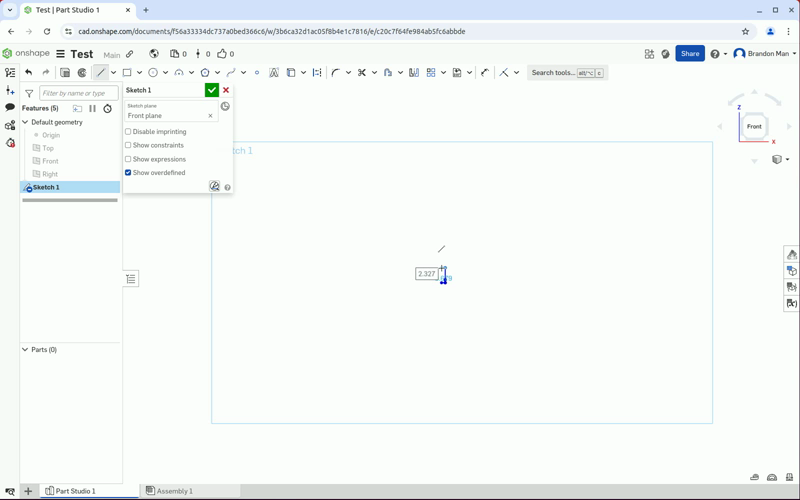
scroll(6)
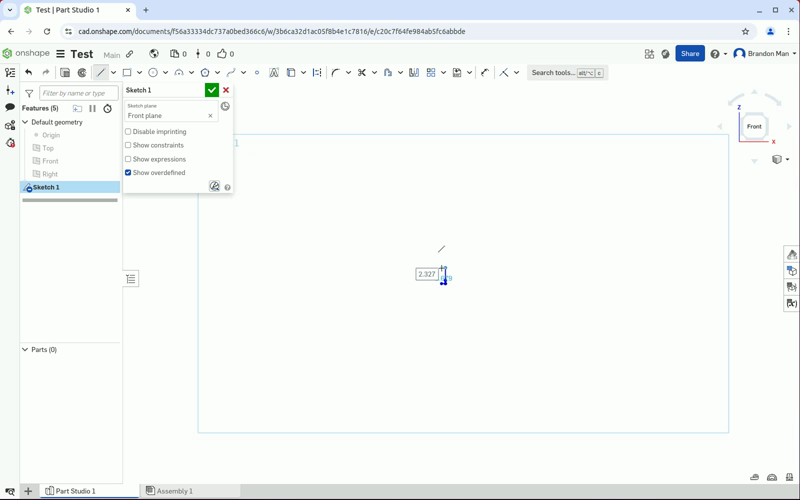
scroll(6)
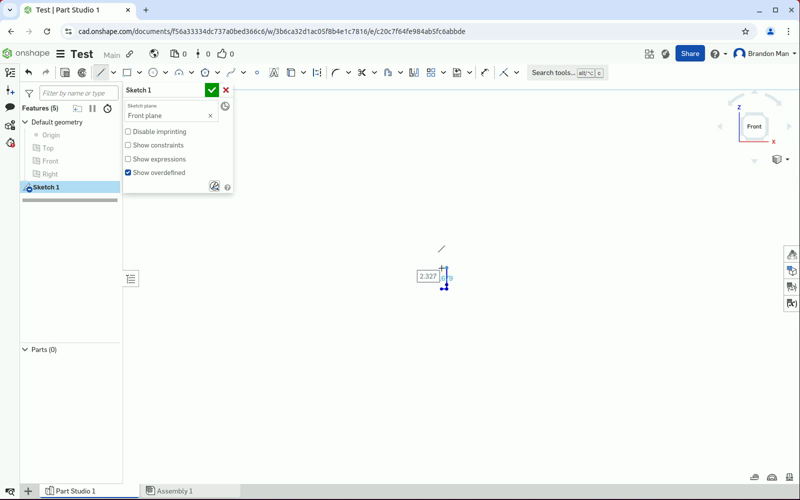
scroll(6)
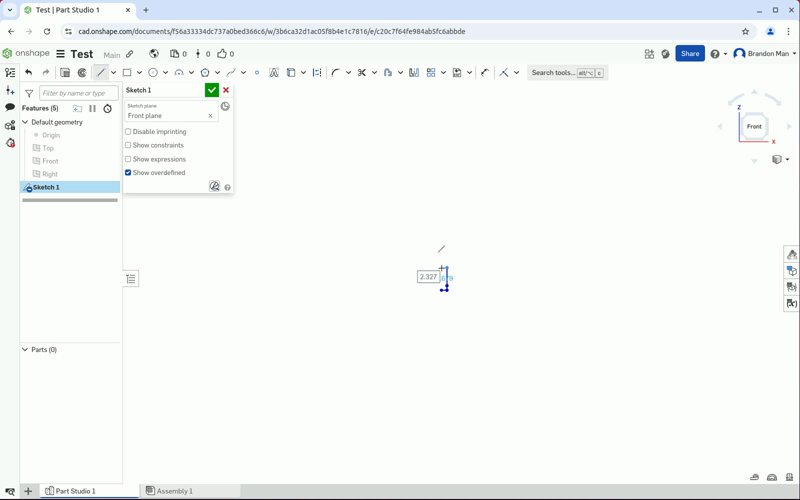
scroll(6)
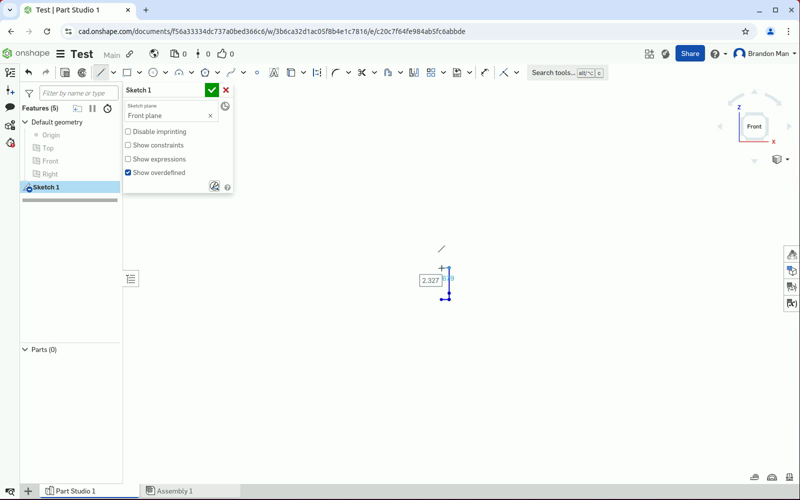
scroll(6)
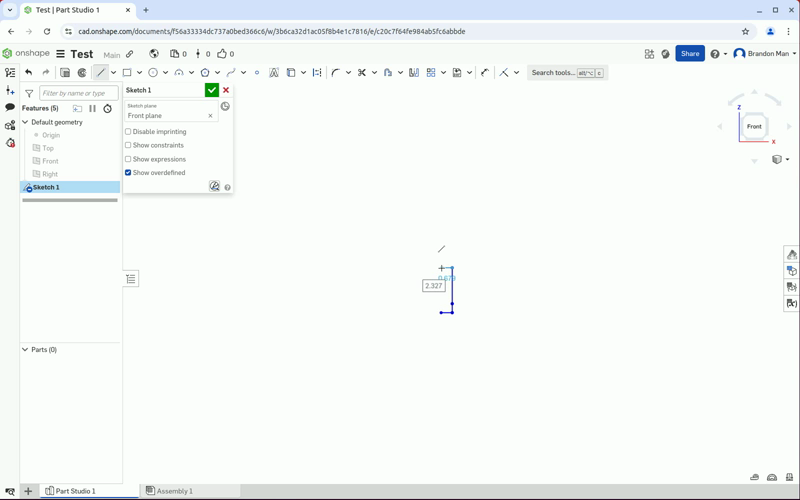
scroll(6)
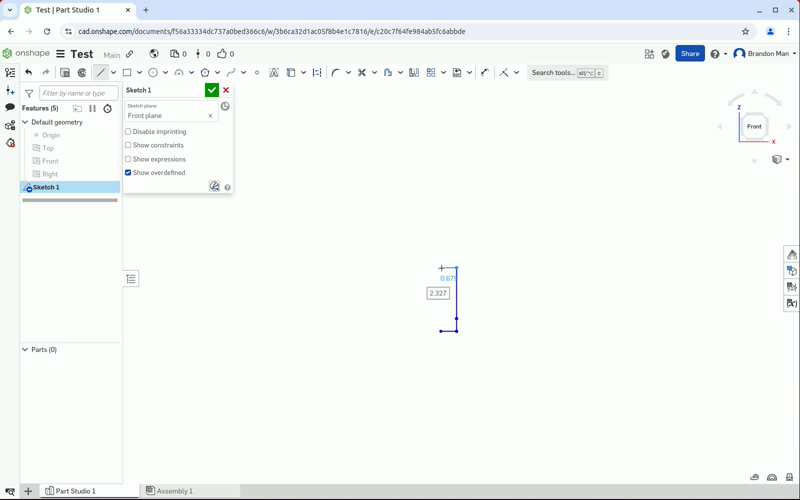
scroll(6)
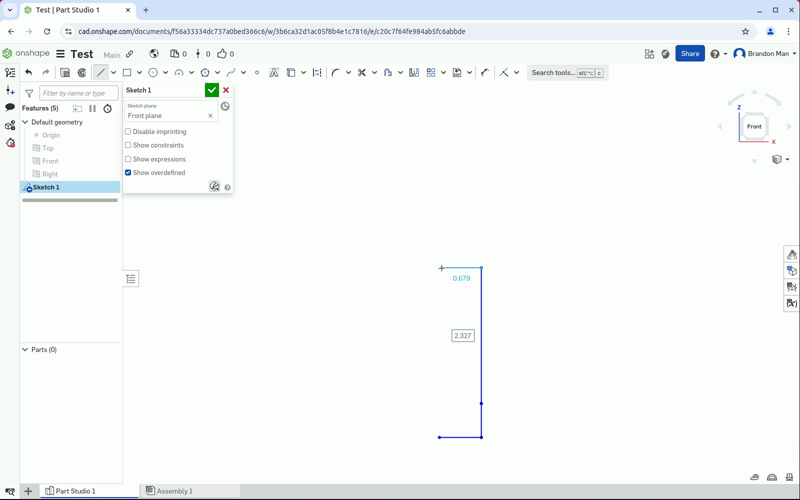
click(441, 267)
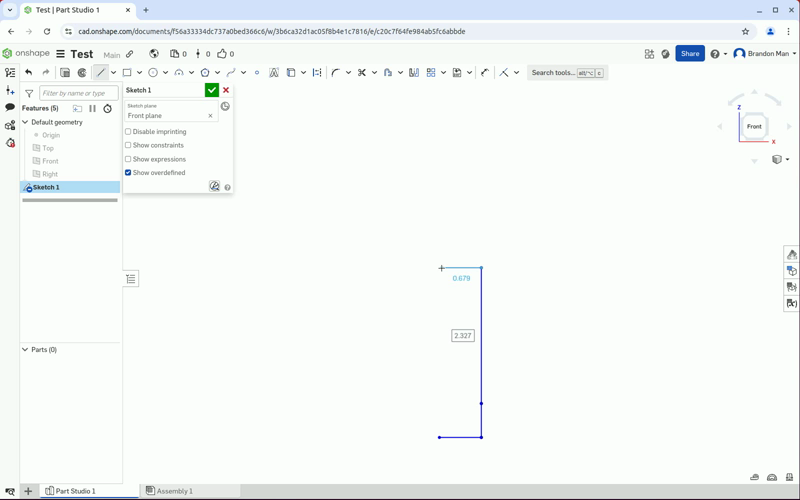
scroll(-6)
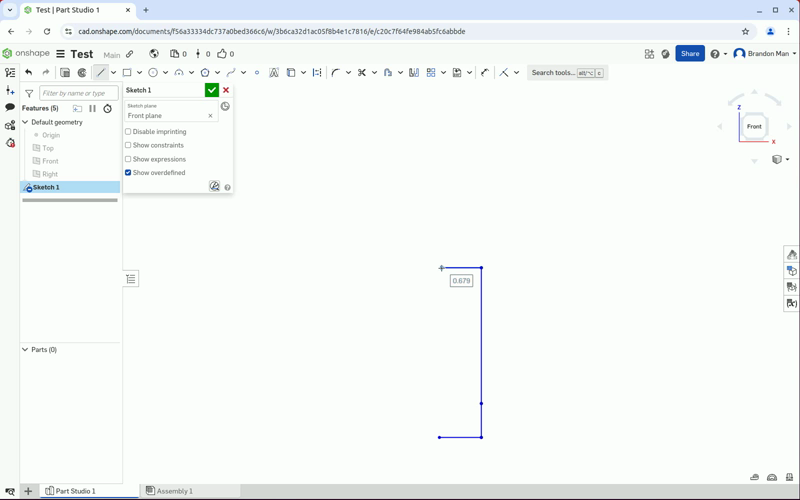
scroll(-6)
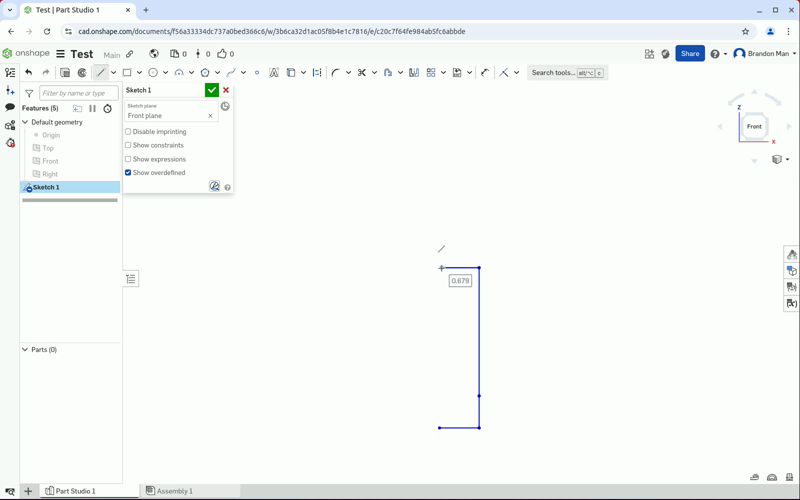
scroll(-6)
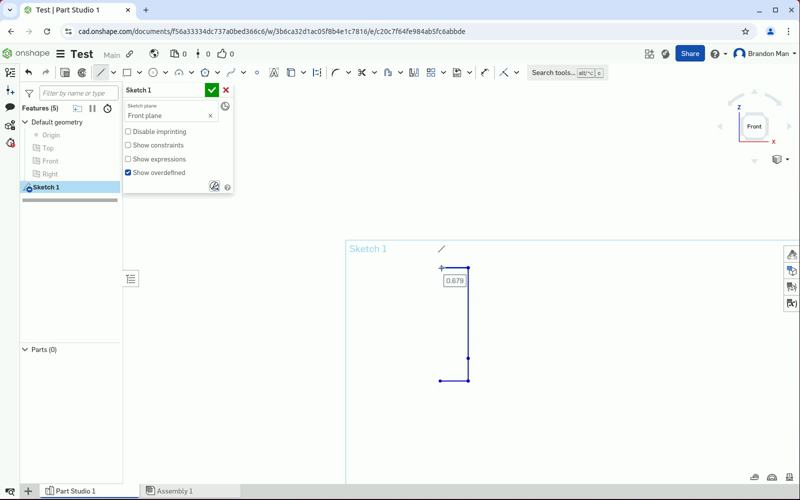
scroll(-6)
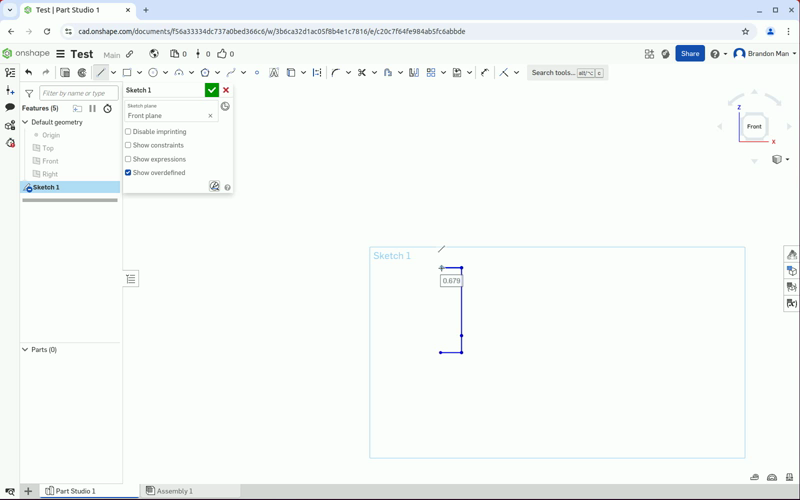
scroll(-6)
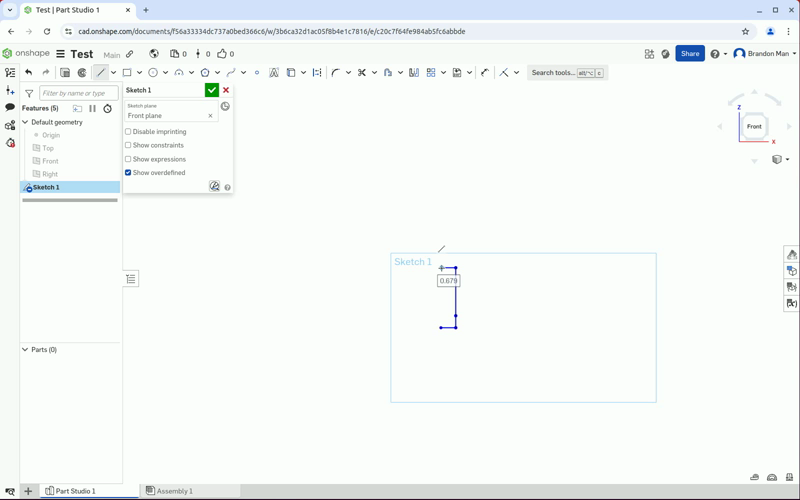
scroll(-6)
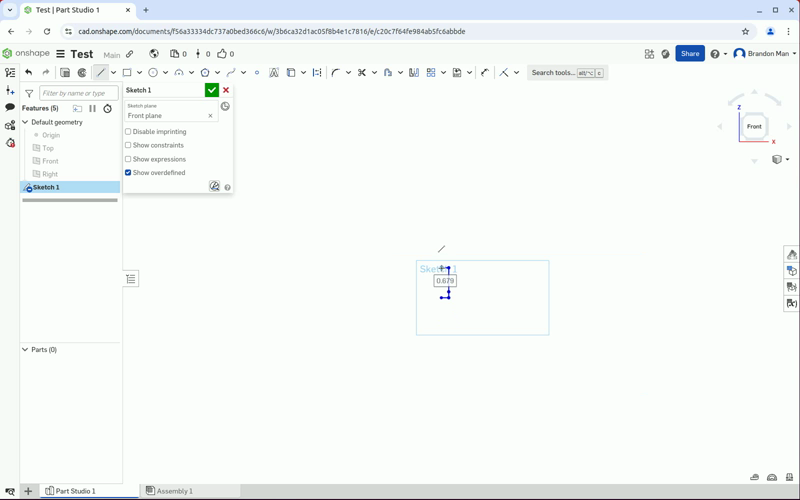
scroll(-6)
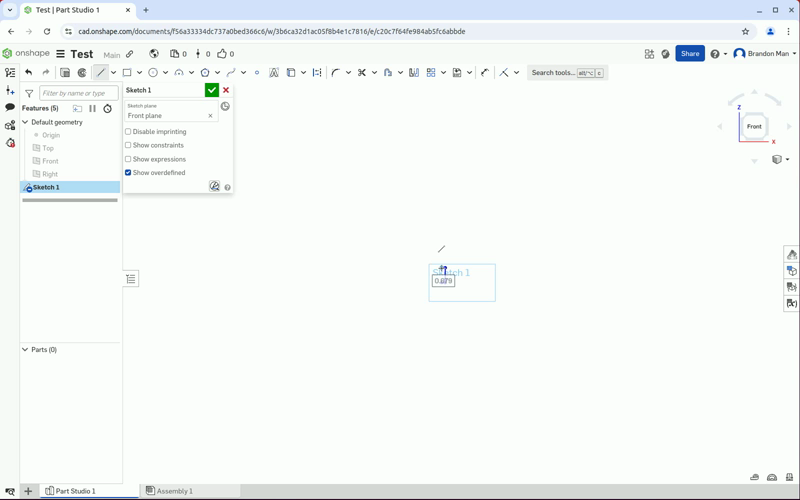
key_up(shift)
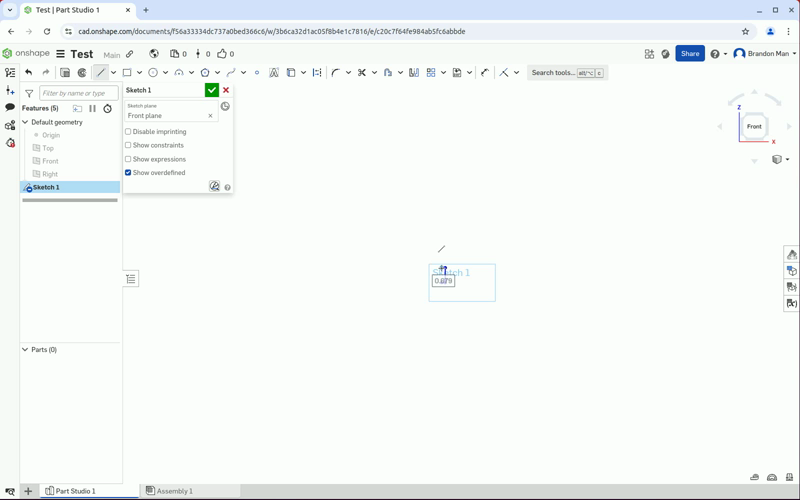
mouse_move(471, 267)
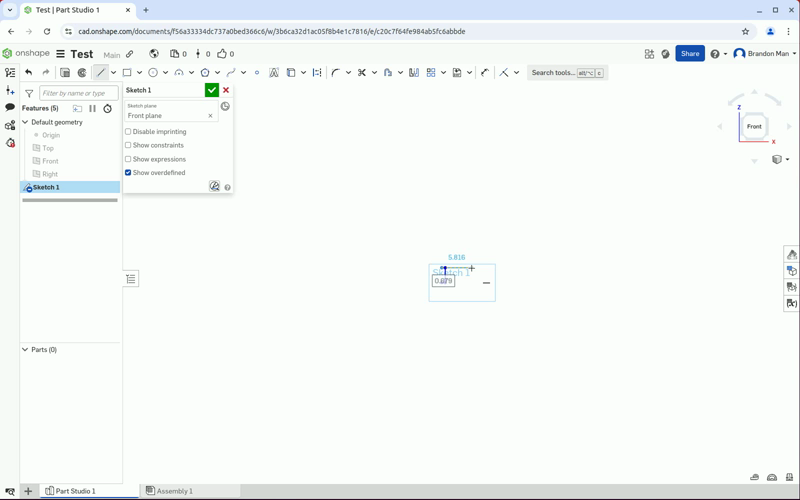
key_down(shift)
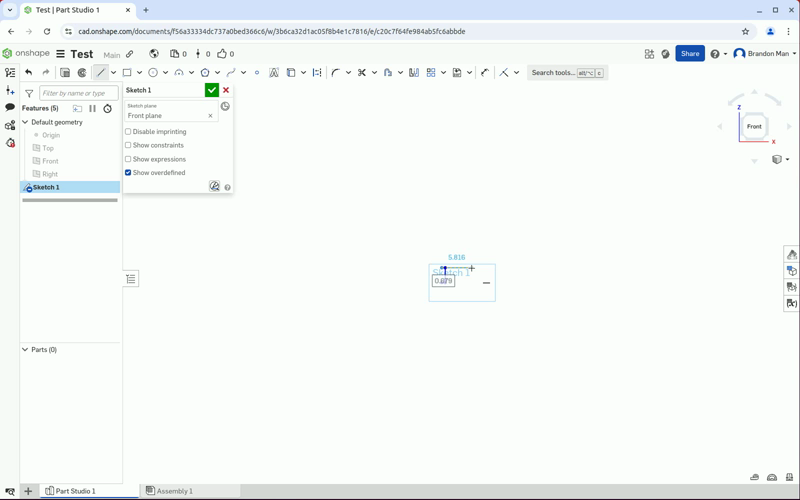
mouse_move(441, 282)
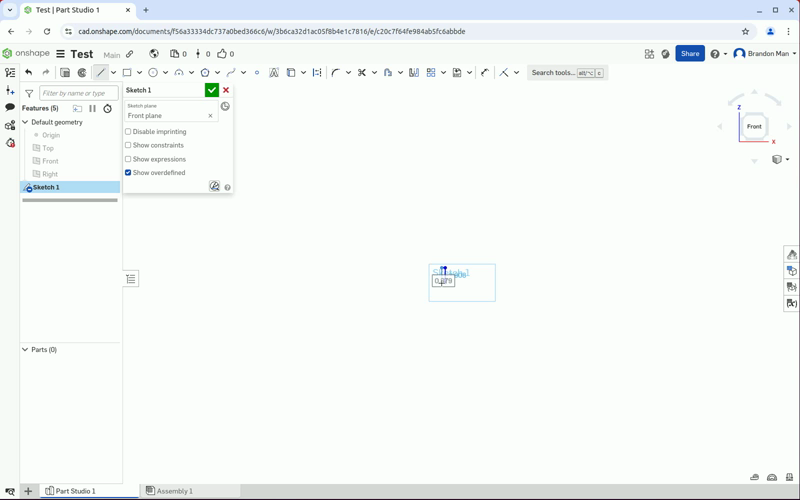
scroll(6)
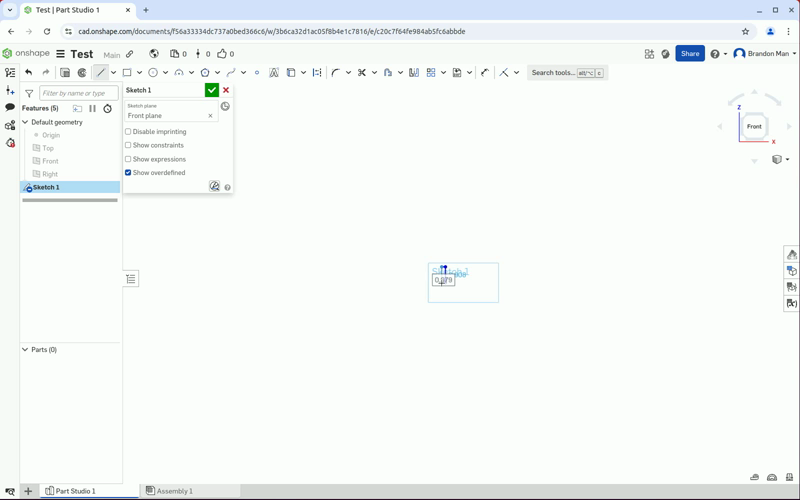
scroll(6)
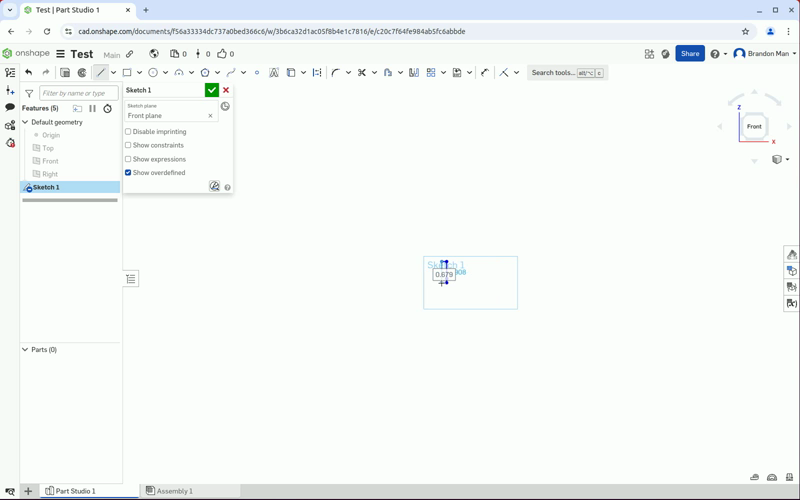
scroll(6)
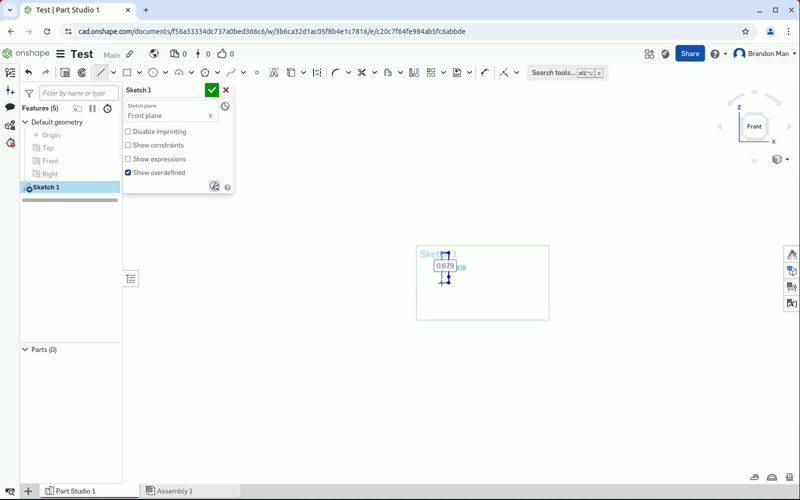
scroll(6)
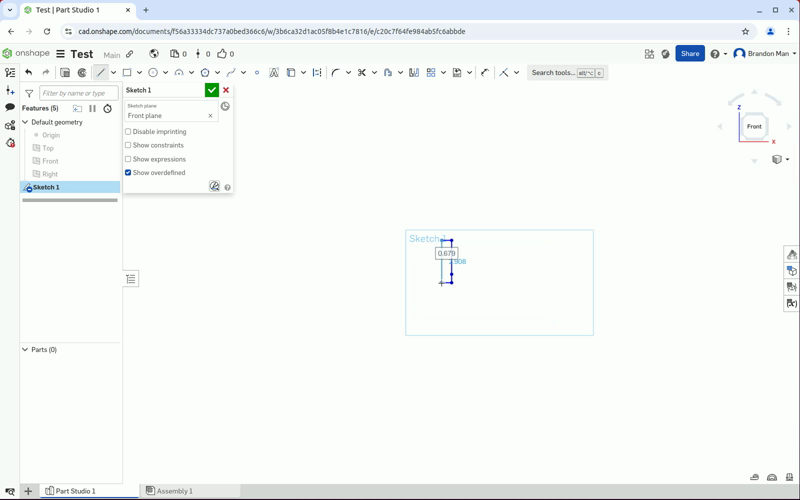
scroll(6)
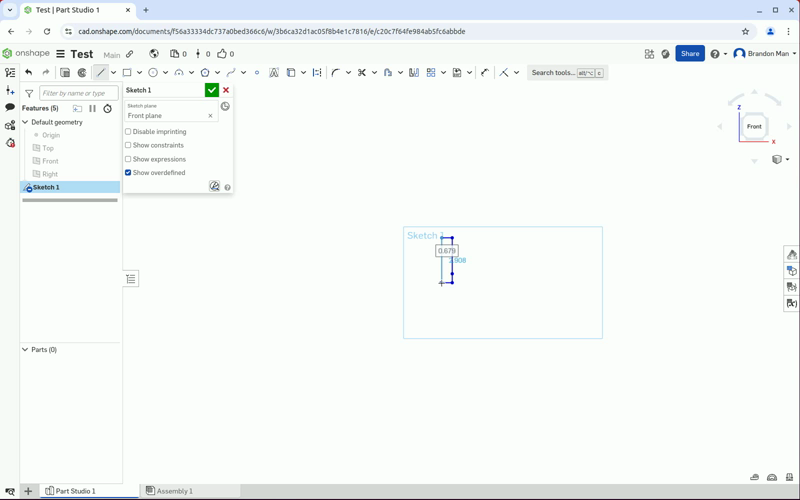
scroll(6)
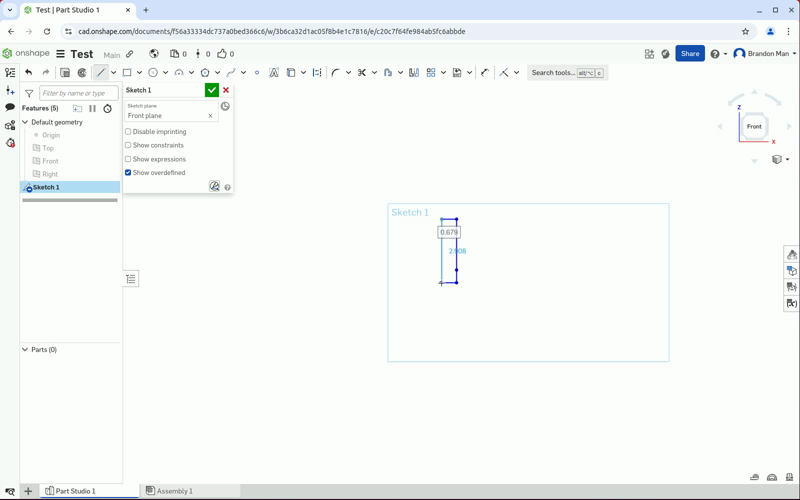
scroll(6)
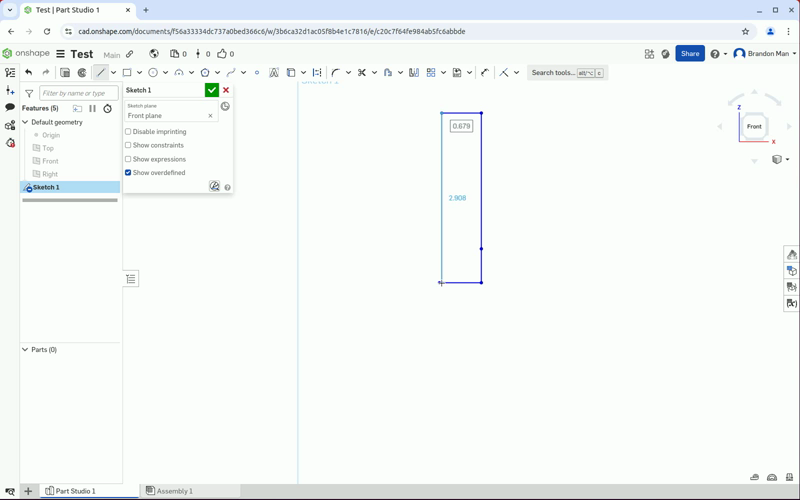
key_up(shift)
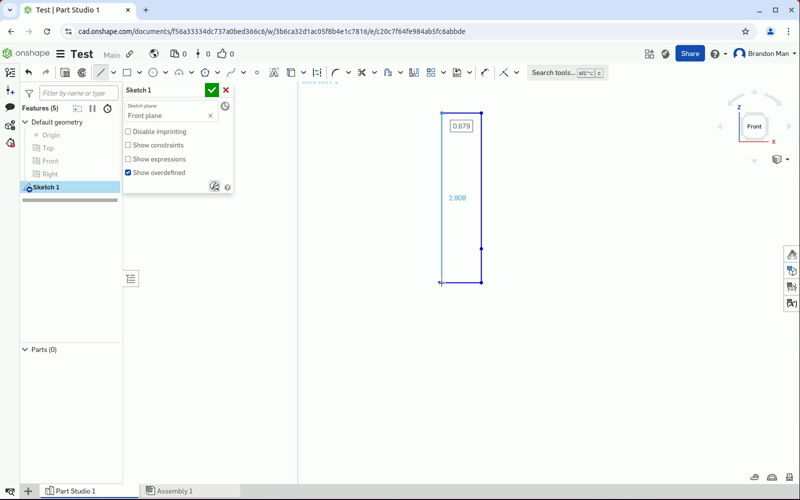
click(441, 282)
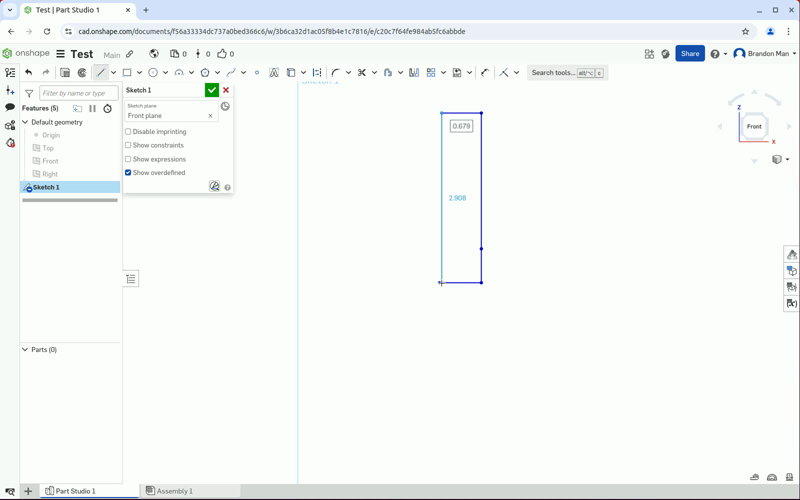
scroll(-6)
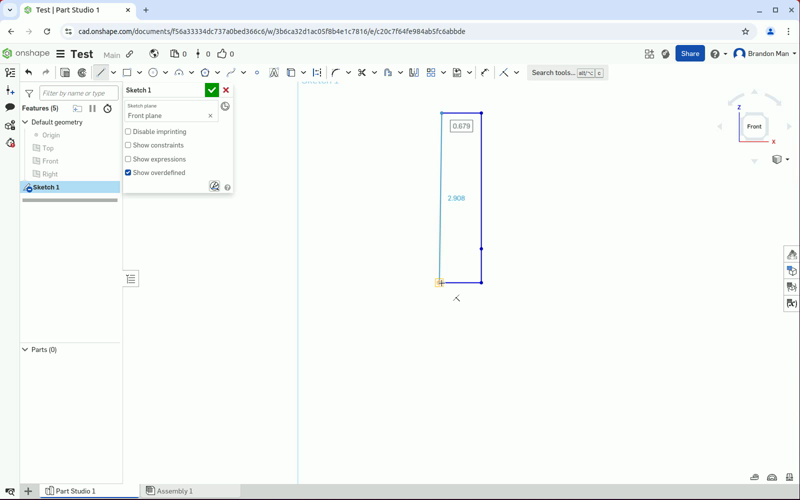
scroll(-6)
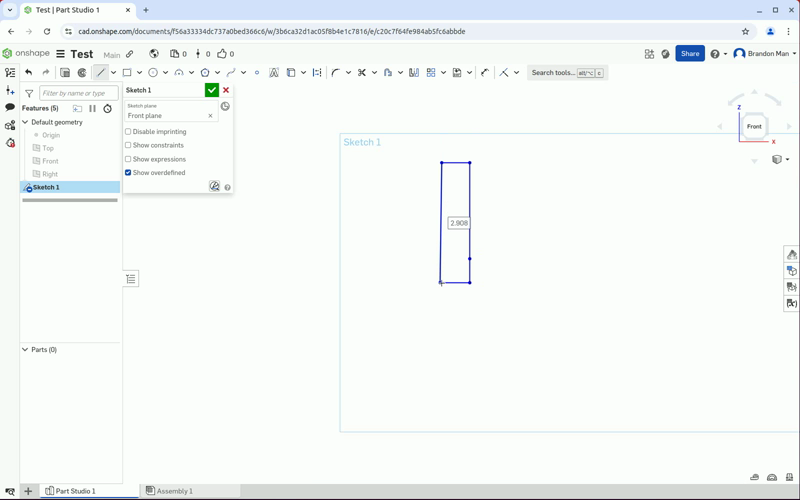
scroll(-6)
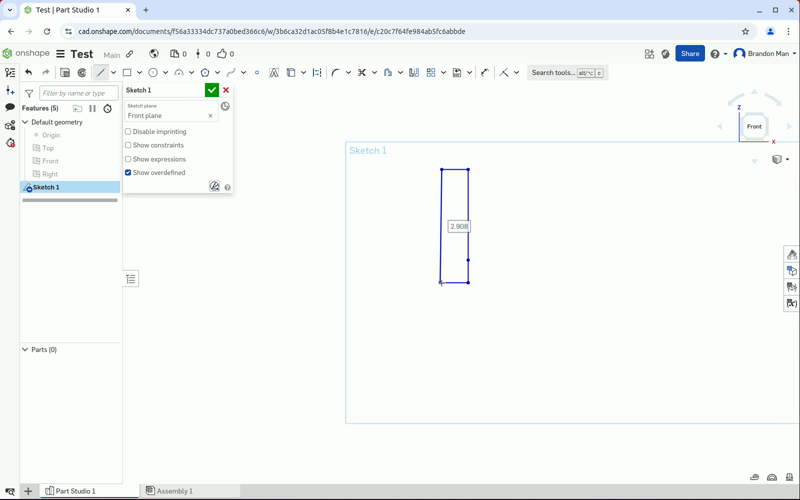
scroll(-6)
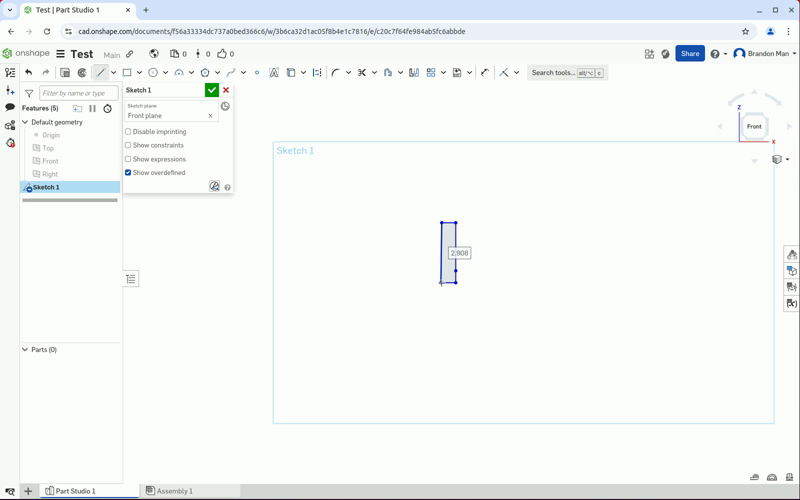
scroll(-6)
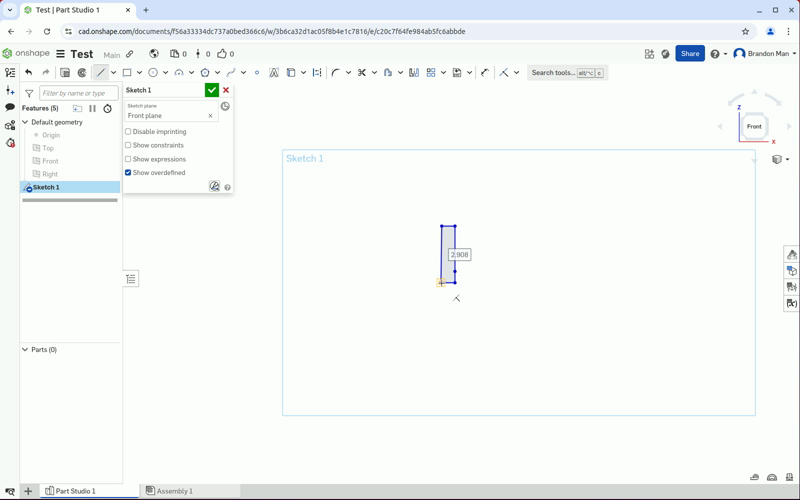
scroll(-6)
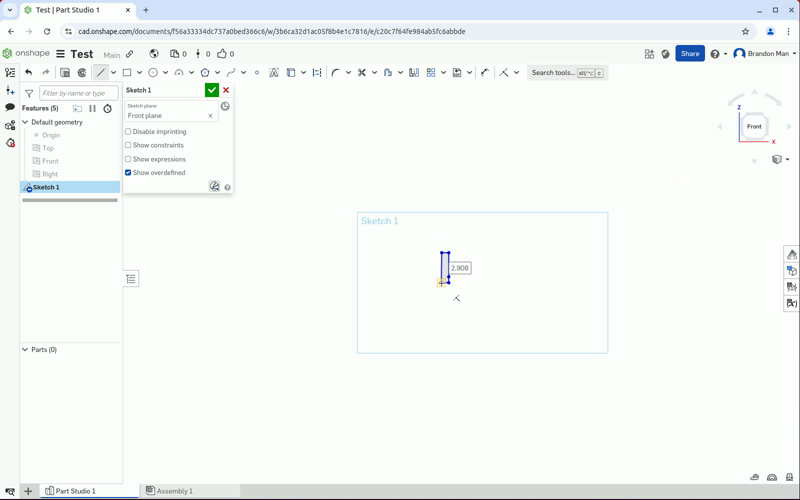
scroll(-6)
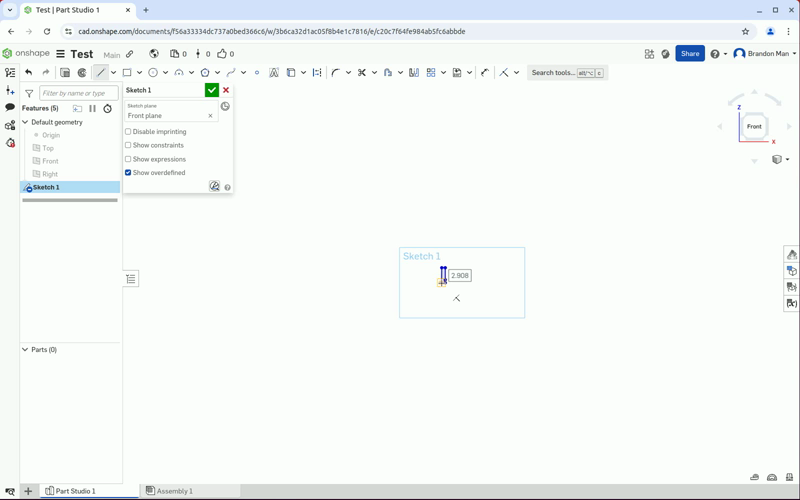
key(esc)
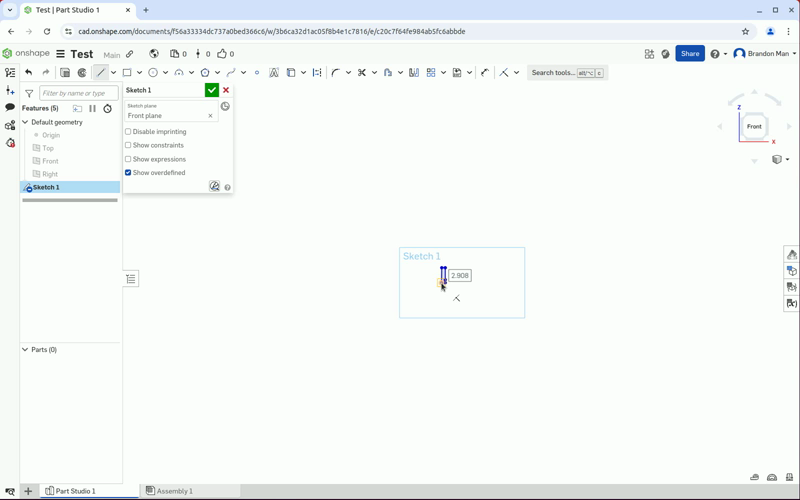
mouse_move(443, 271)
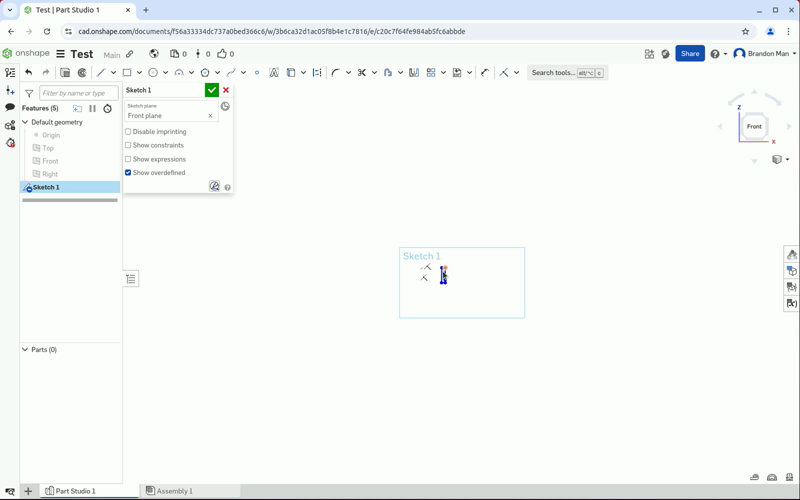
scroll(6)
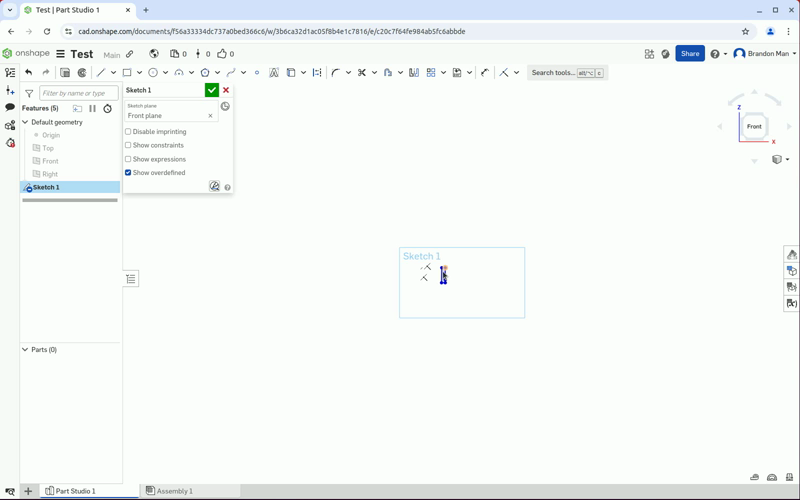
scroll(6)
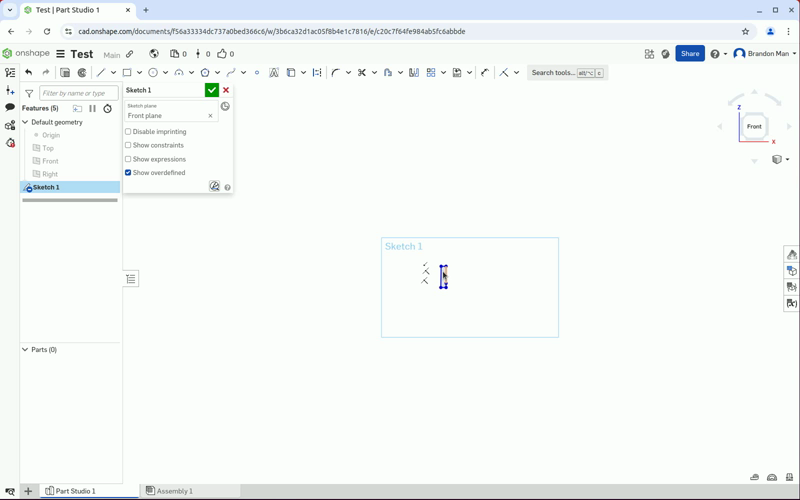
scroll(6)
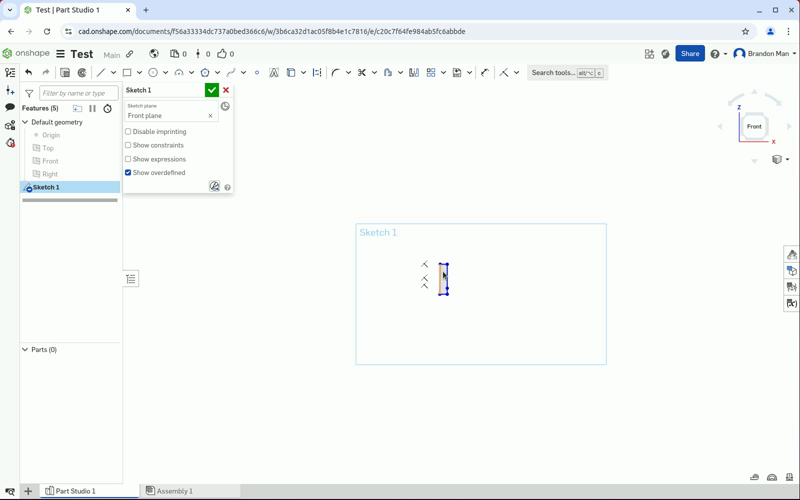
scroll(6)
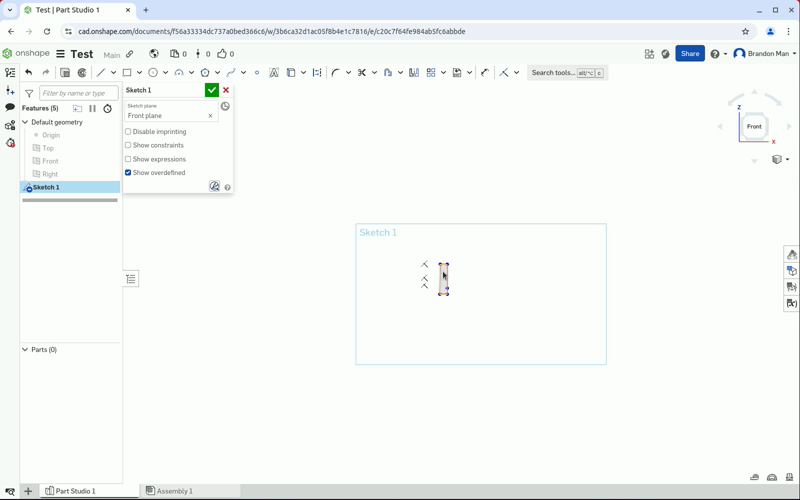
scroll(6)
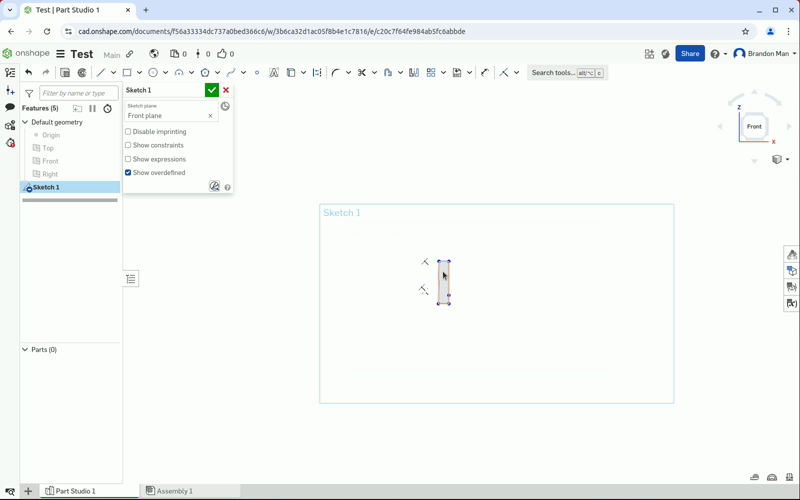
scroll(6)
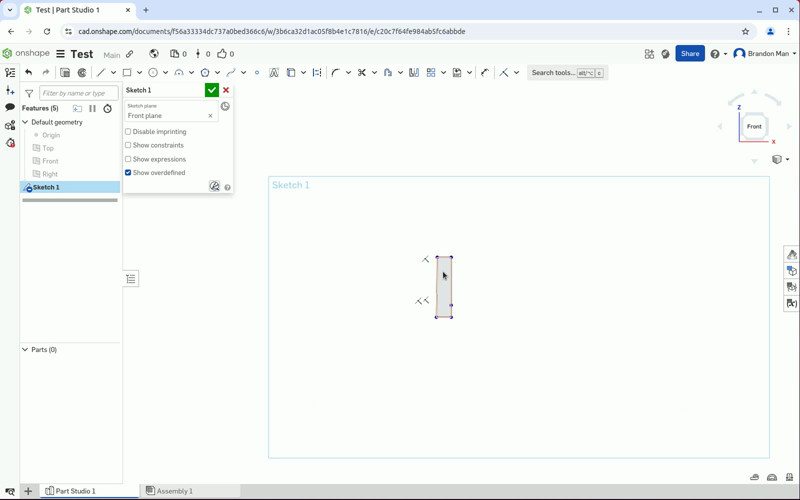
scroll(6)
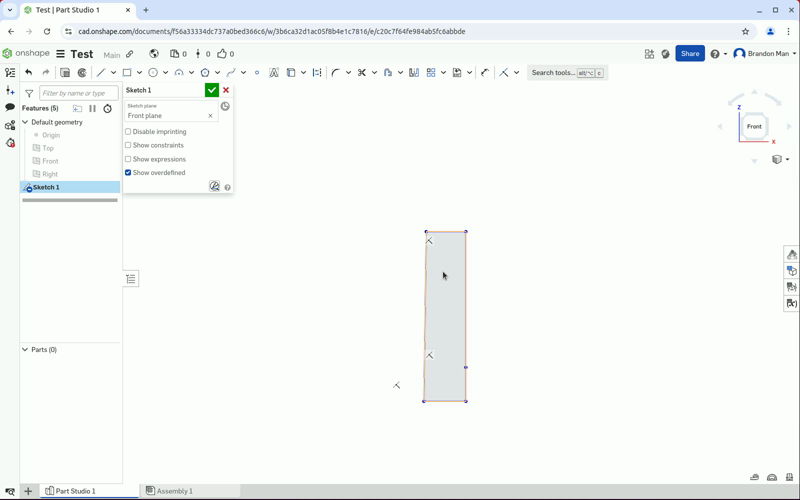
click(443, 271)
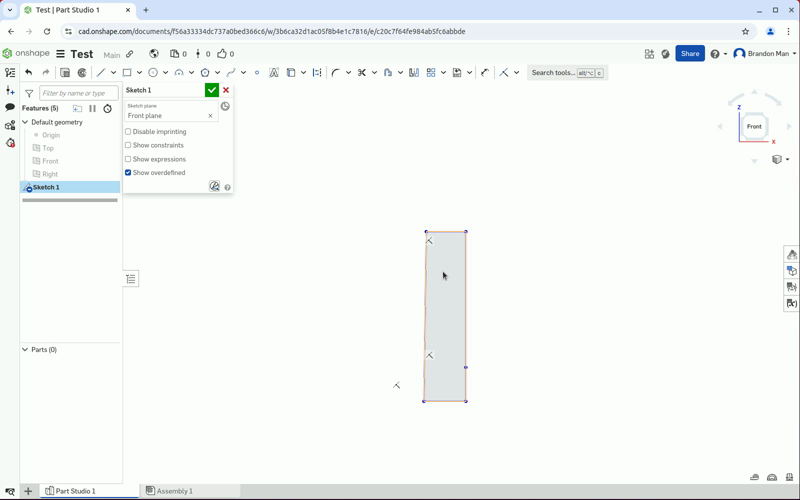
scroll(-6)
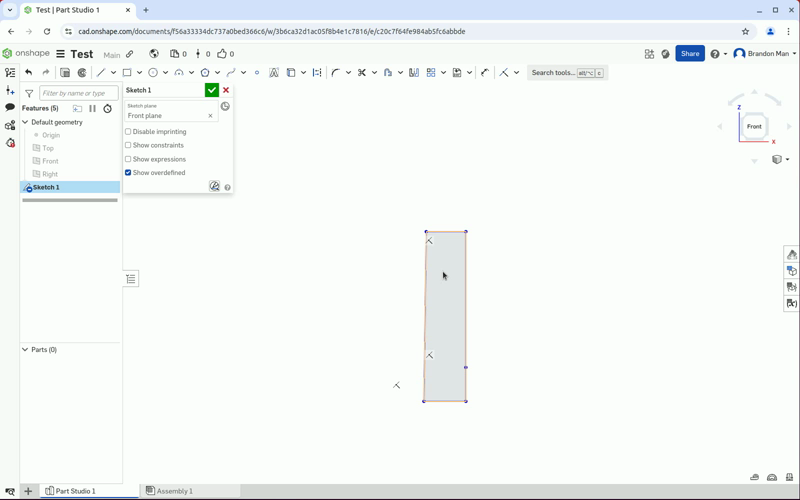
scroll(-6)
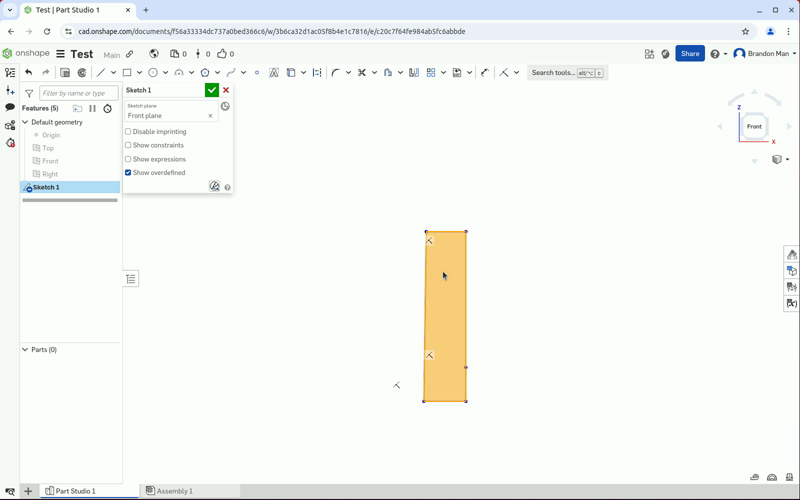
scroll(-6)
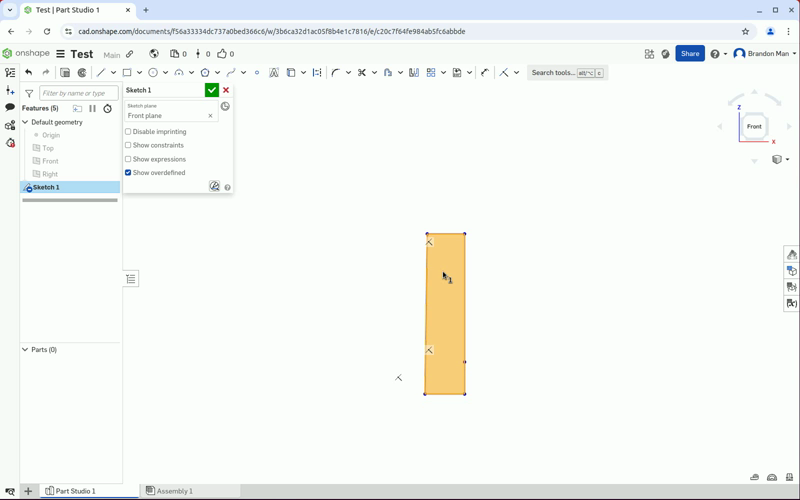
scroll(-6)
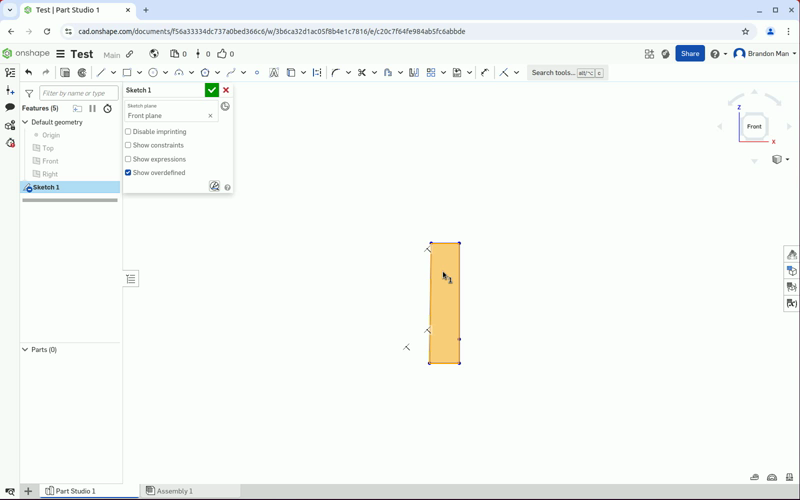
scroll(-6)
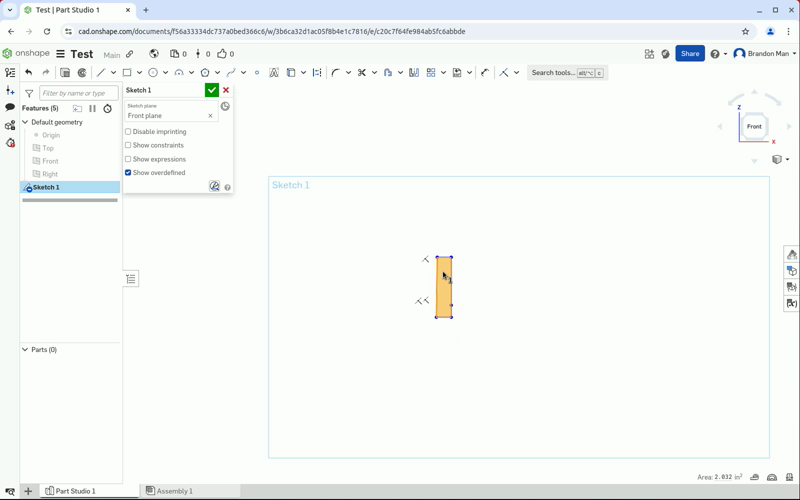
scroll(-6)
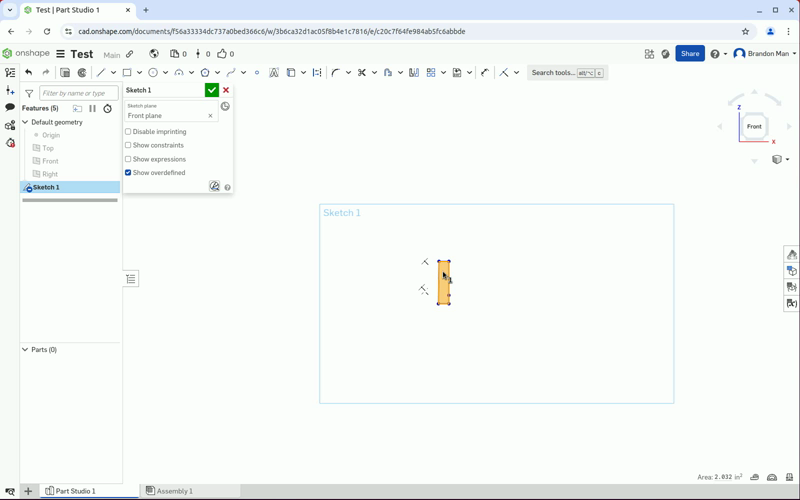
scroll(-6)
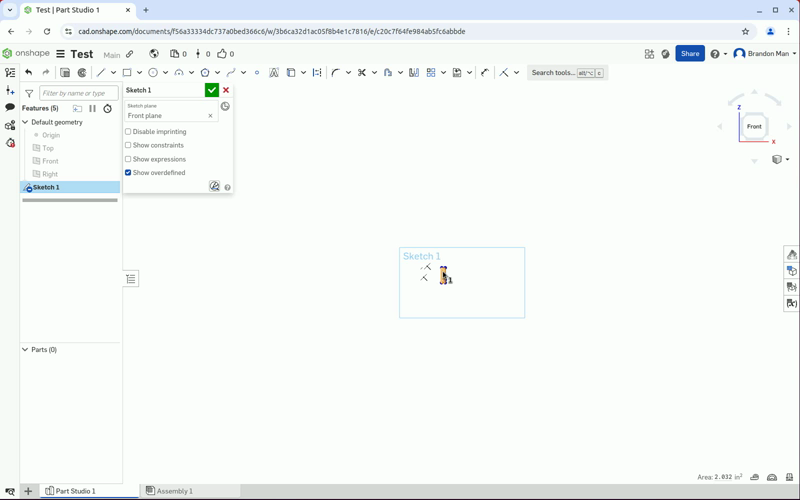
mouse_move(73, 352)
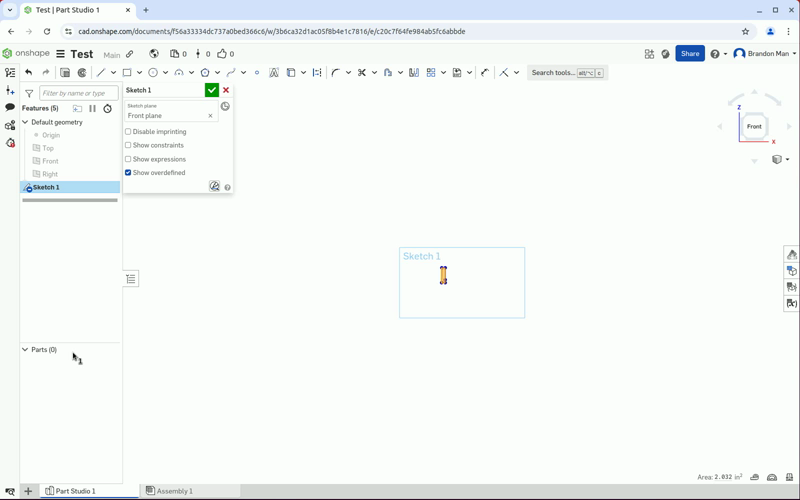
key(shift+y)
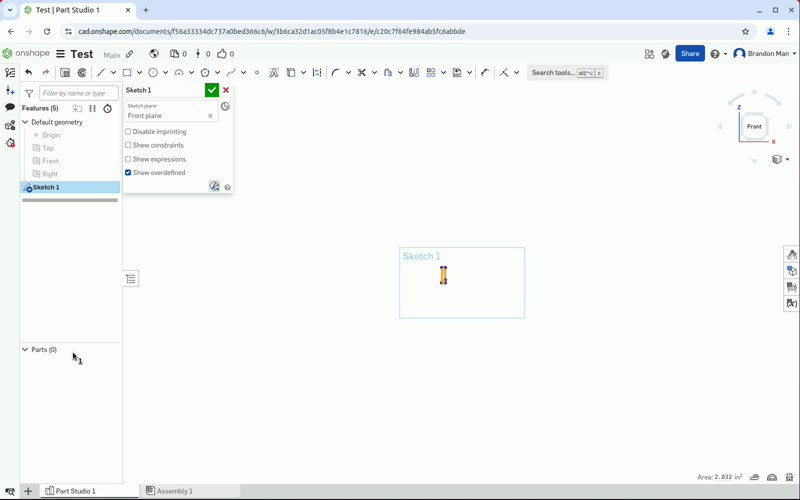
key(shift+e)
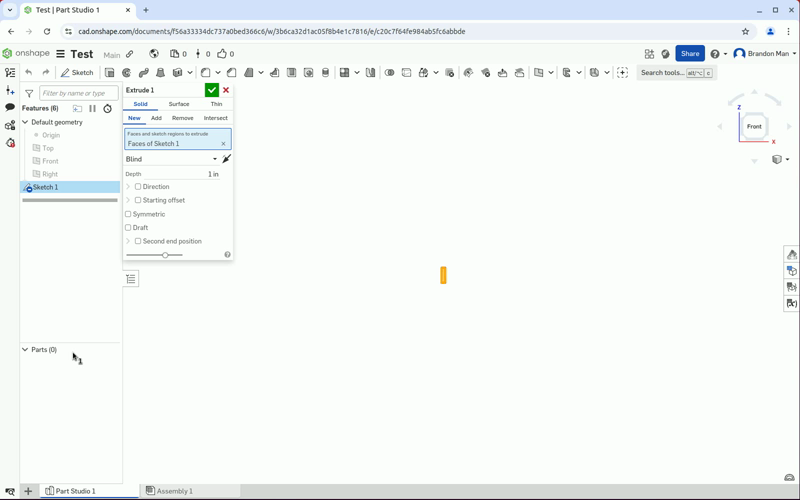
mouse_move(143, 106)
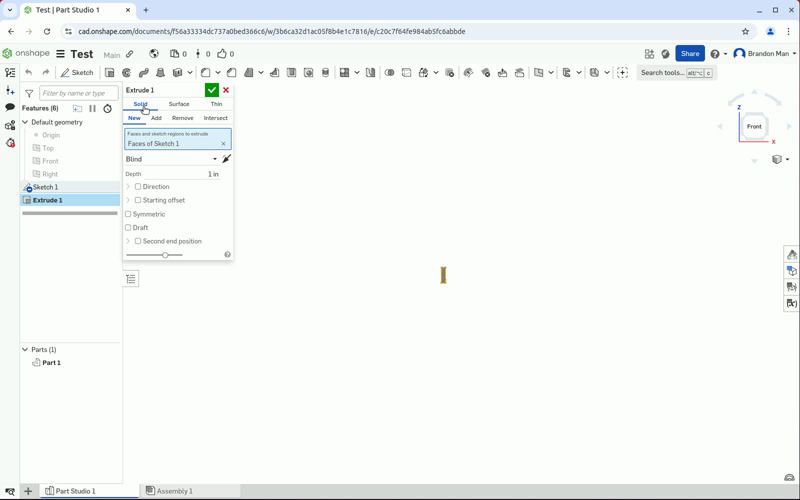
click(143, 106)
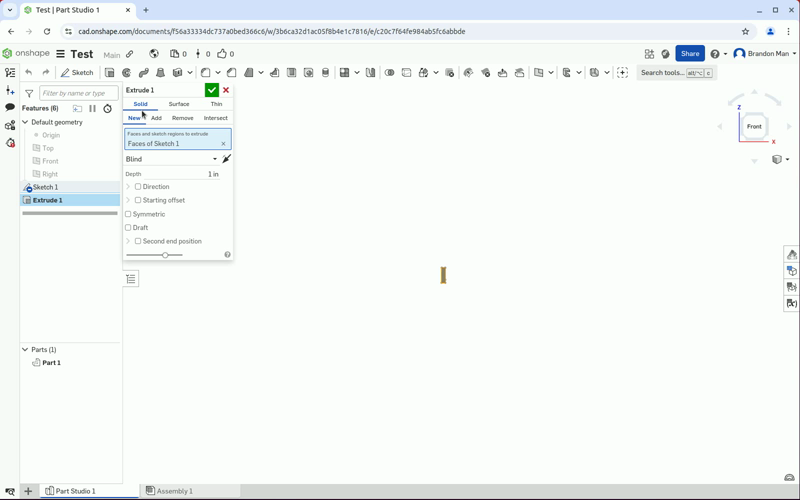
mouse_move(137, 120)
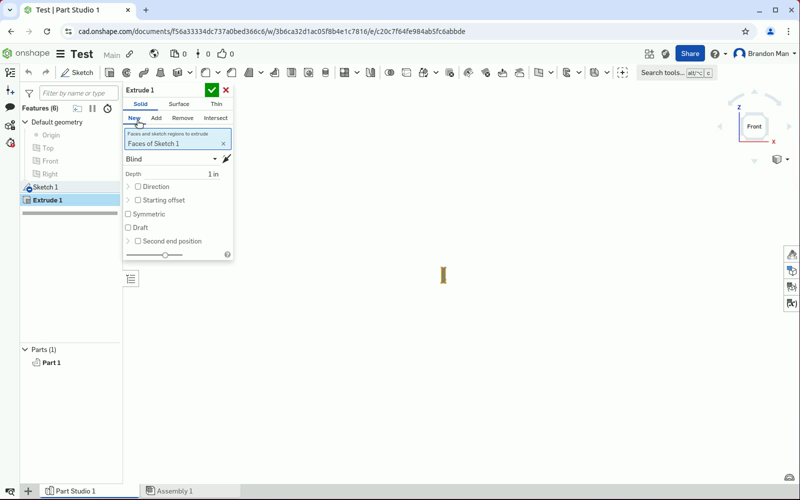
click(137, 120)
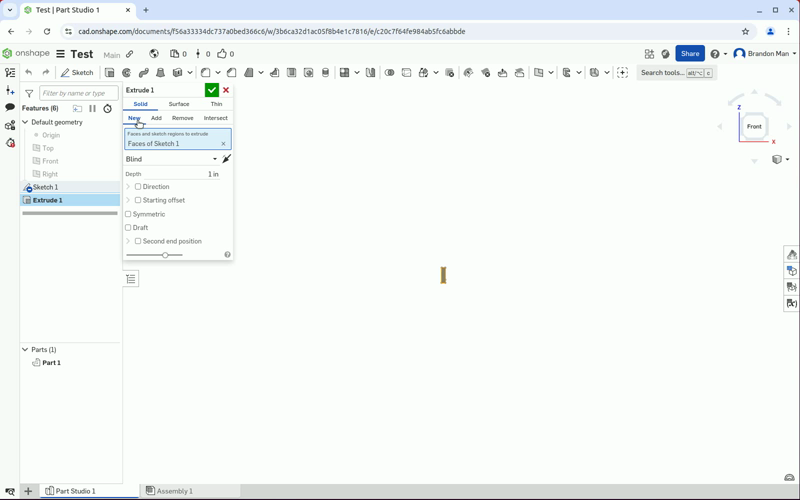
key(tab, 4)
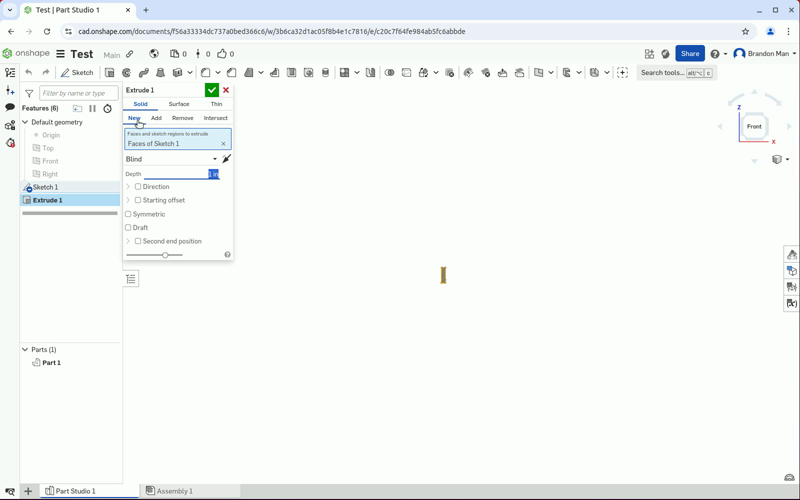
text(-23.108)
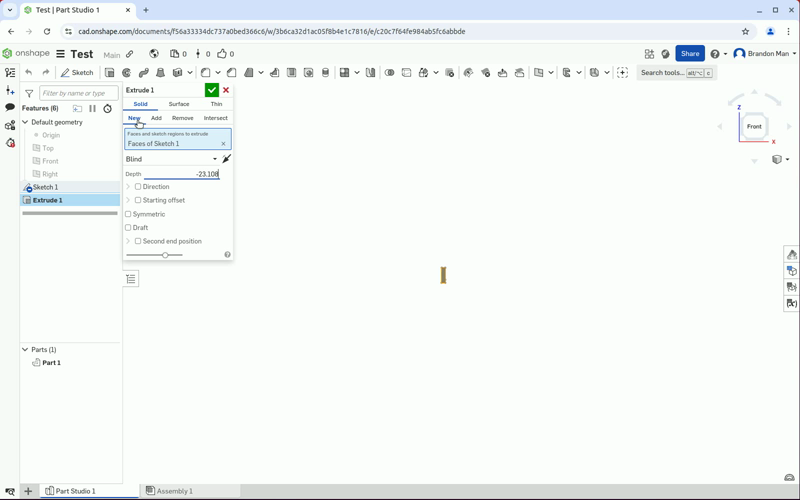
key(enter)
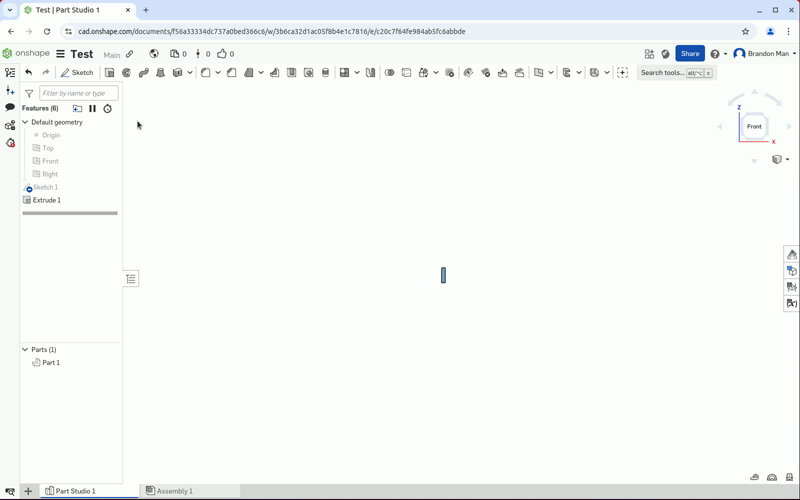
key(shift+h)
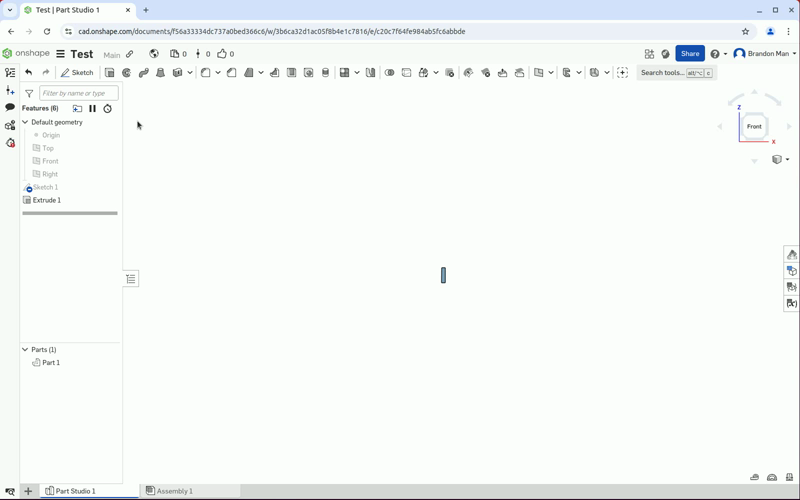
key(shift+h)
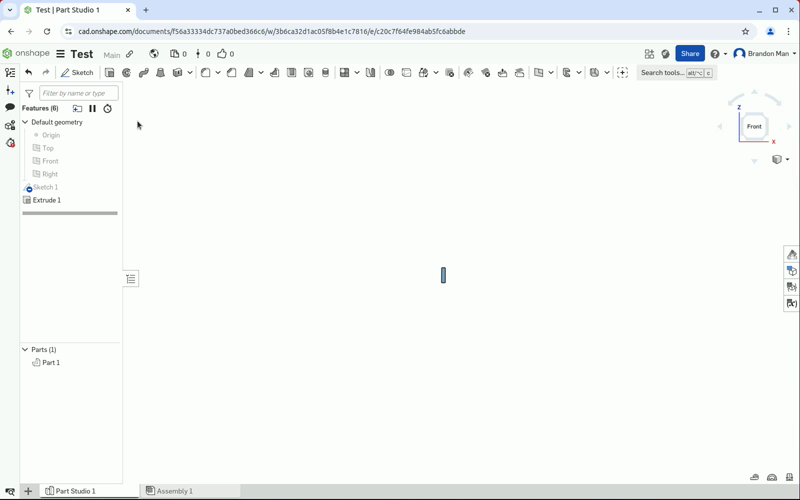
mouse_move(73, 189)
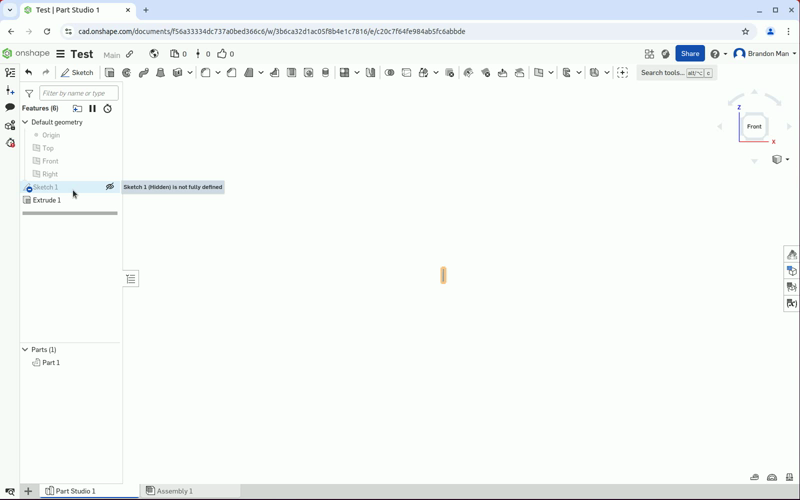
click(73, 189)
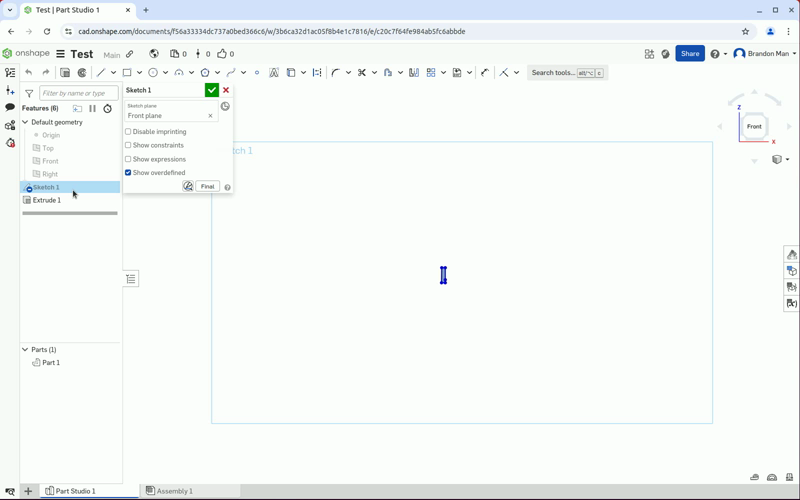
mouse_move(229, 92)
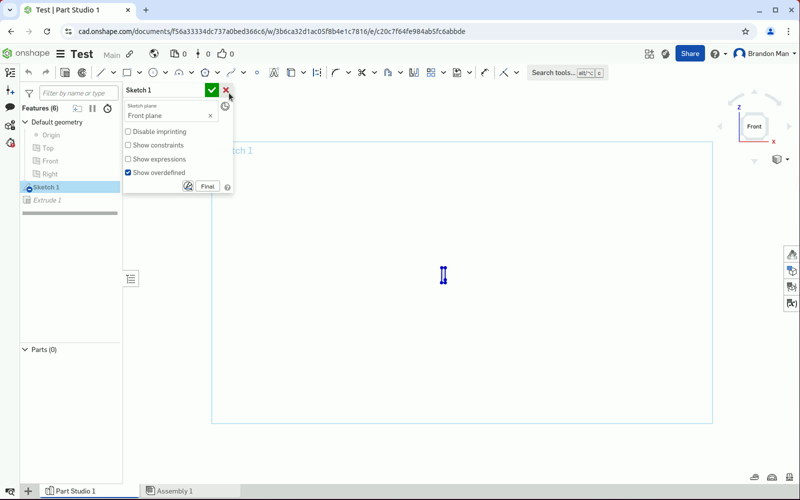
click(229, 92)
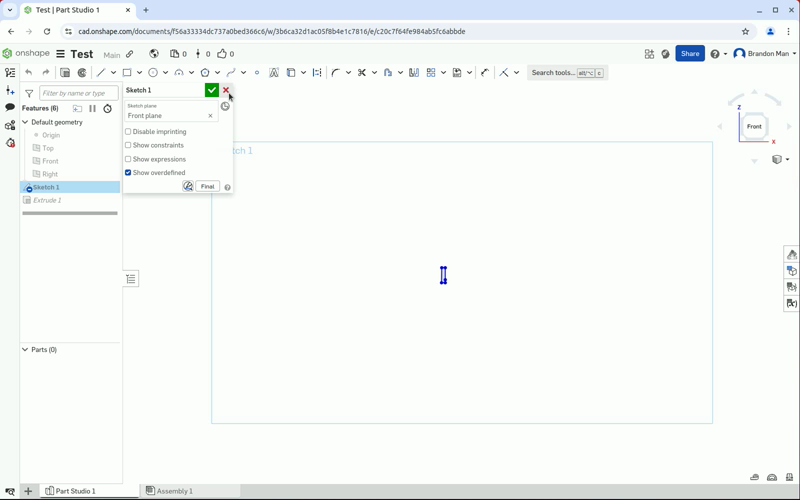
key(shift+s)
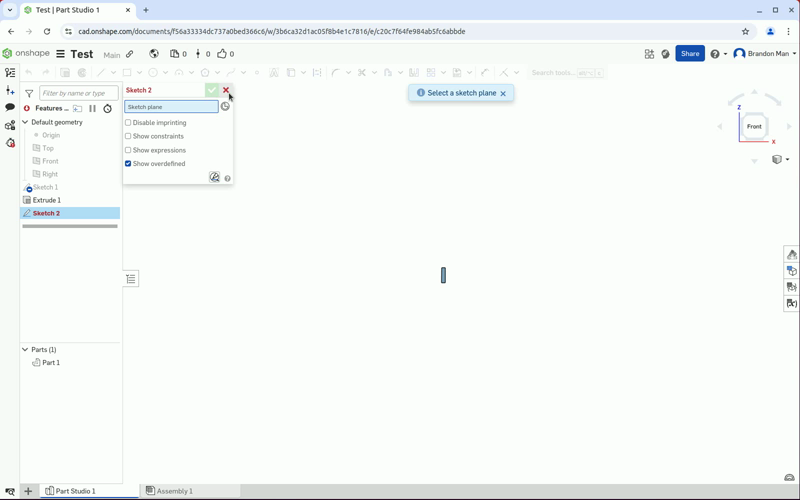
mouse_move(73, 163)
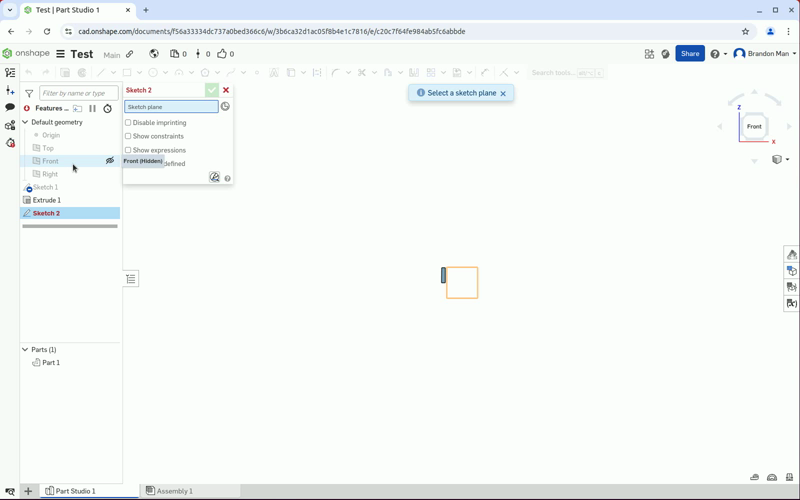
click(73, 163)
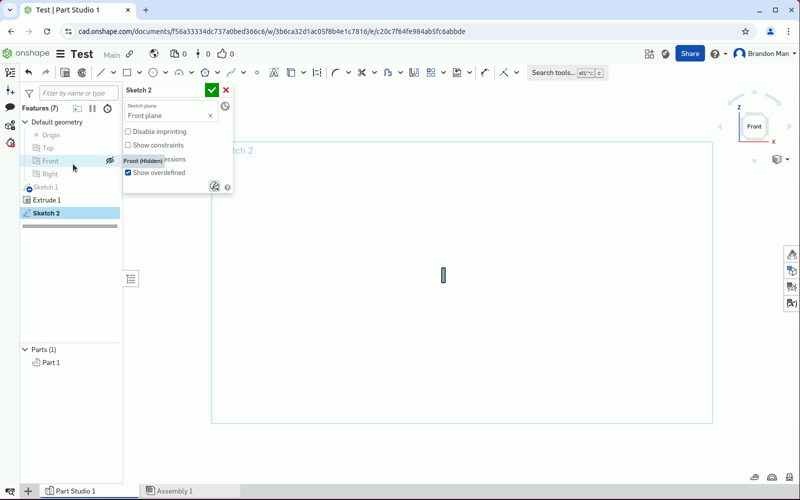
mouse_move(73, 352)
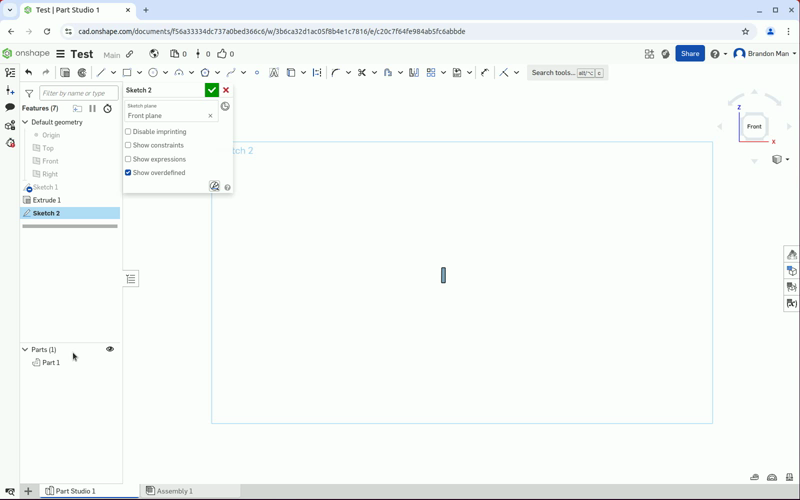
key(y)
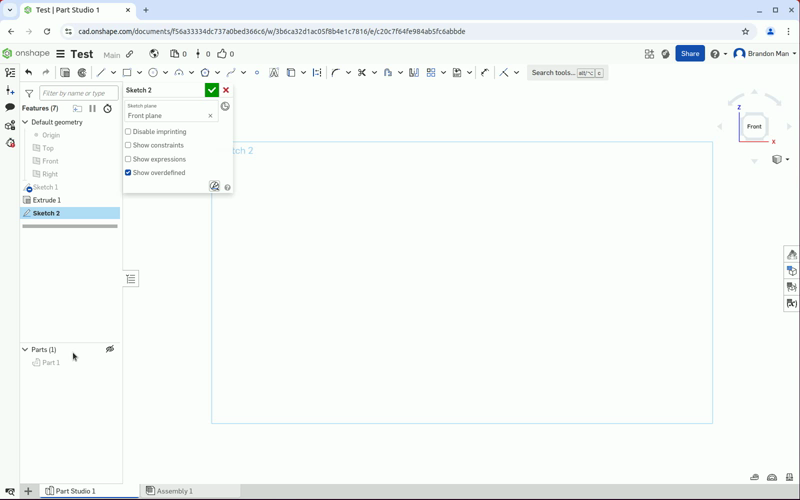
key(l)
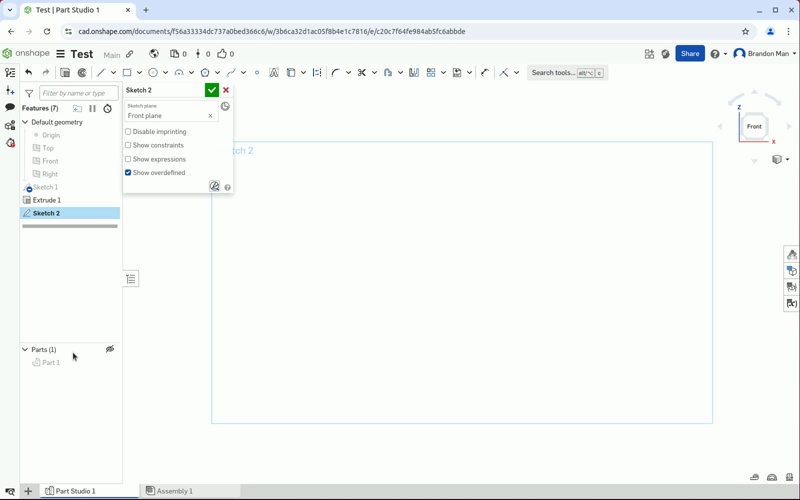
key_down(shift)
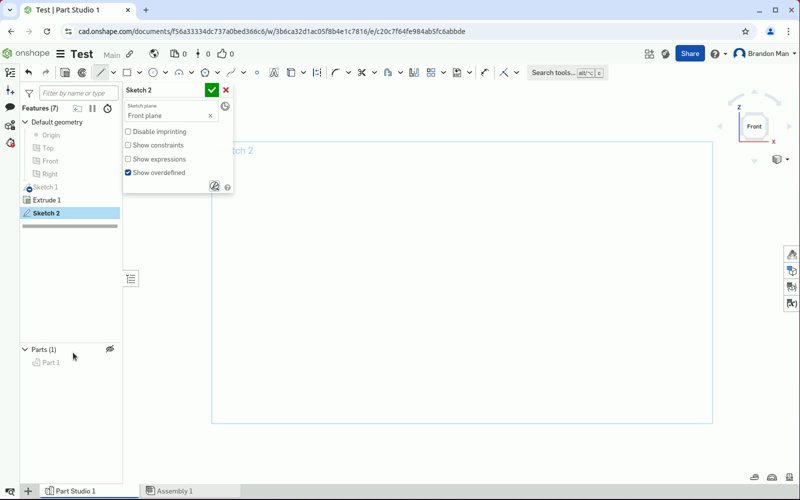
mouse_move(444, 282)
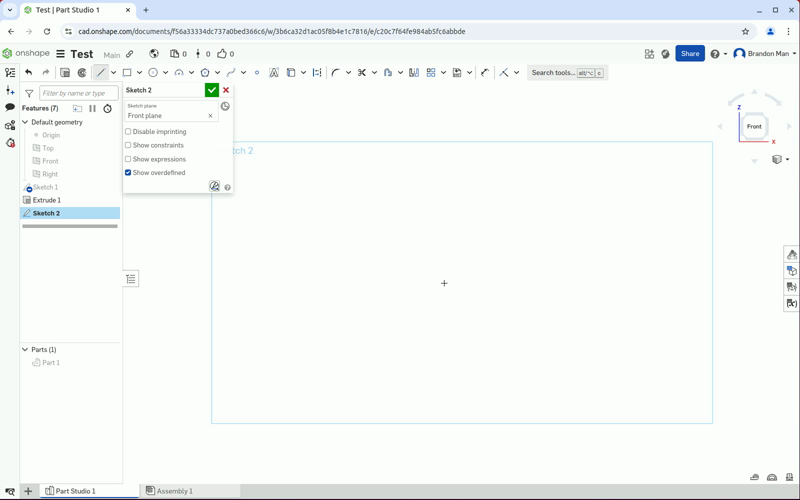
click(444, 282)
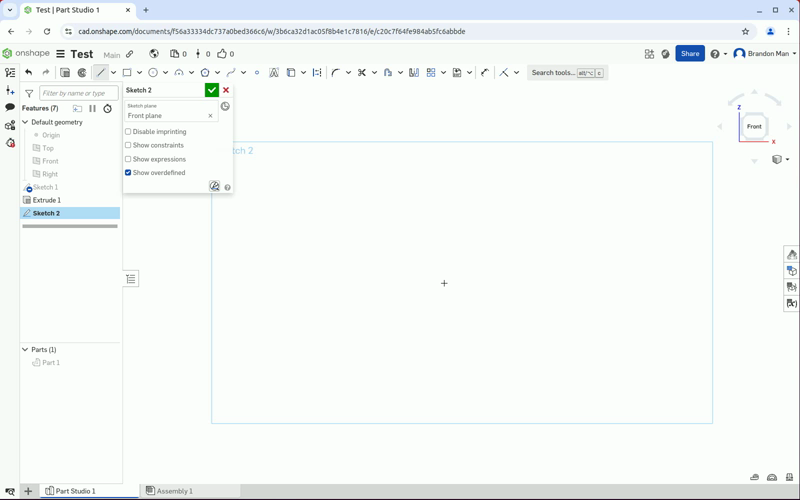
key_up(shift)
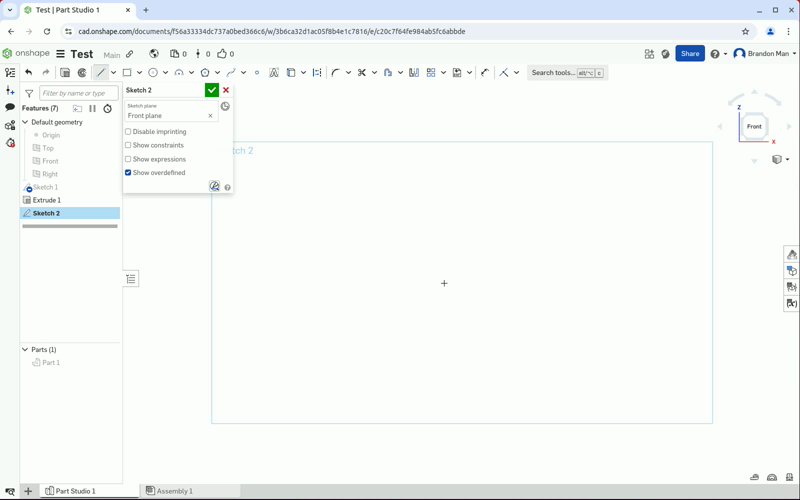
key_down(shift)
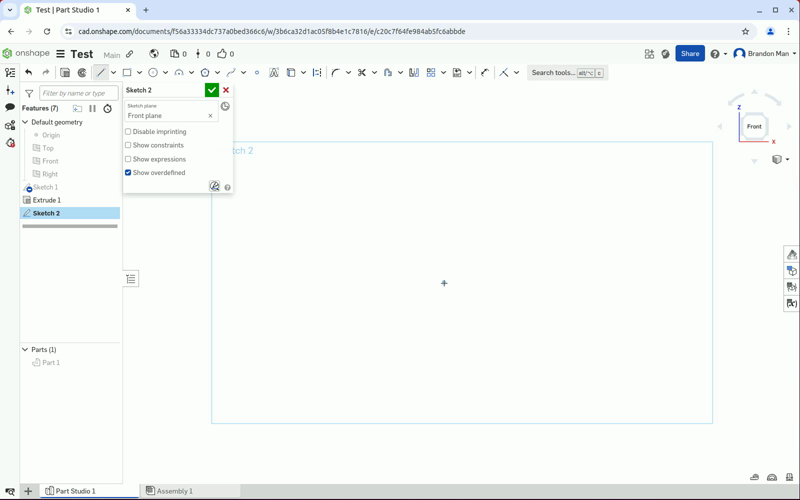
mouse_move(474, 282)
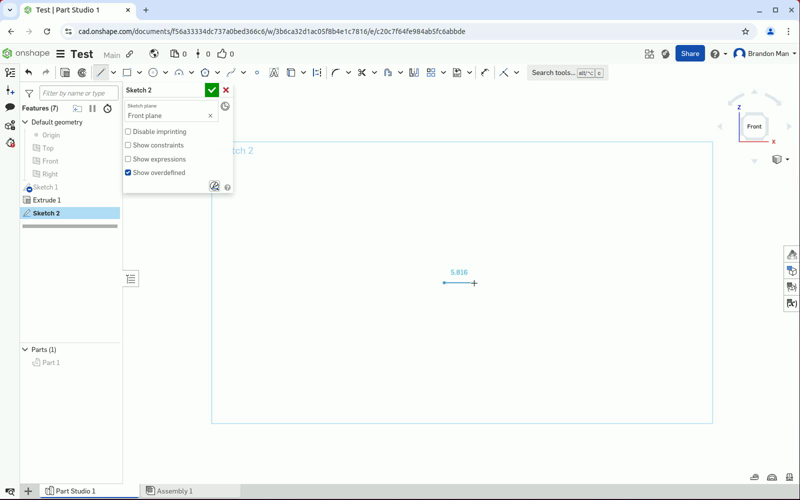
mouse_move(461, 282)
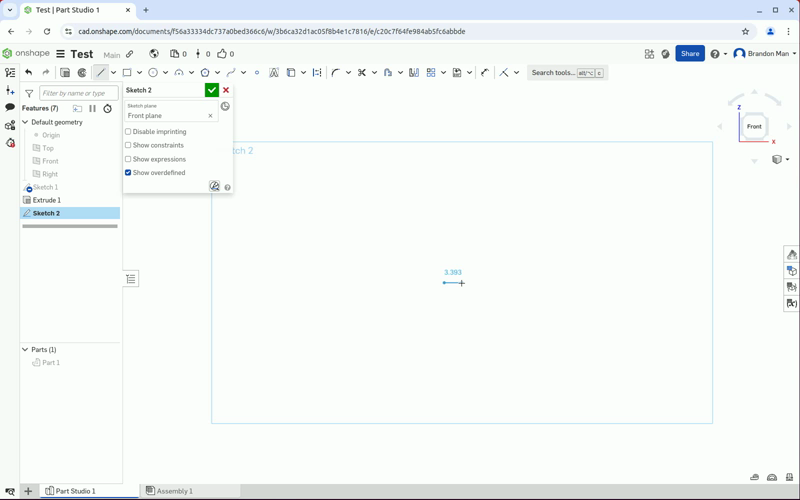
click(461, 282)
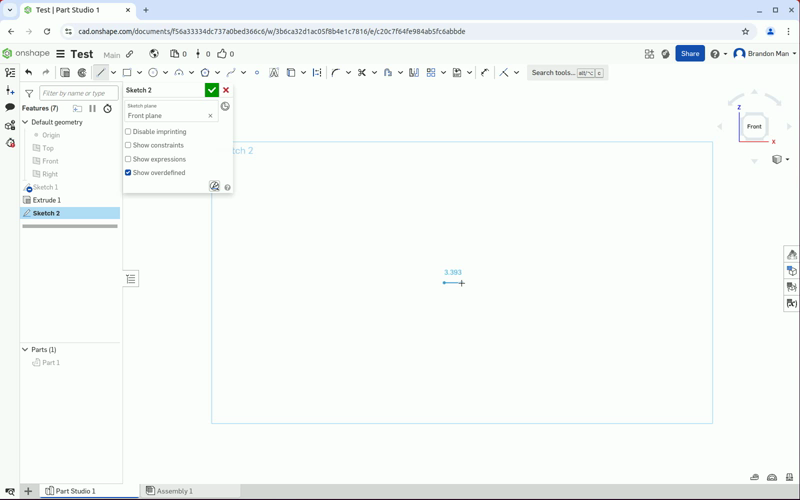
key_up(shift)
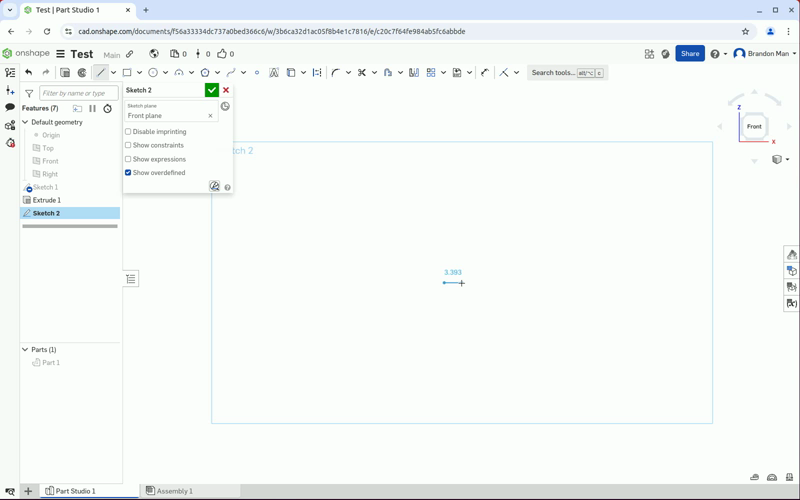
key_down(shift)
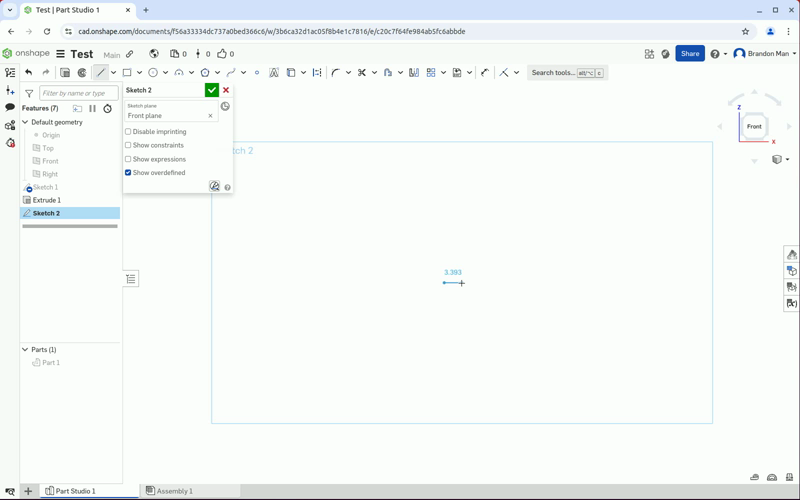
mouse_move(491, 282)
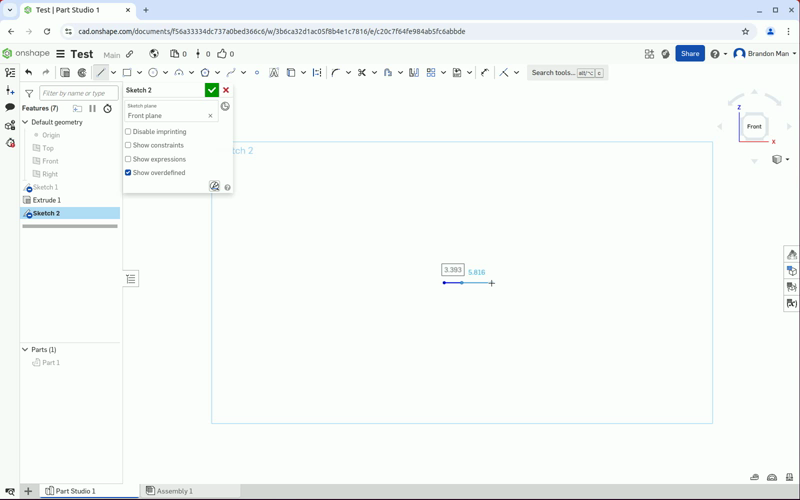
mouse_move(461, 279)
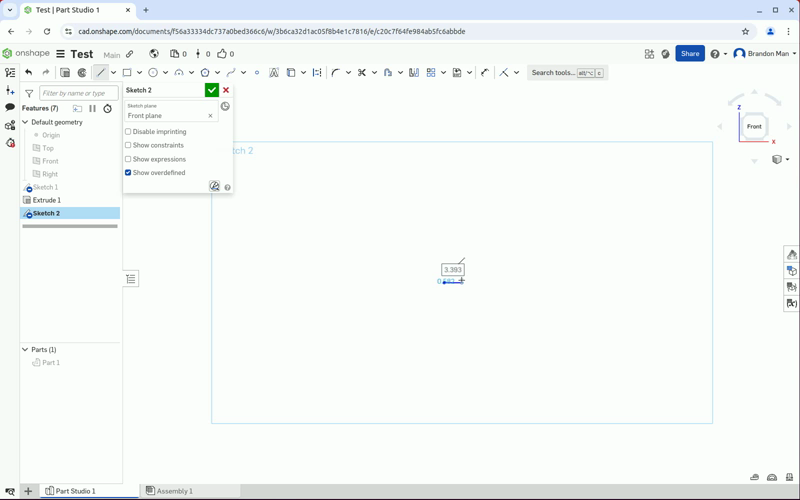
scroll(6)
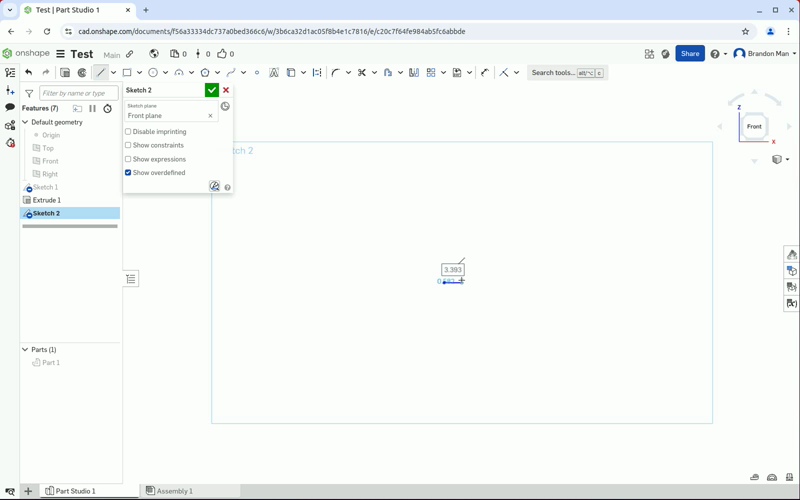
scroll(6)
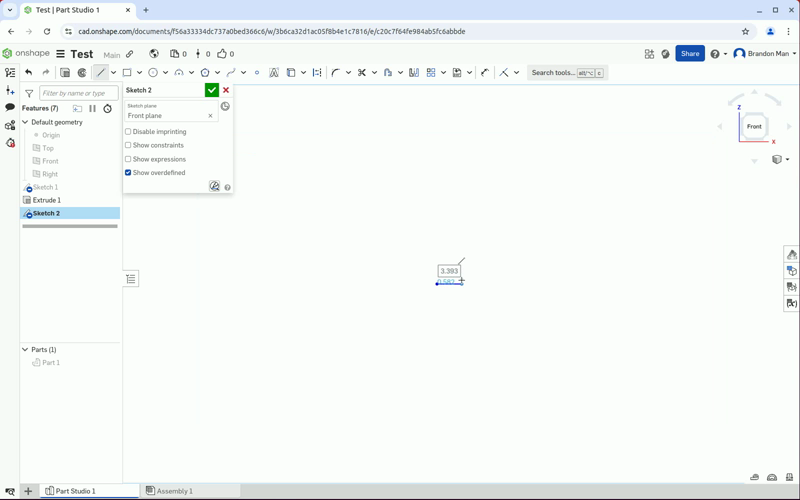
scroll(6)
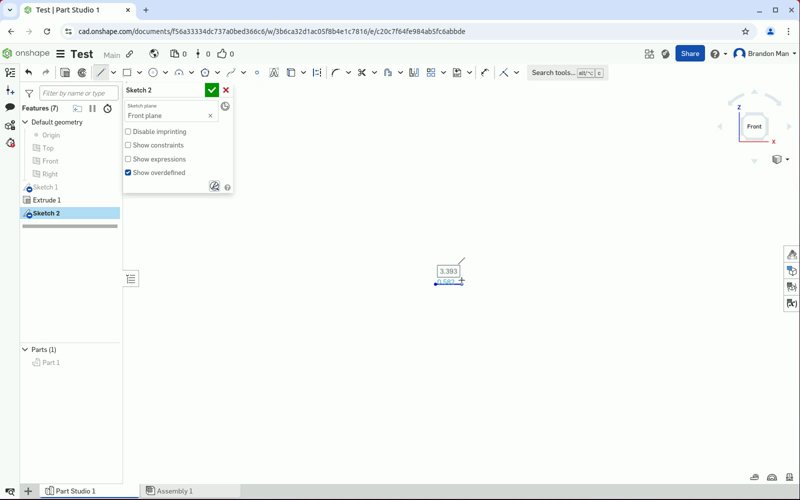
scroll(6)
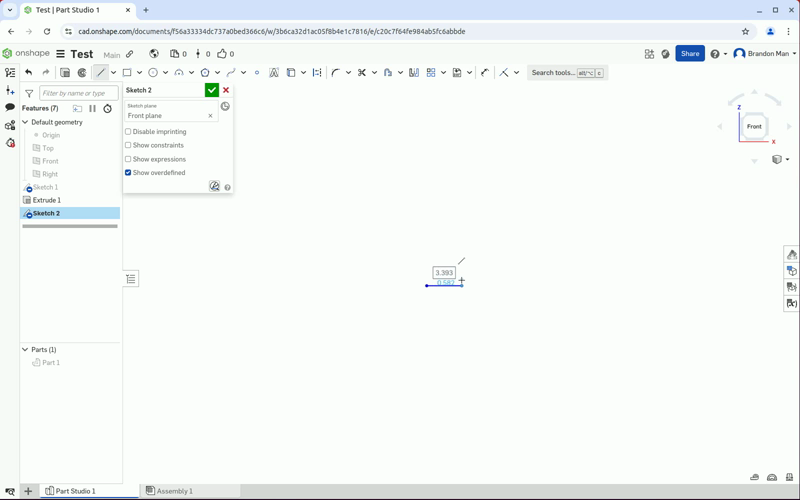
scroll(6)
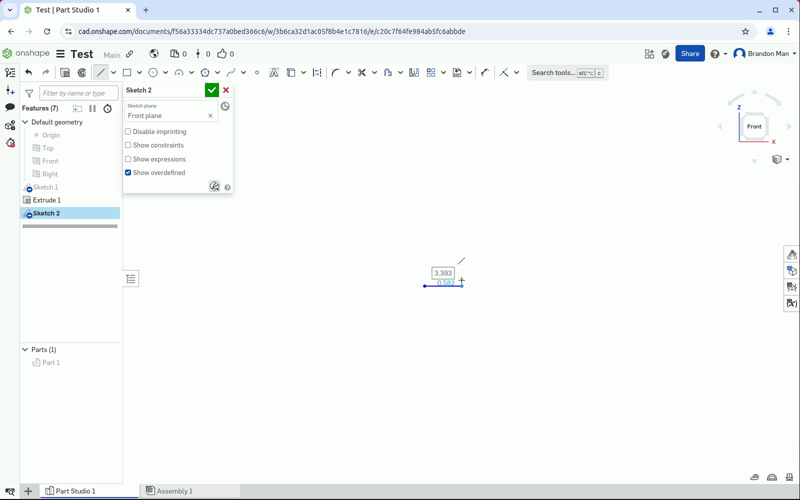
scroll(6)
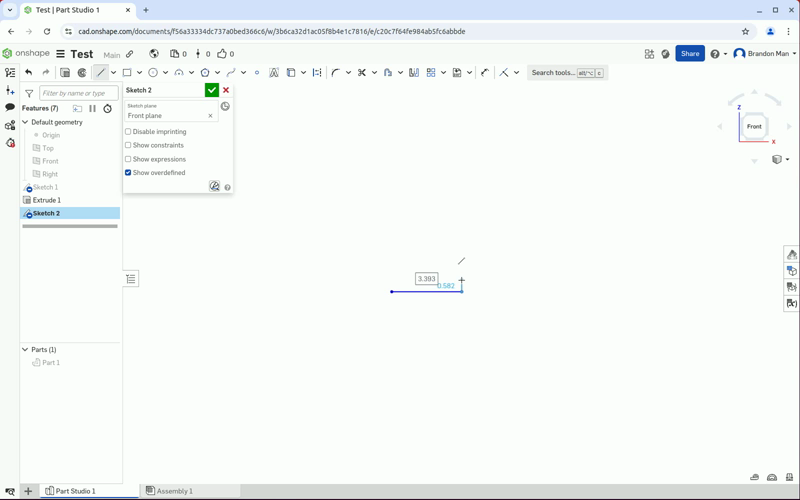
scroll(6)
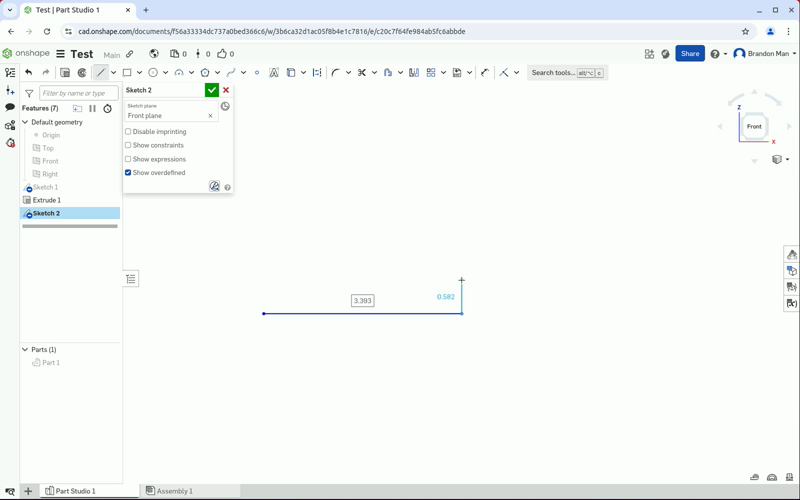
click(461, 279)
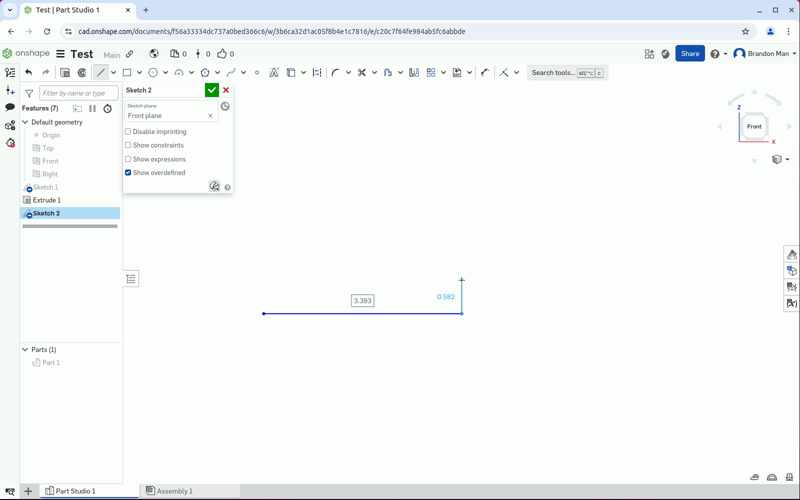
scroll(-6)
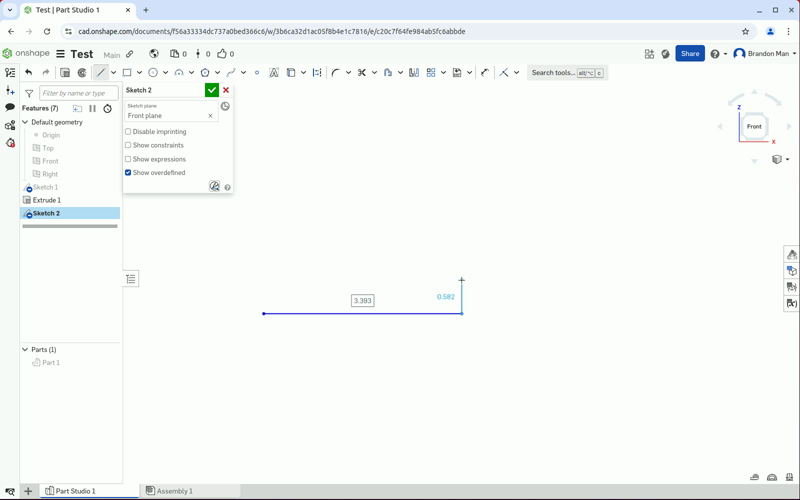
scroll(-6)
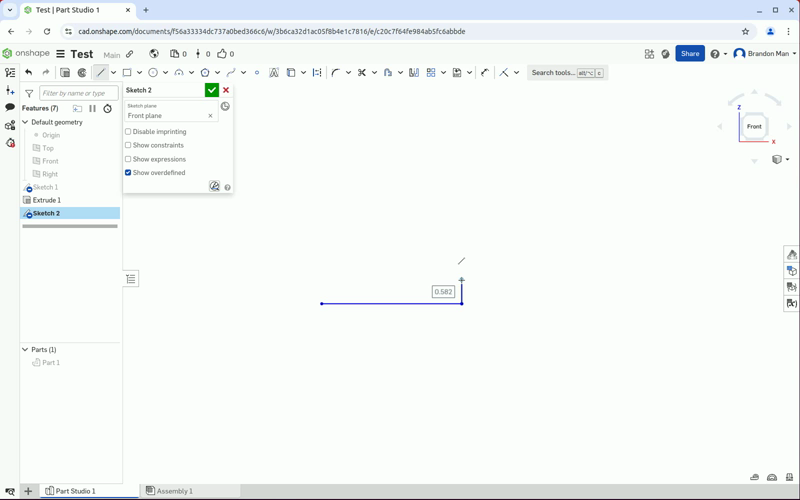
scroll(-6)
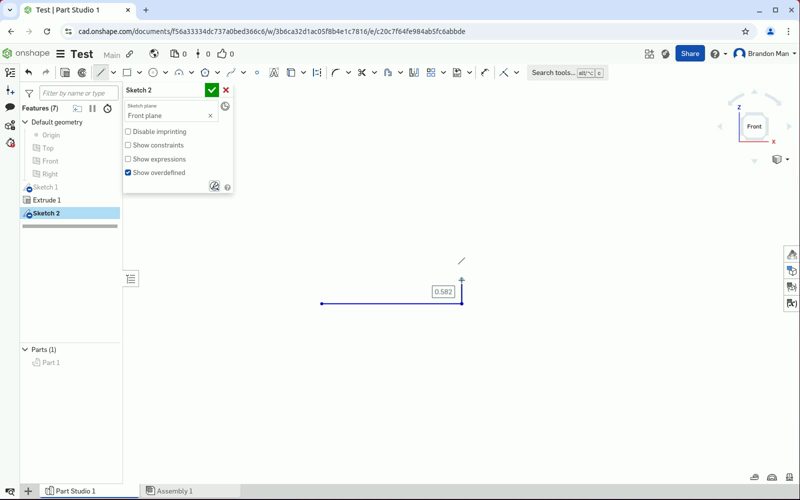
scroll(-6)
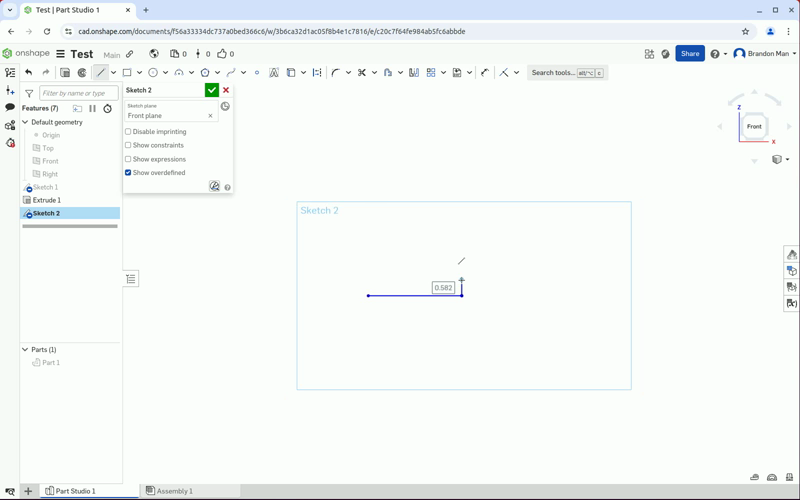
scroll(-6)
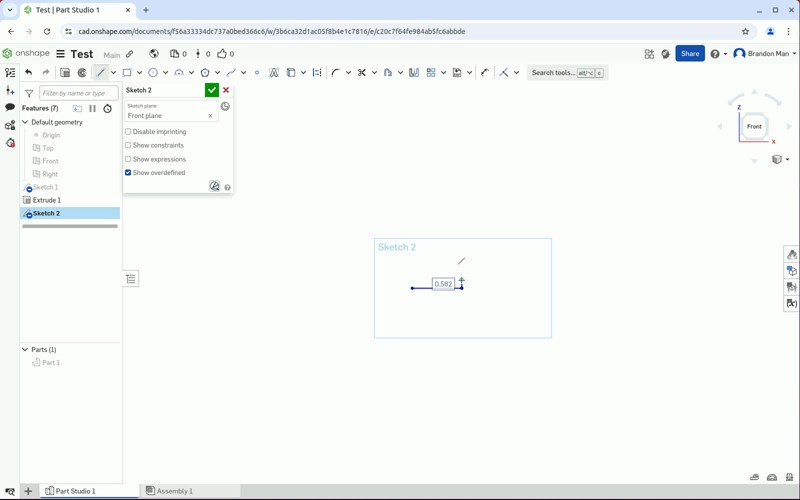
scroll(-6)
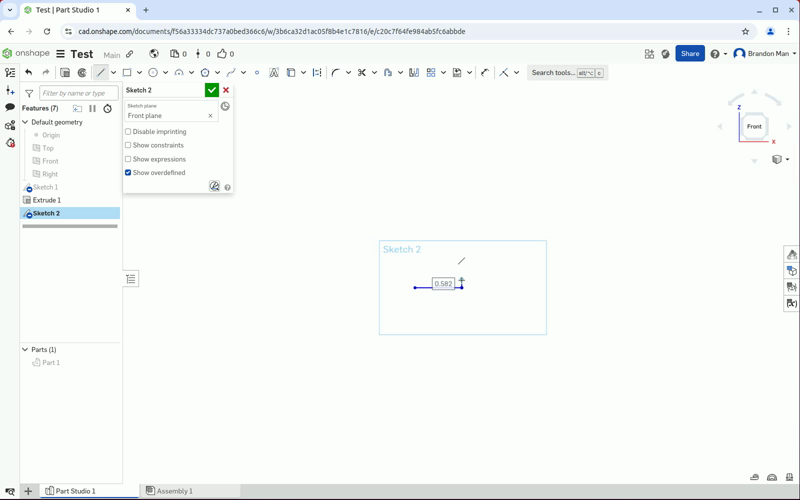
scroll(-6)
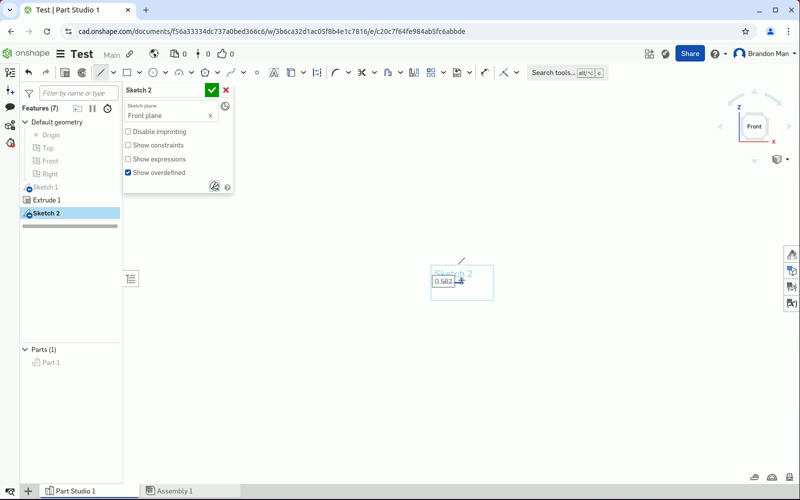
key_up(shift)
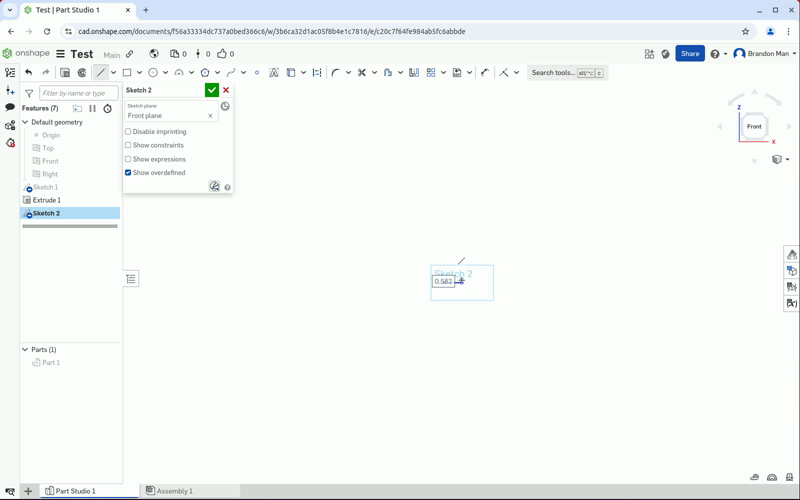
key_down(shift)
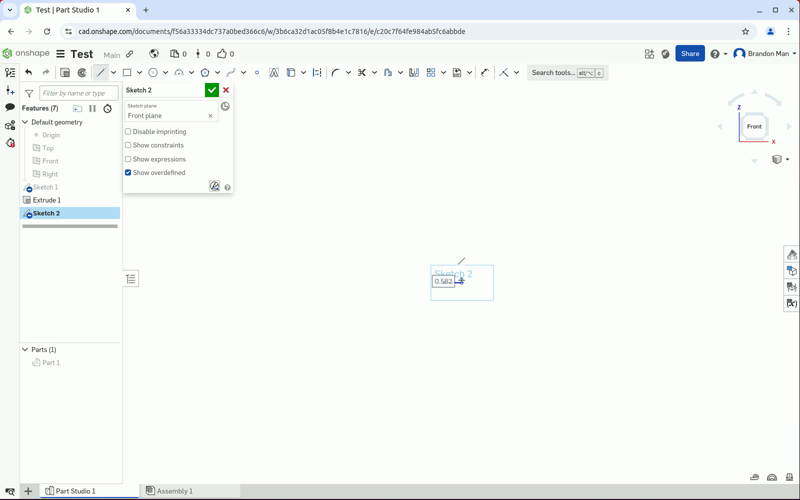
mouse_move(491, 279)
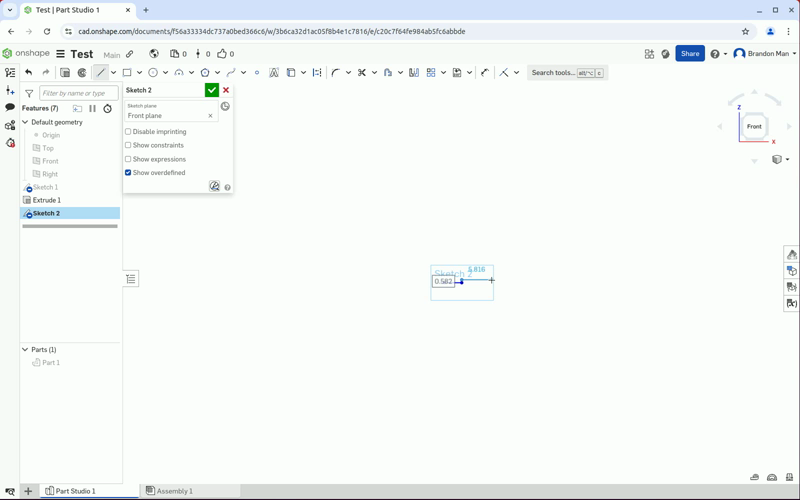
mouse_move(444, 279)
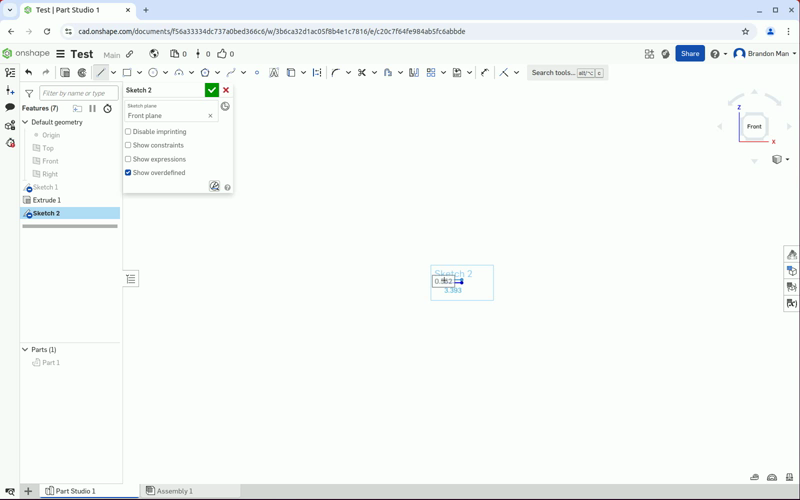
scroll(6)
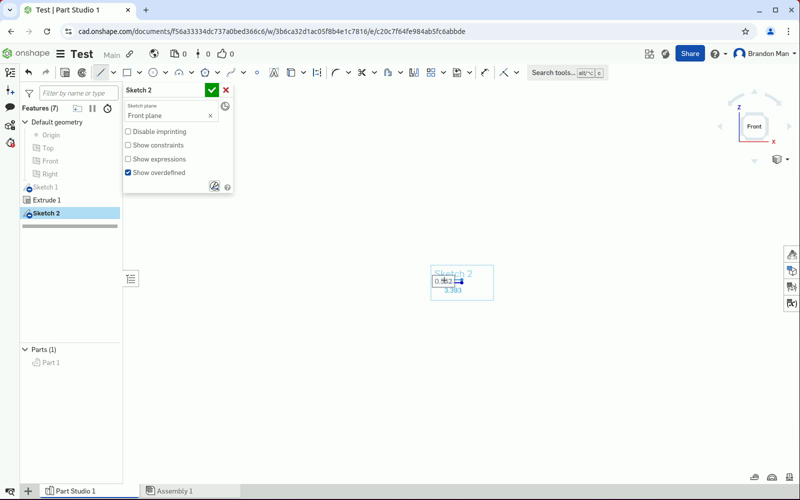
scroll(6)
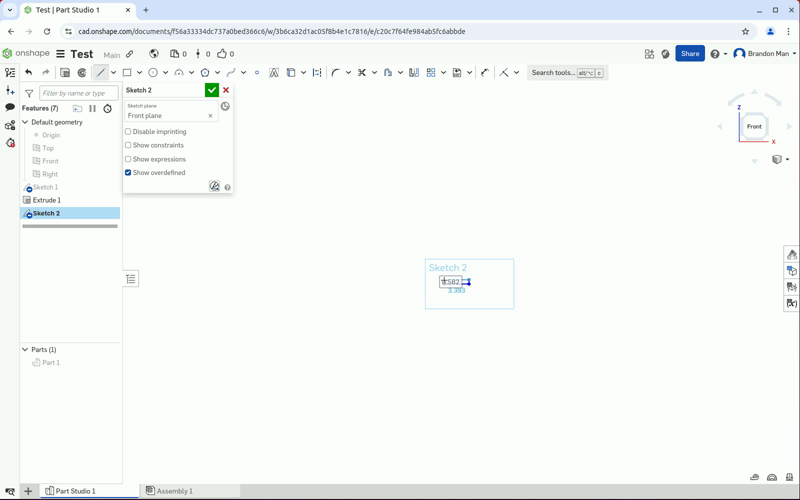
scroll(6)
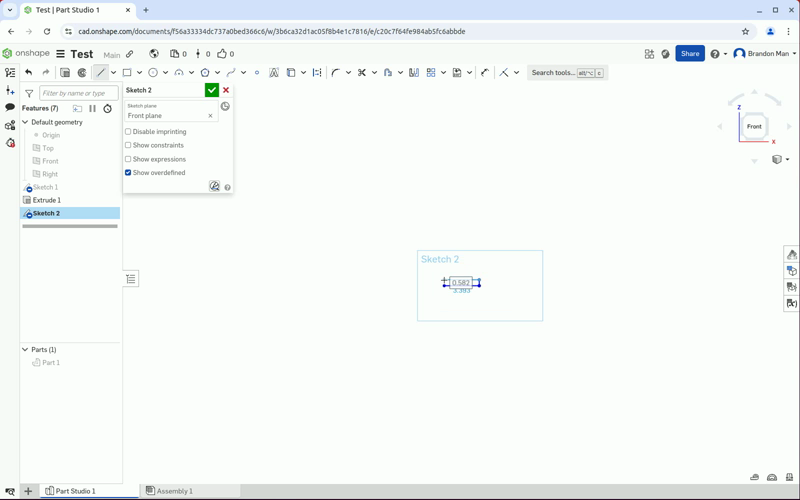
scroll(6)
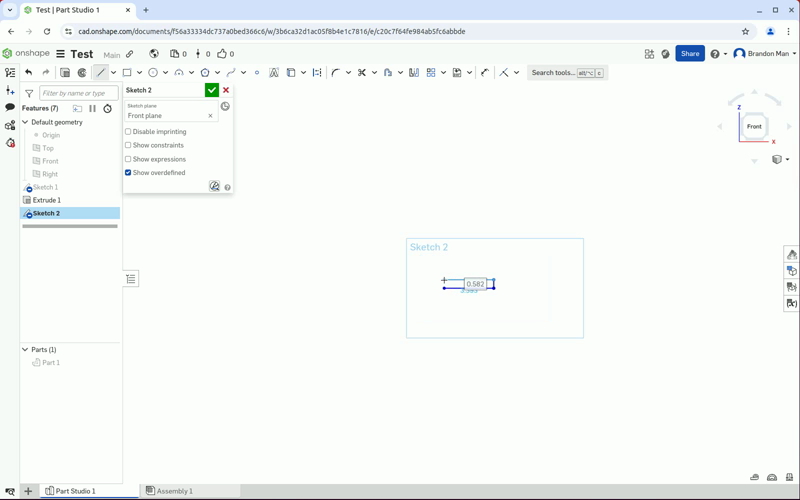
scroll(6)
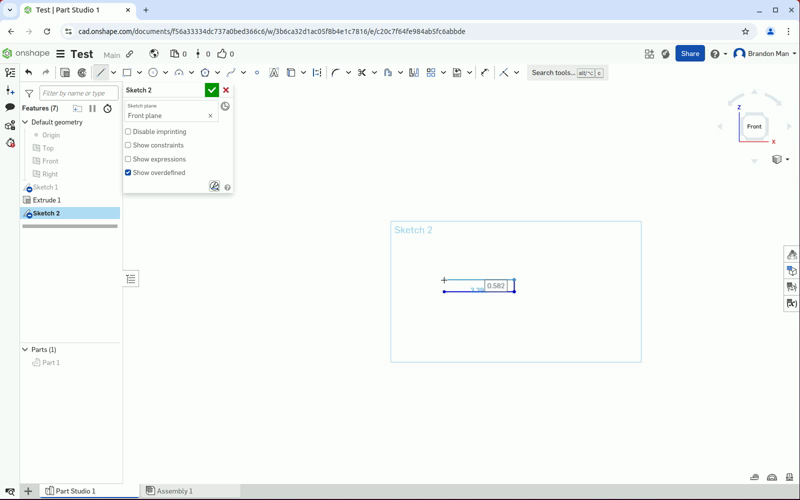
scroll(6)
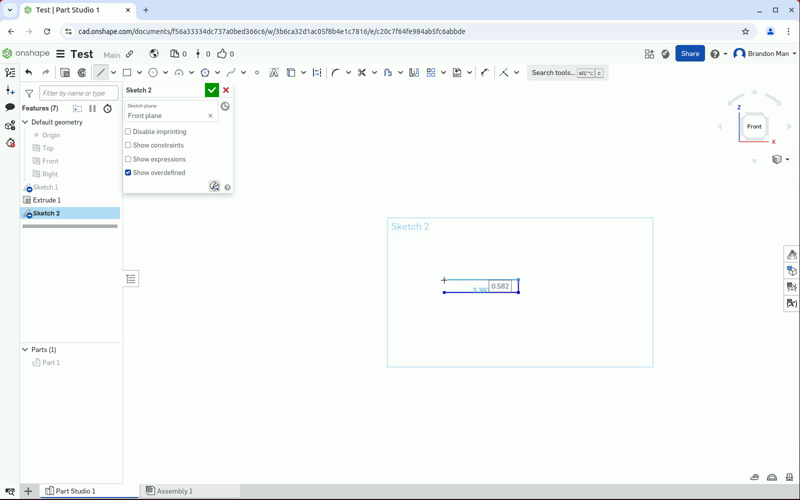
scroll(6)
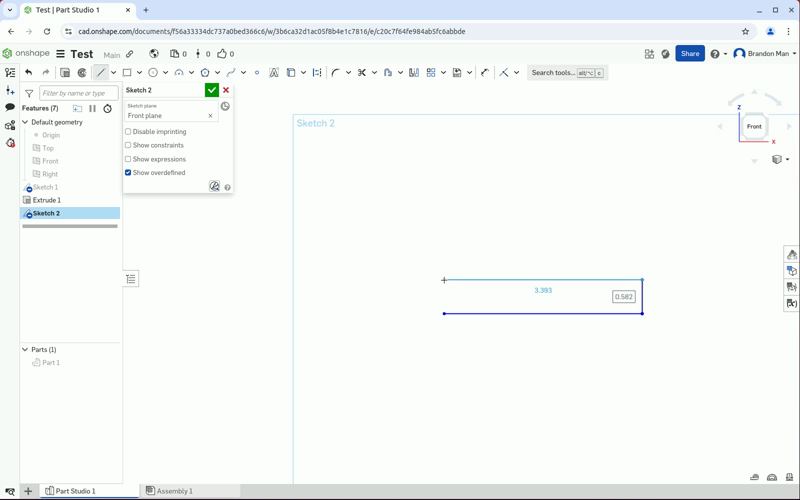
click(444, 279)
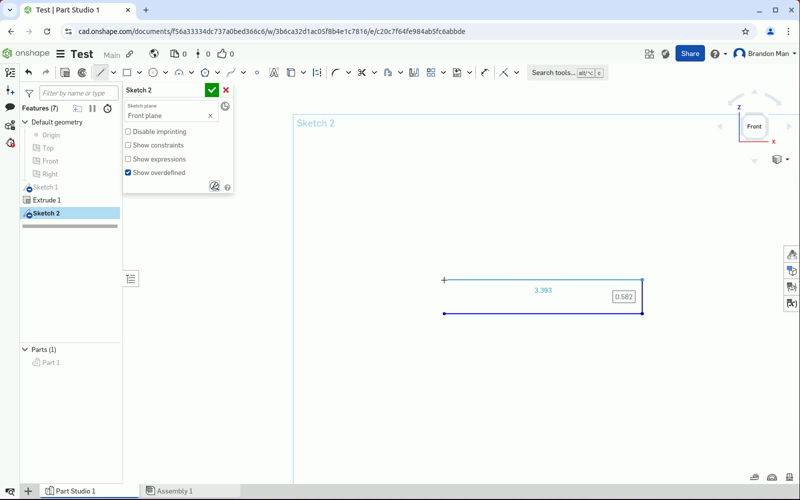
scroll(-6)
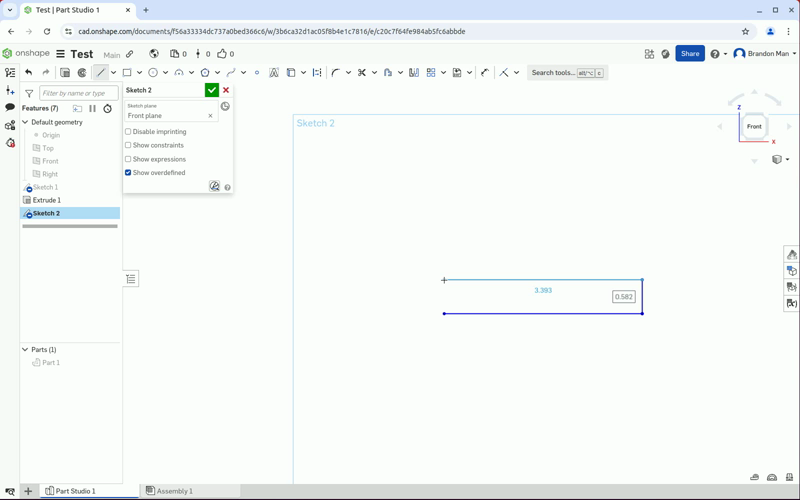
scroll(-6)
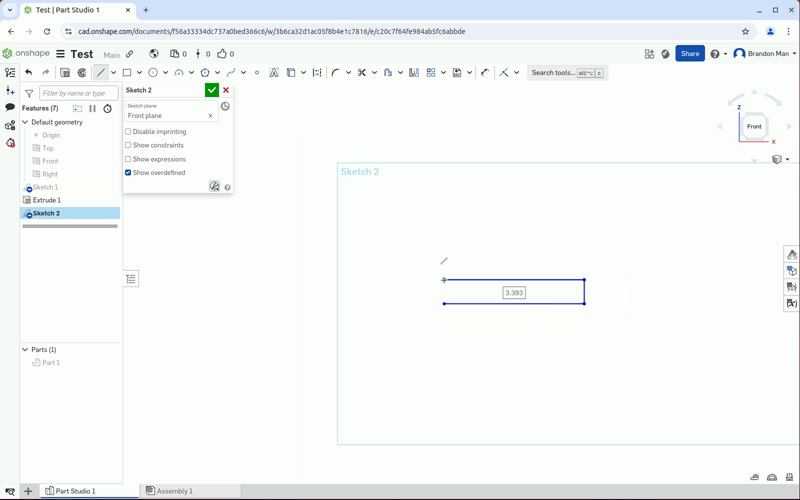
scroll(-6)
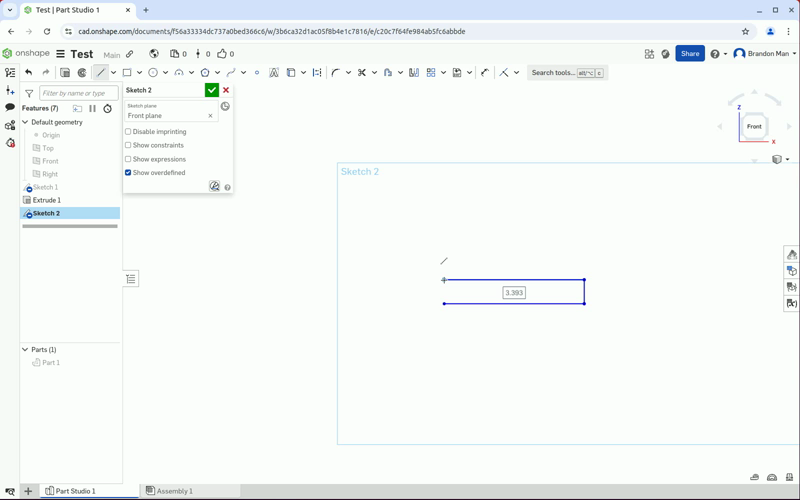
scroll(-6)
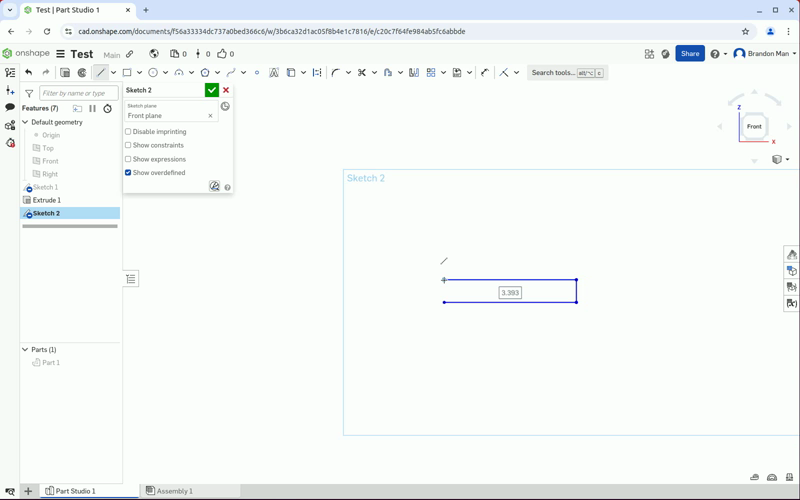
scroll(-6)
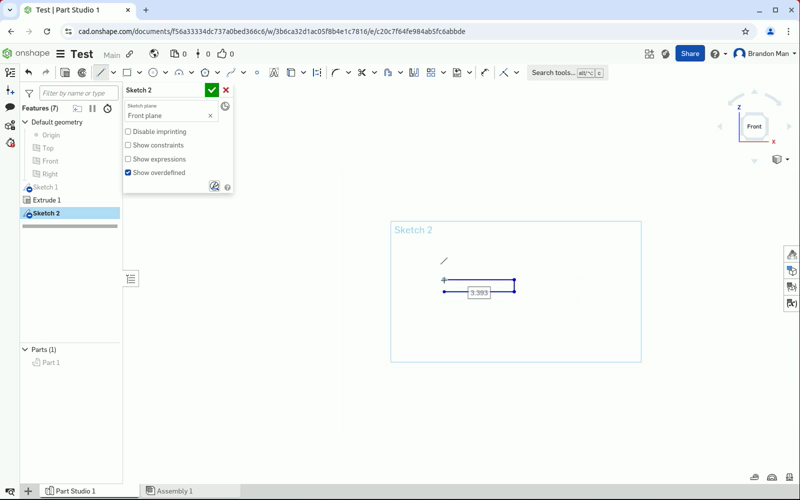
scroll(-6)
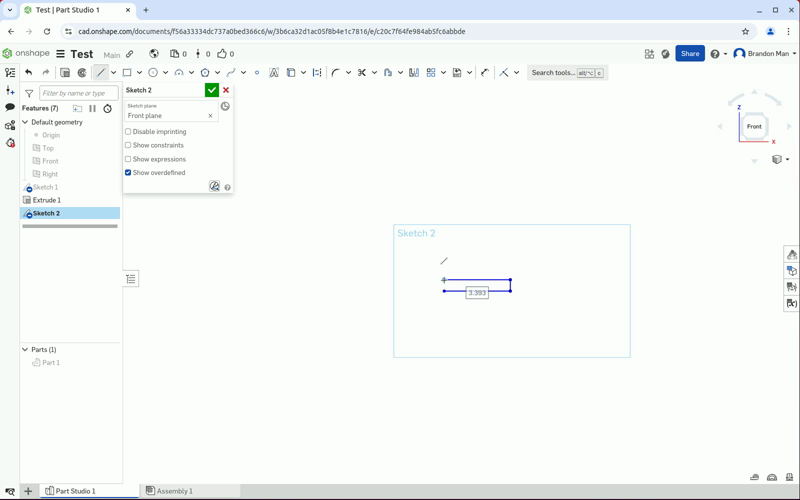
scroll(-6)
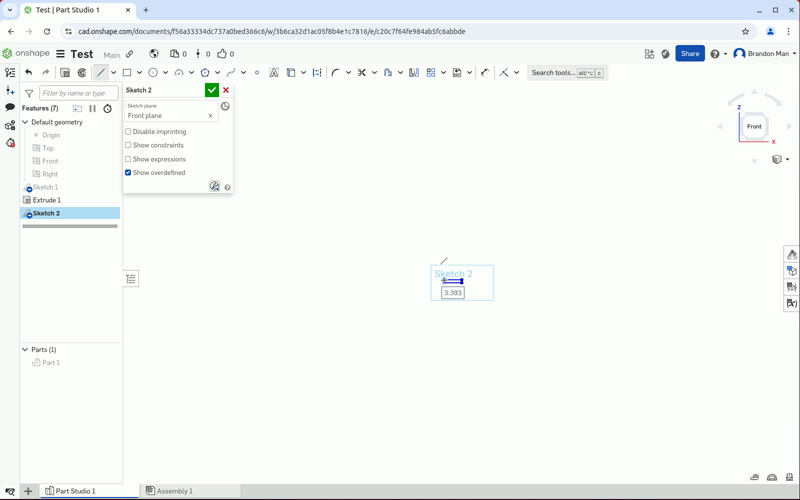
key_up(shift)
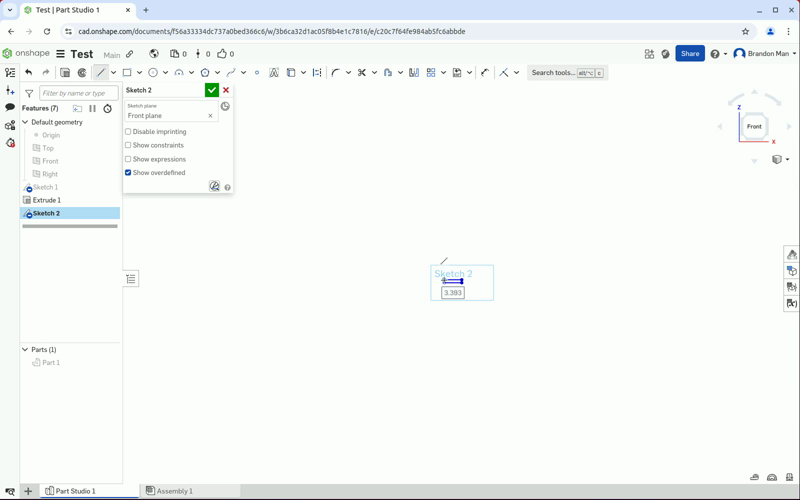
mouse_move(474, 279)
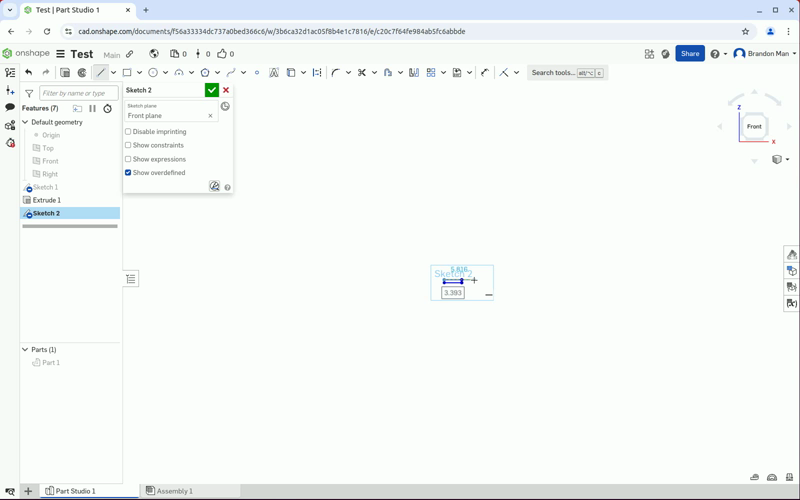
key_down(shift)
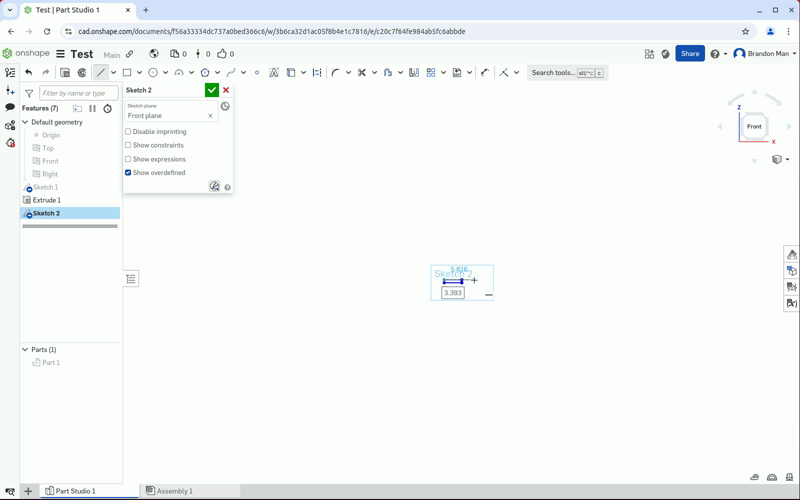
mouse_move(444, 282)
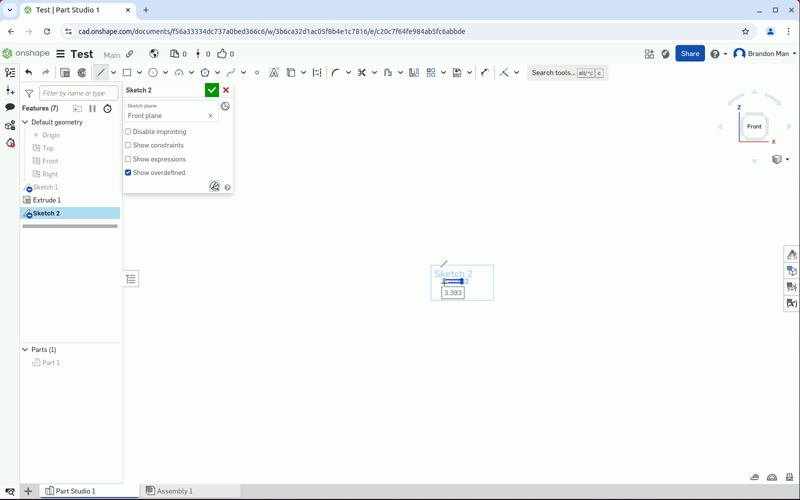
scroll(6)
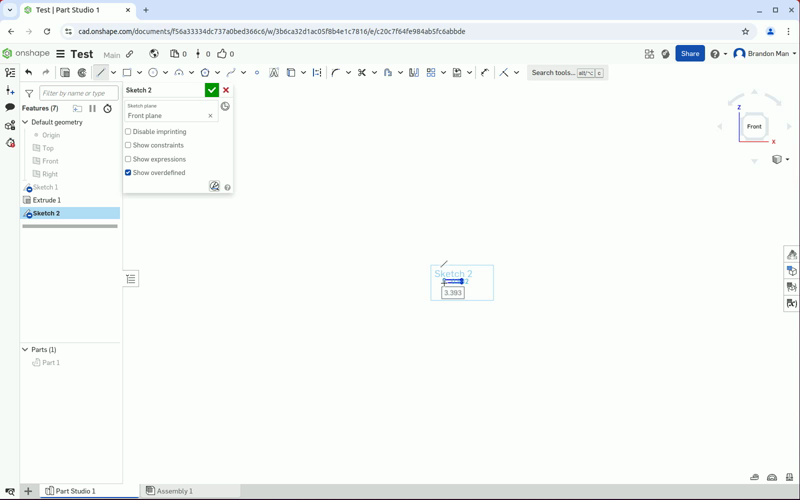
scroll(6)
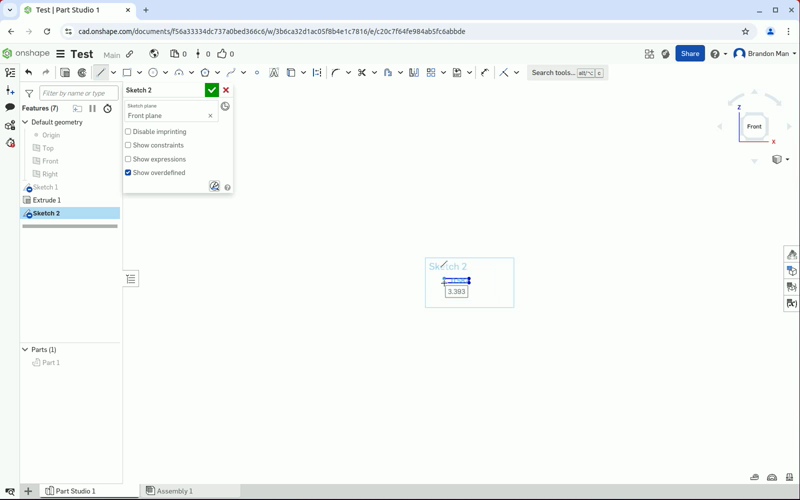
scroll(6)
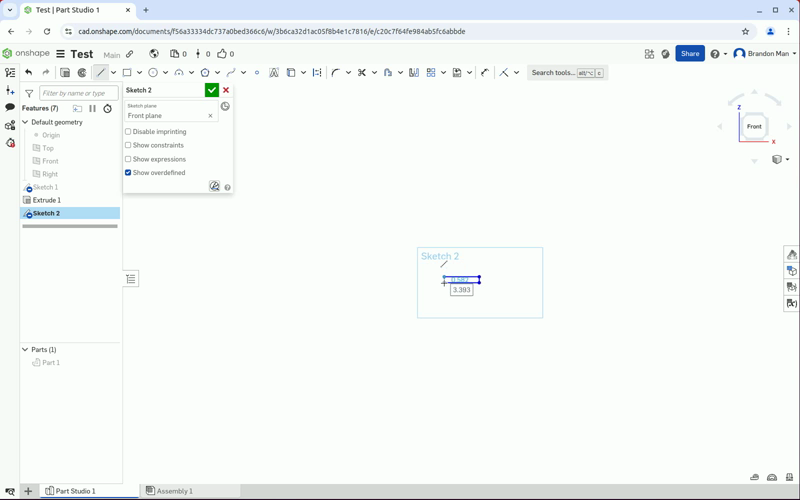
scroll(6)
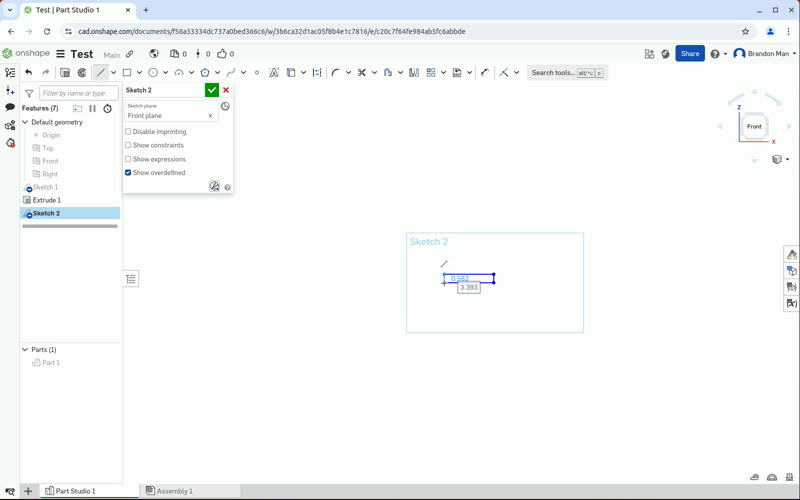
scroll(6)
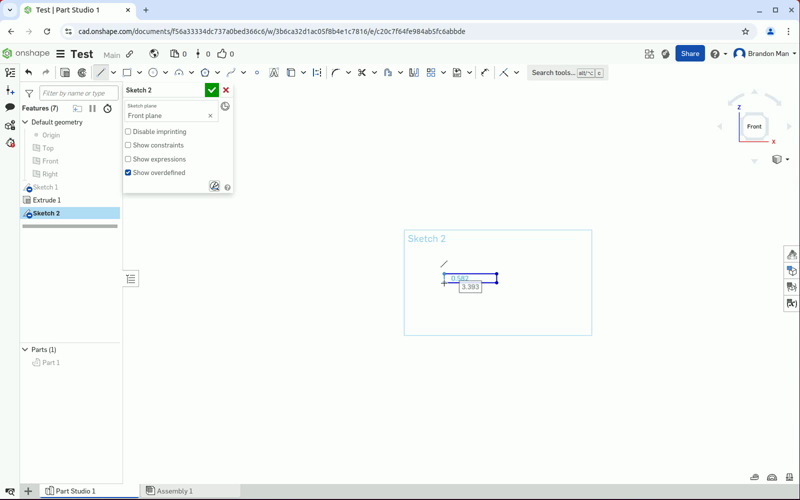
scroll(6)
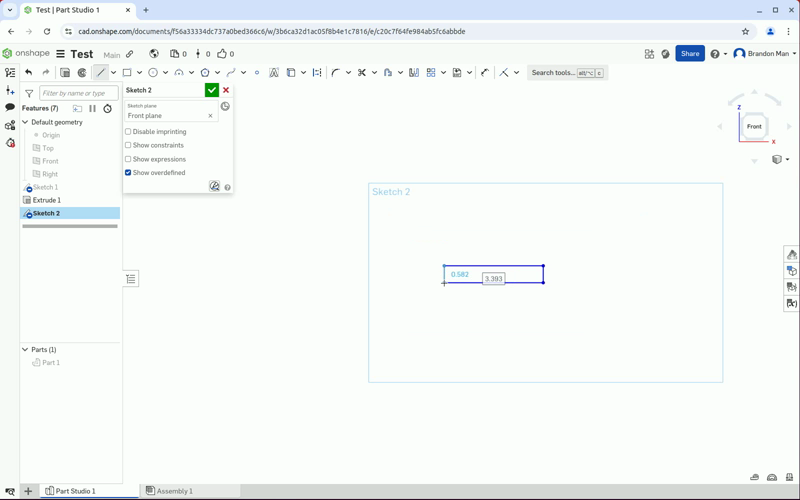
scroll(6)
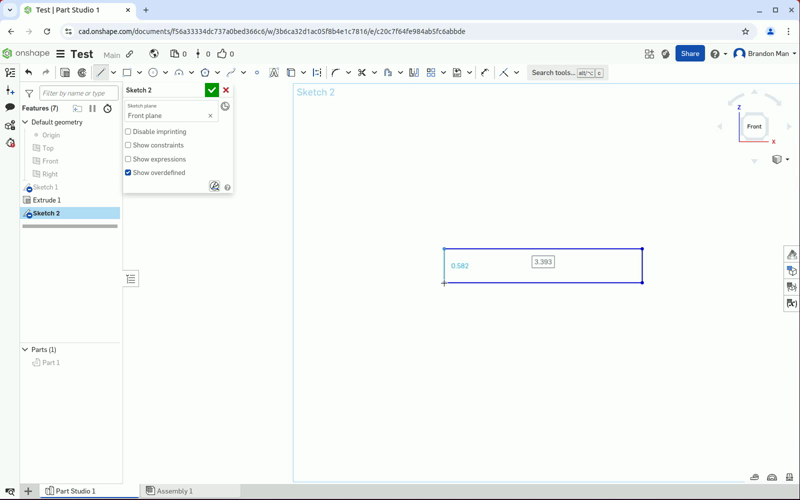
key_up(shift)
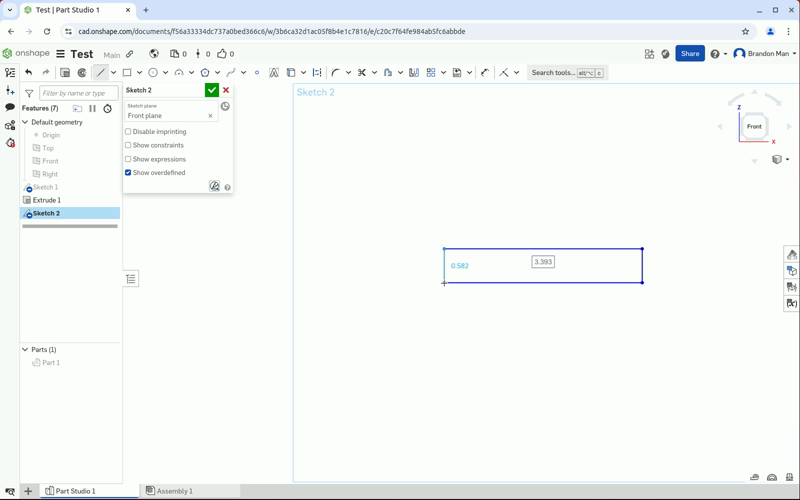
click(444, 282)
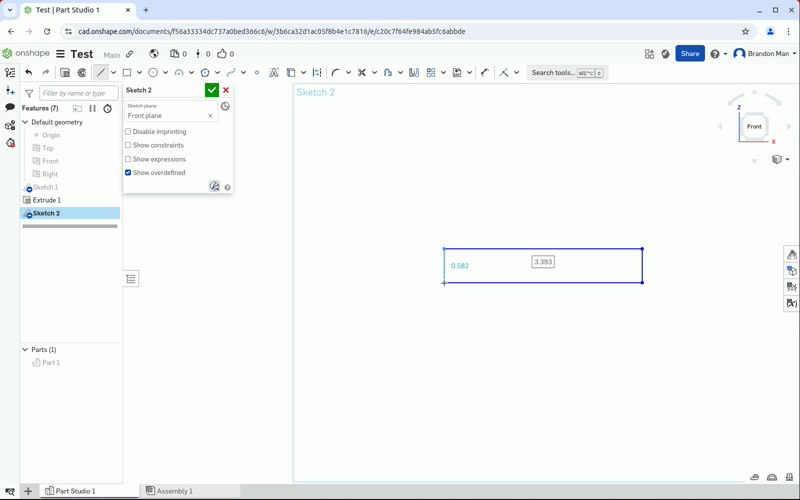
scroll(-6)
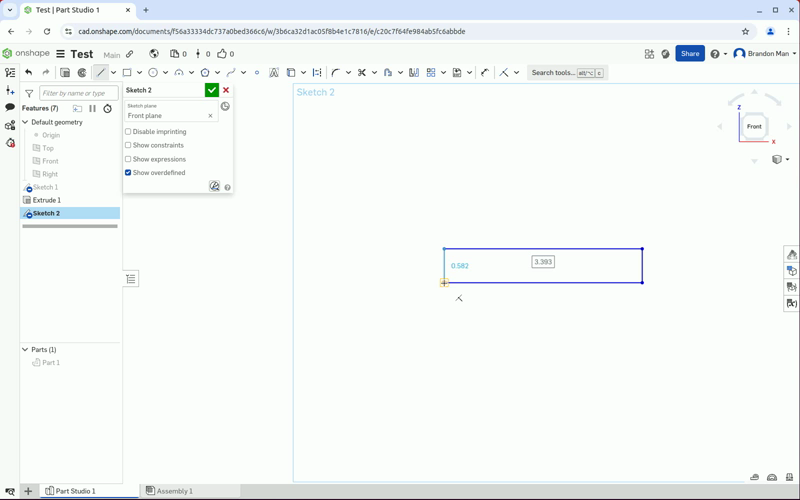
scroll(-6)
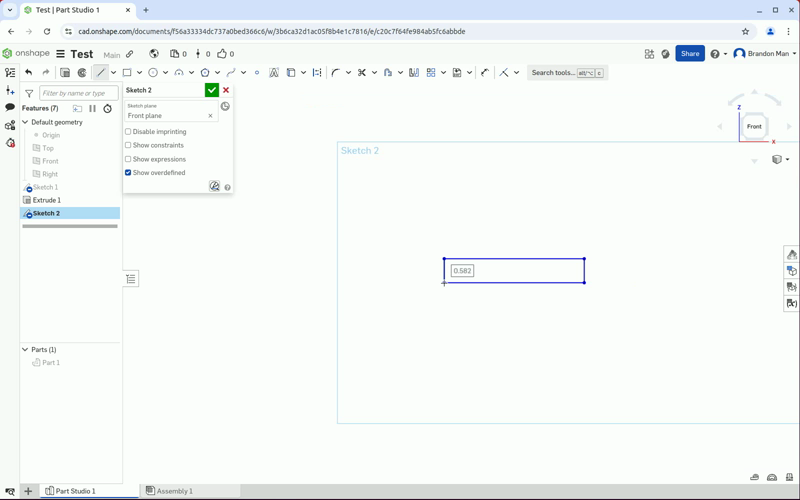
scroll(-6)
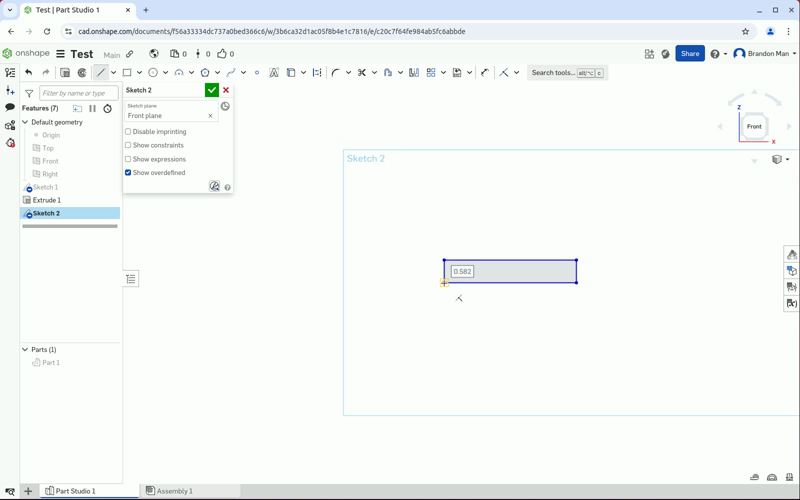
scroll(-6)
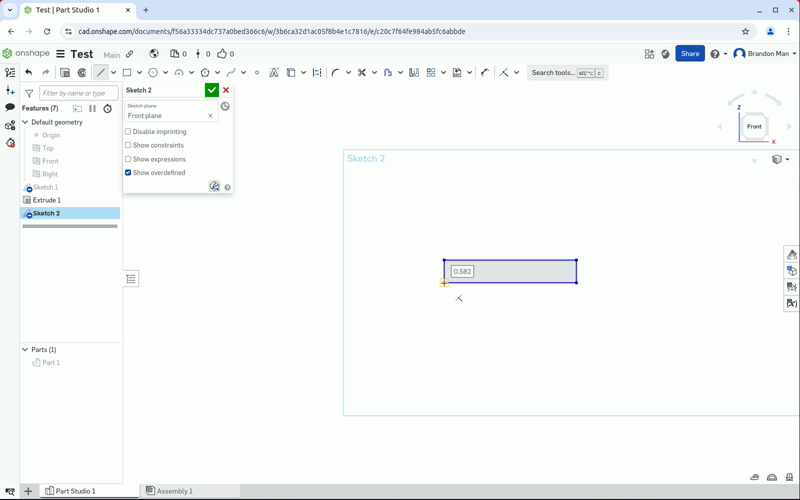
scroll(-6)
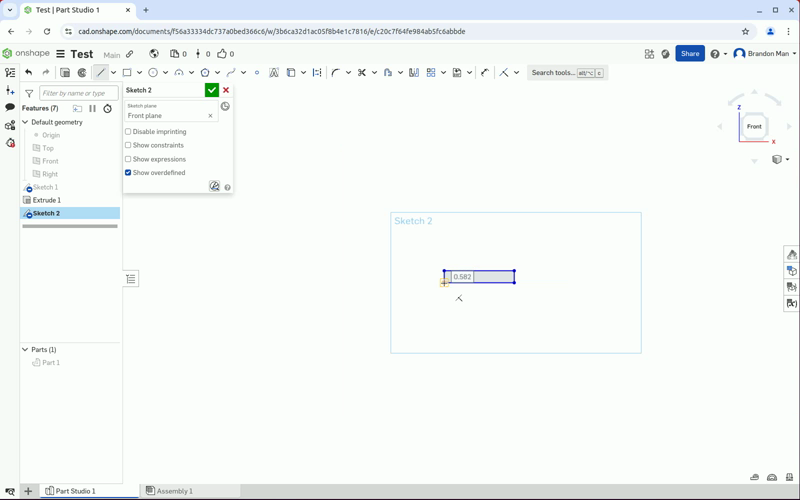
scroll(-6)
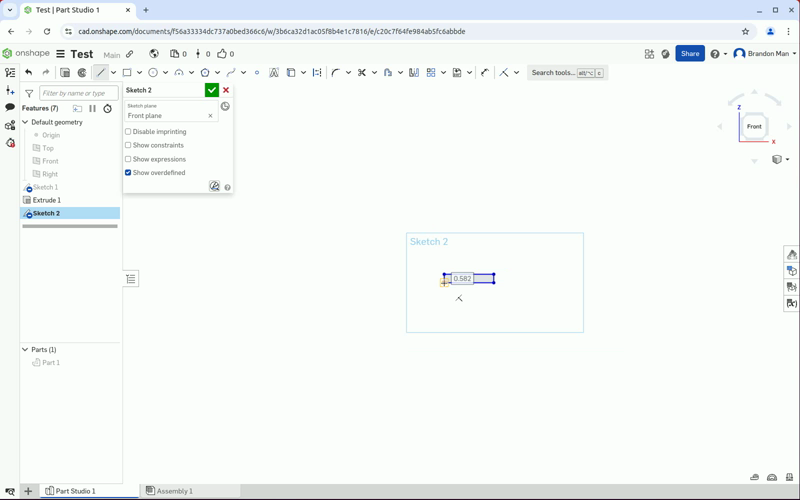
scroll(-6)
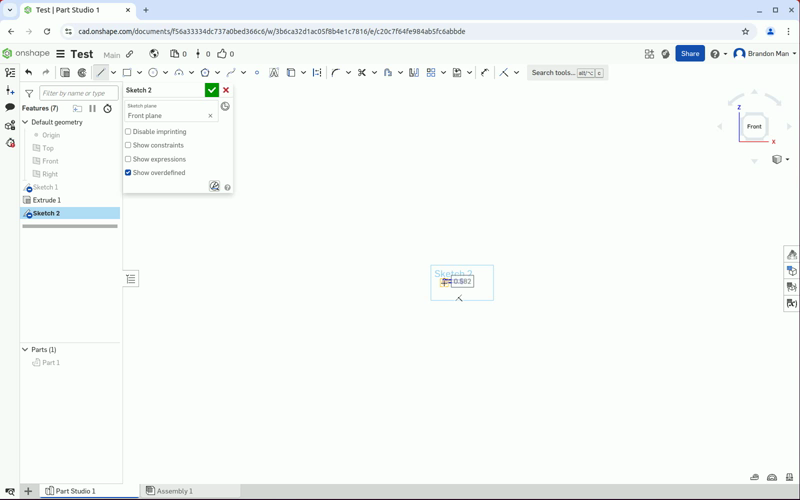
key(esc)
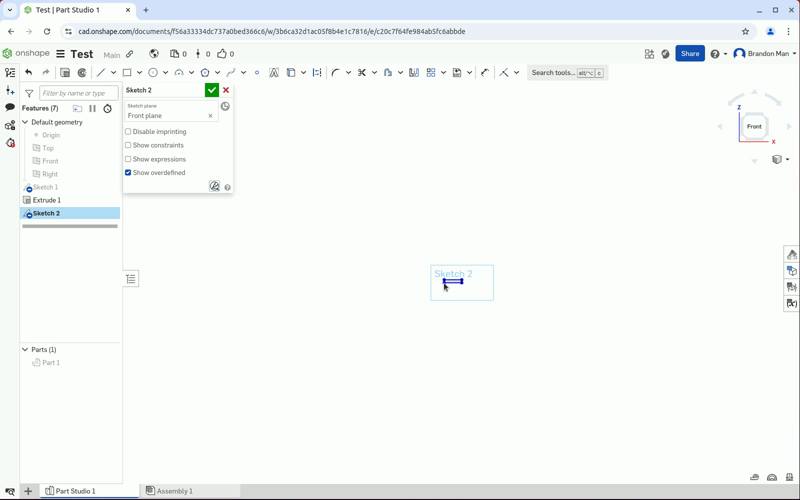
mouse_move(459, 282)
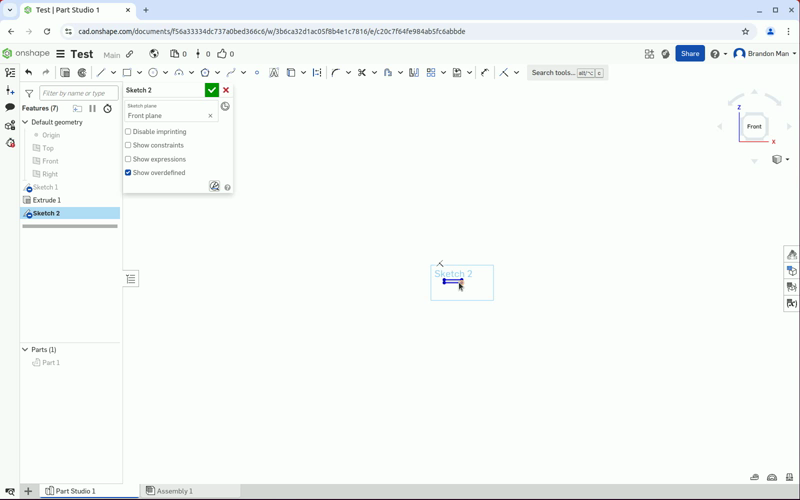
scroll(6)
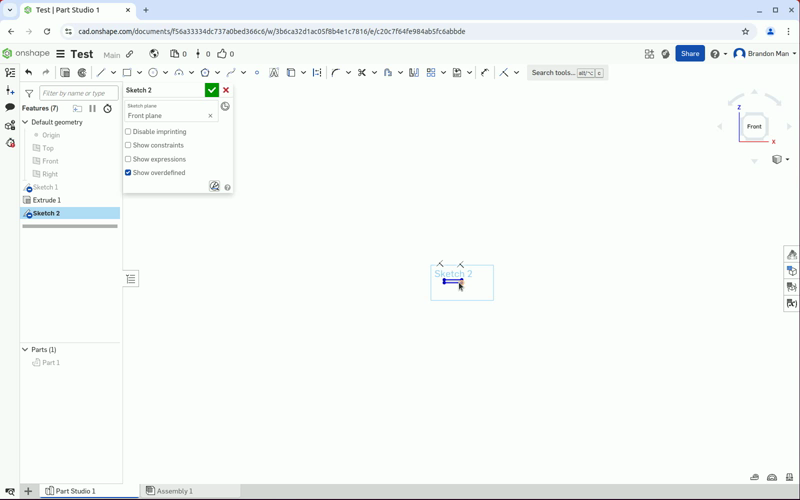
scroll(6)
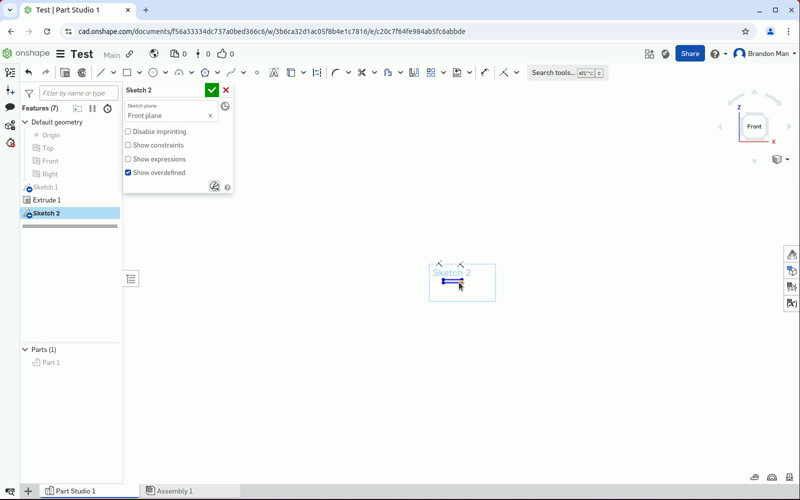
scroll(6)
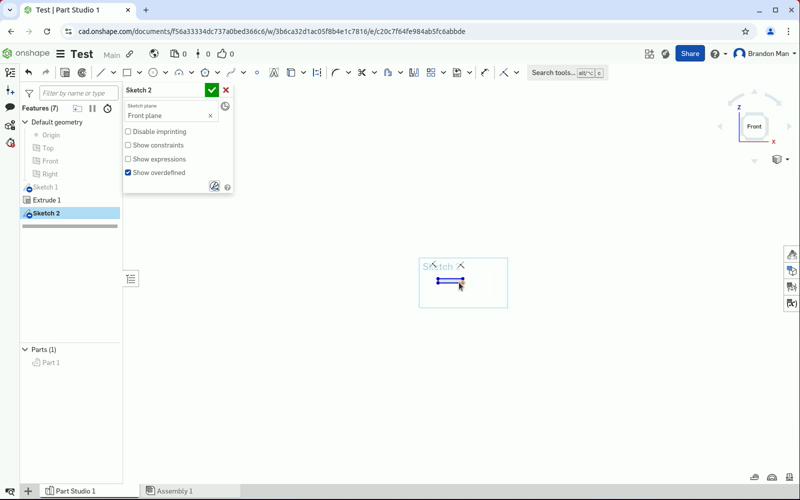
scroll(6)
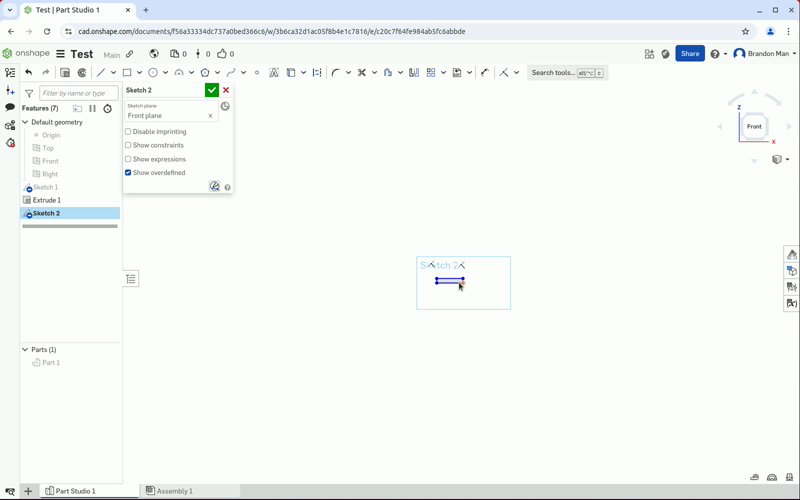
scroll(6)
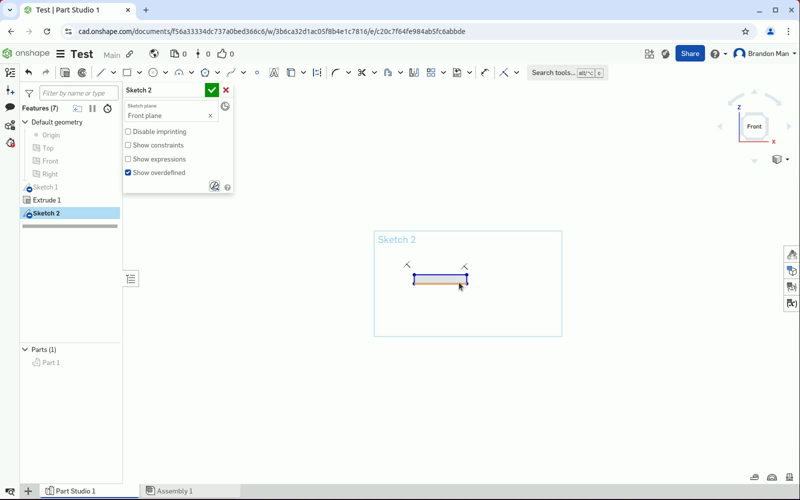
scroll(6)
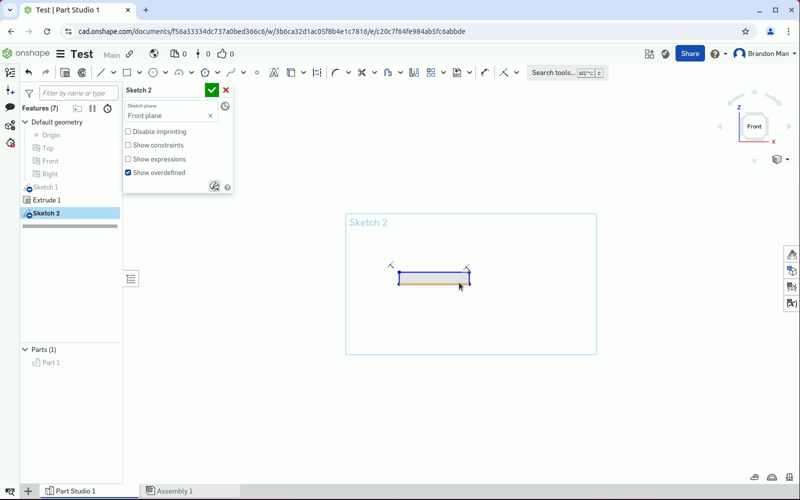
scroll(6)
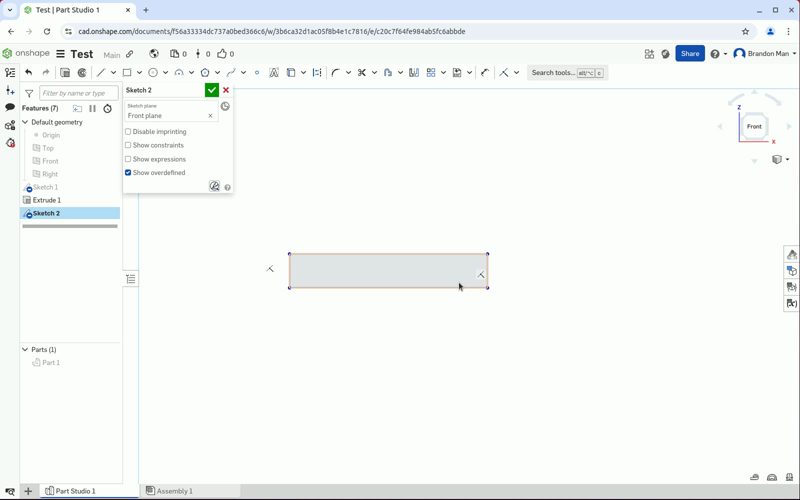
click(459, 282)
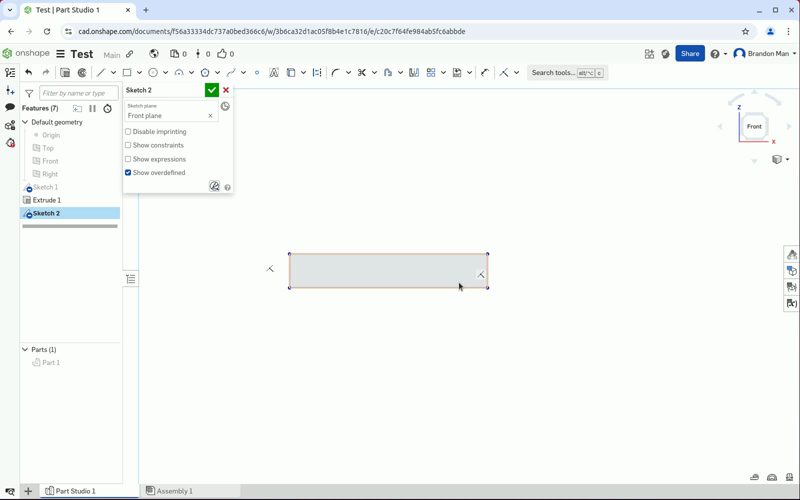
scroll(-6)
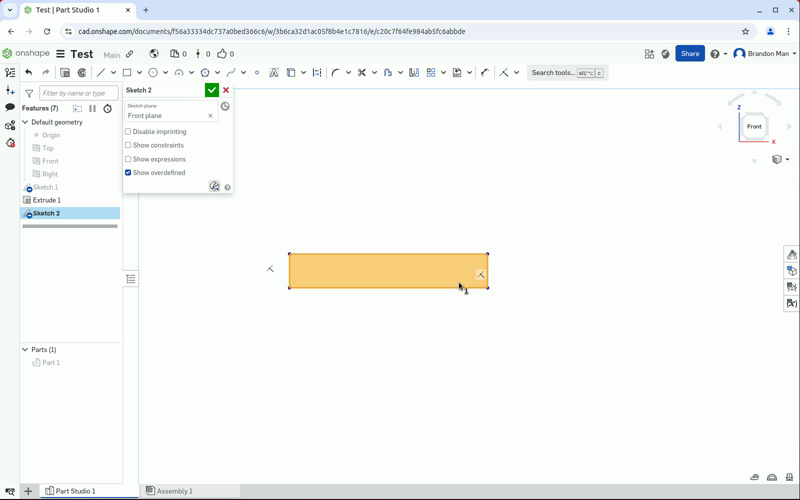
scroll(-6)
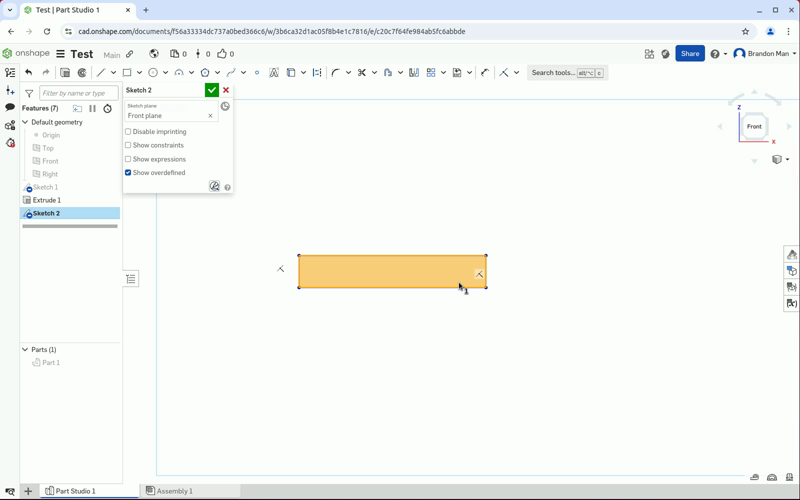
scroll(-6)
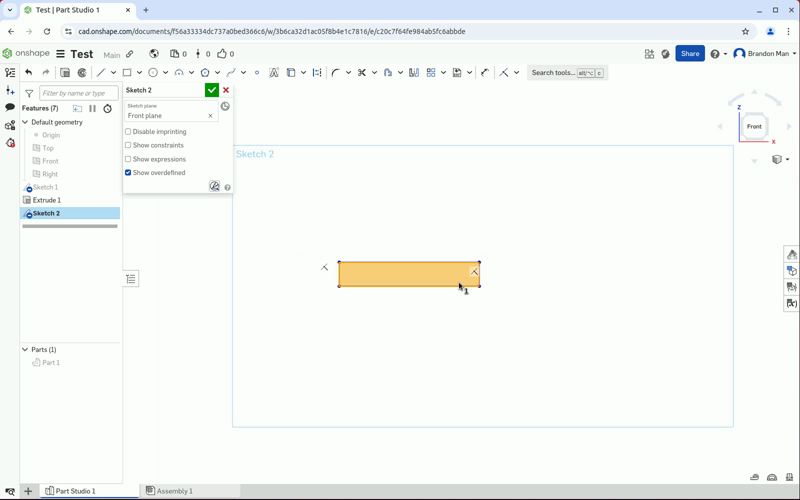
scroll(-6)
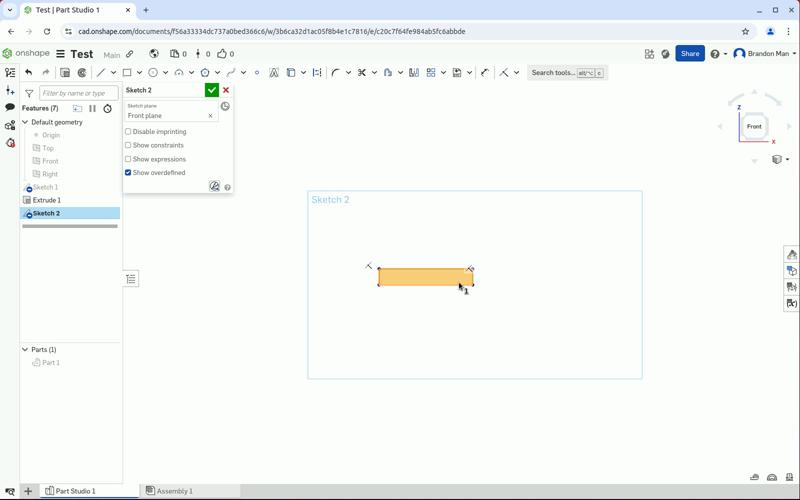
scroll(-6)
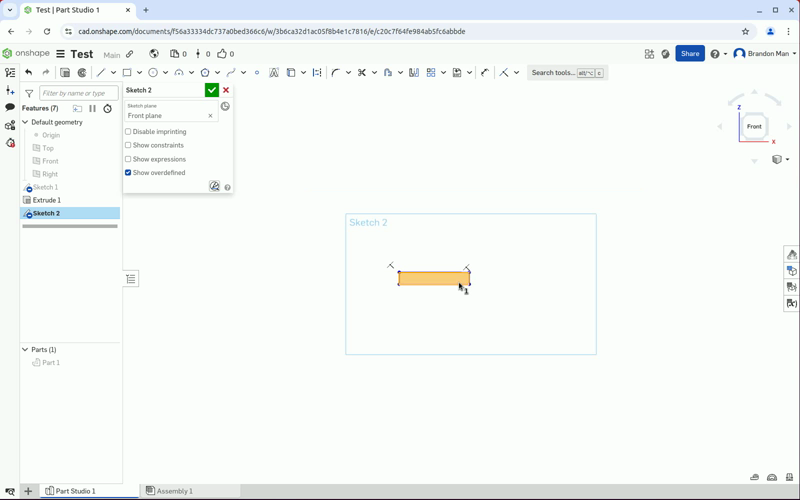
scroll(-6)
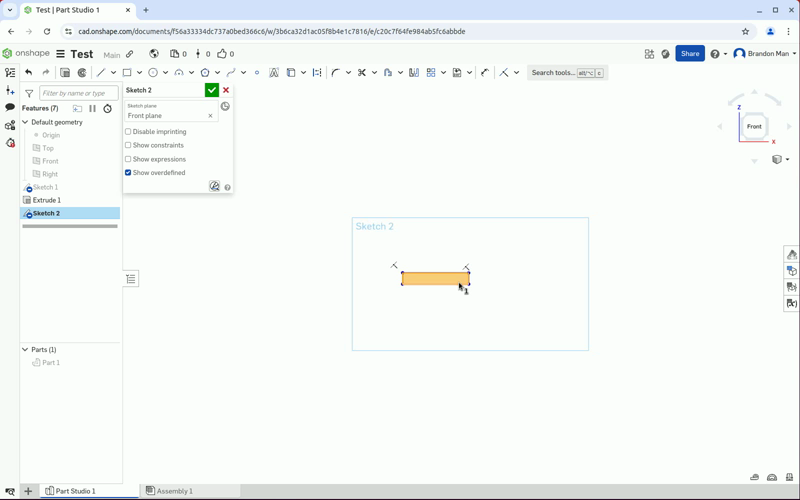
scroll(-6)
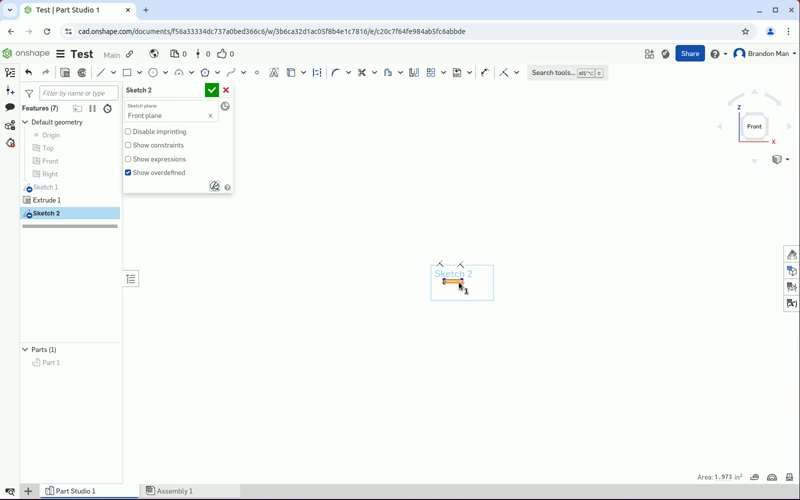
mouse_move(73, 352)
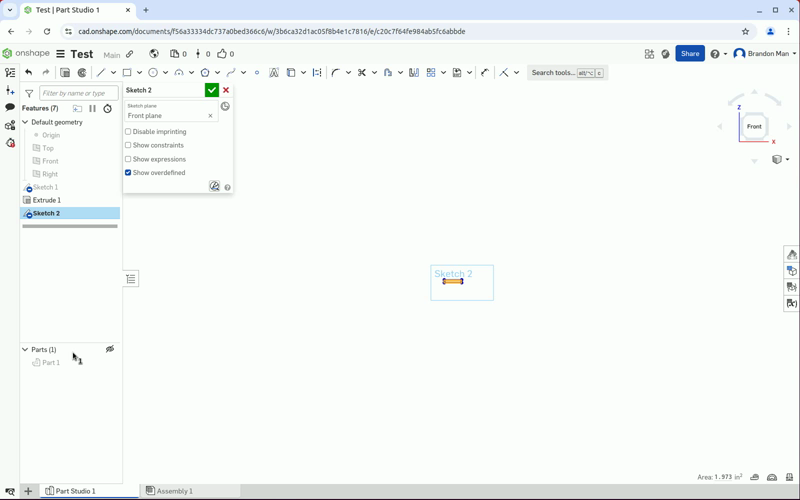
key(shift+y)
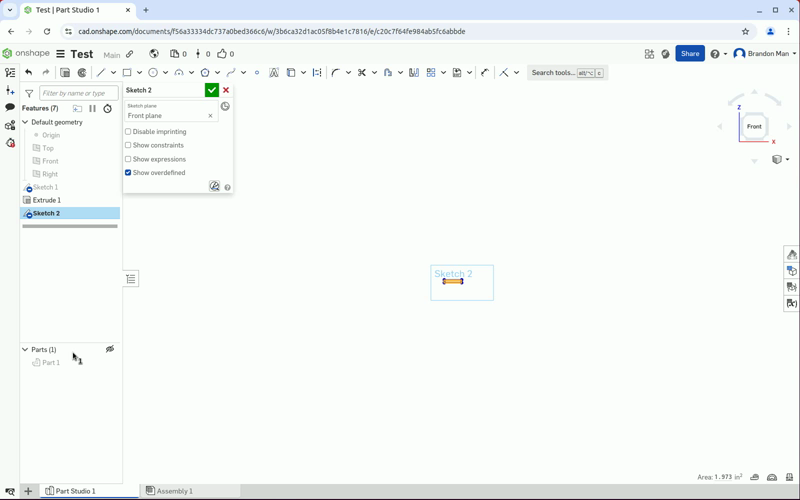
key(shift+e)
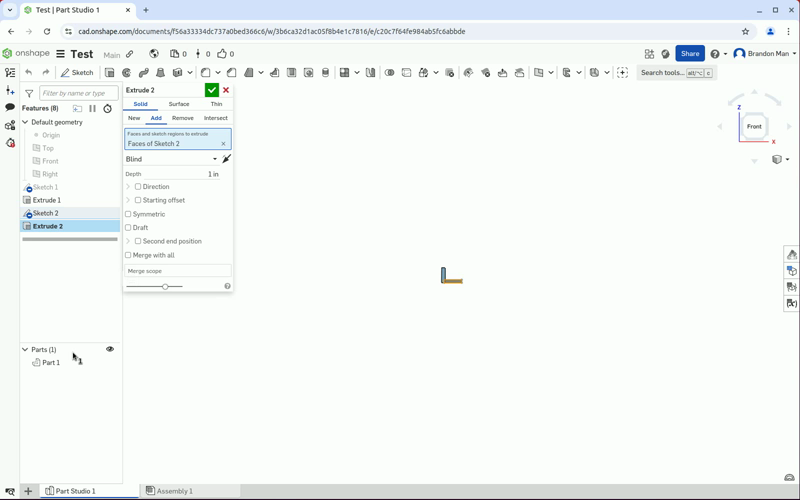
mouse_move(143, 106)
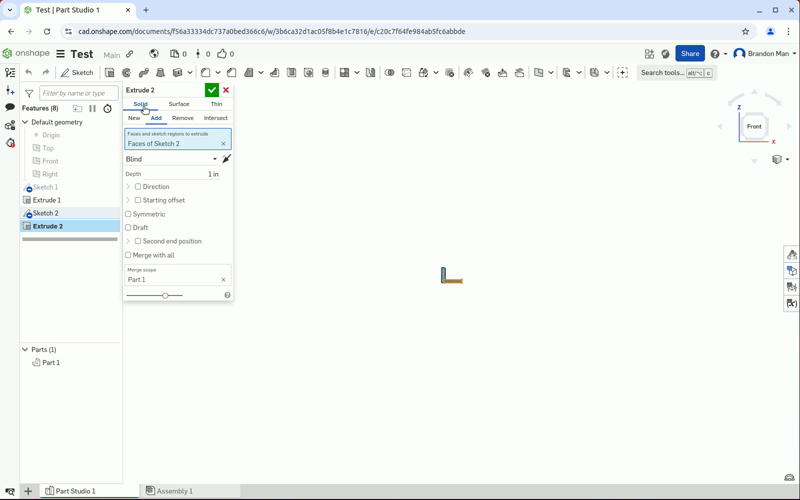
click(143, 106)
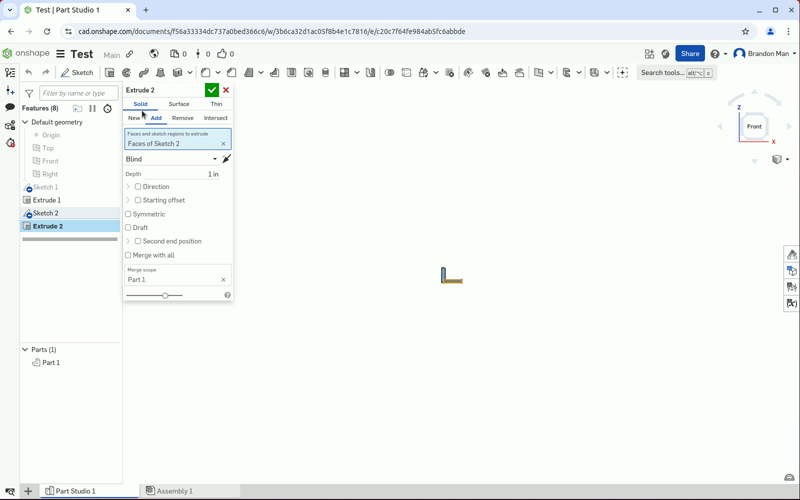
mouse_move(137, 120)
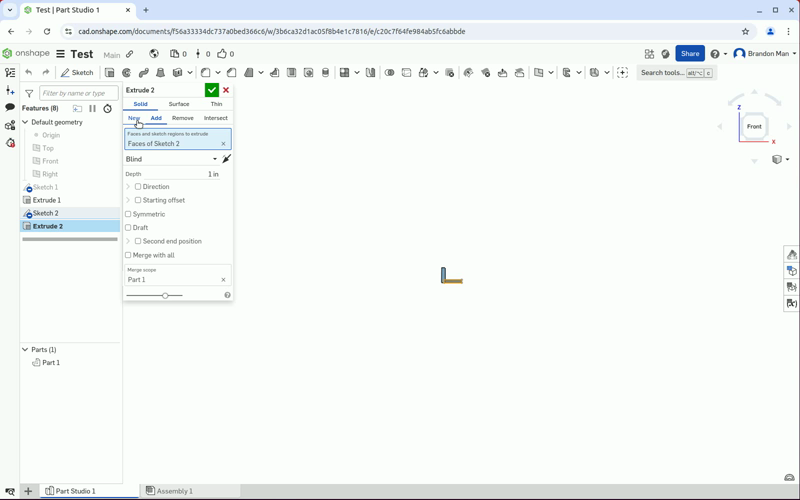
click(137, 120)
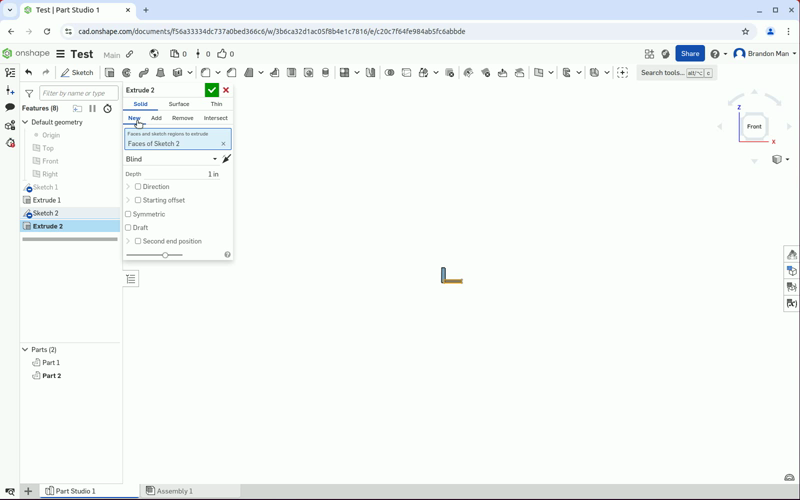
key(tab, 4)
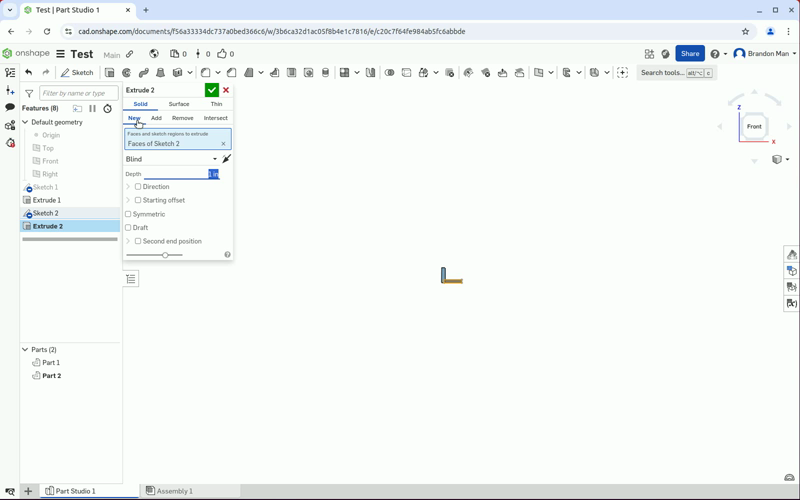
text(-0.481)
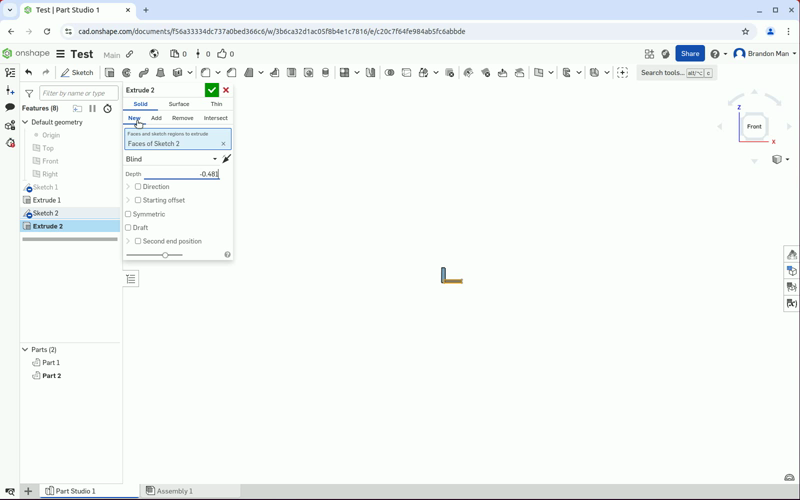
key(enter)
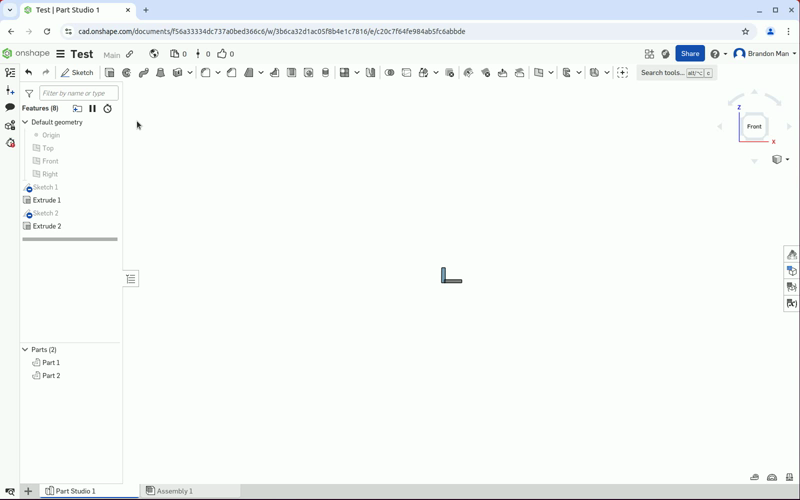
key(shift+h)
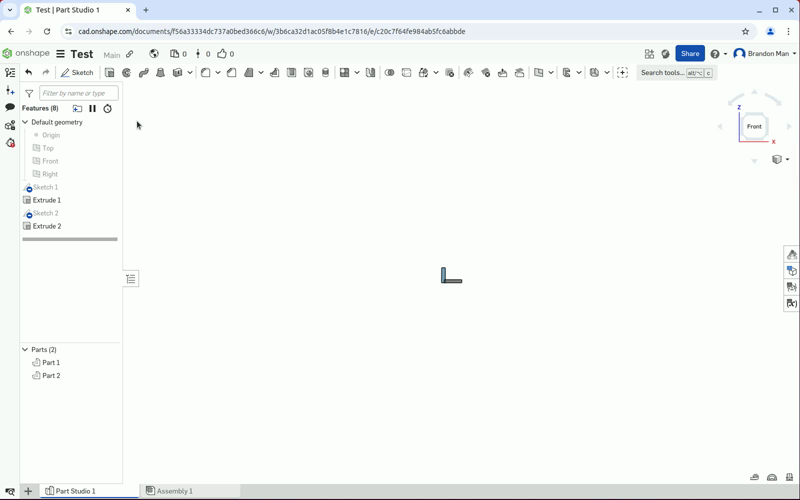
key(shift+h)
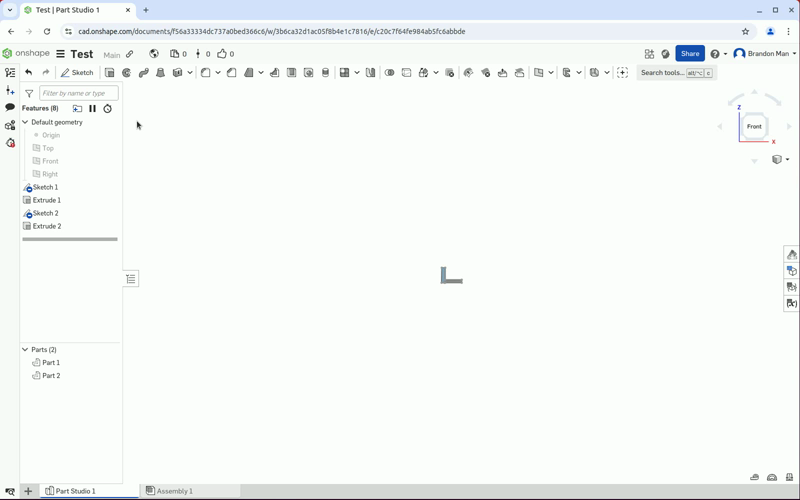
key(shift+7)
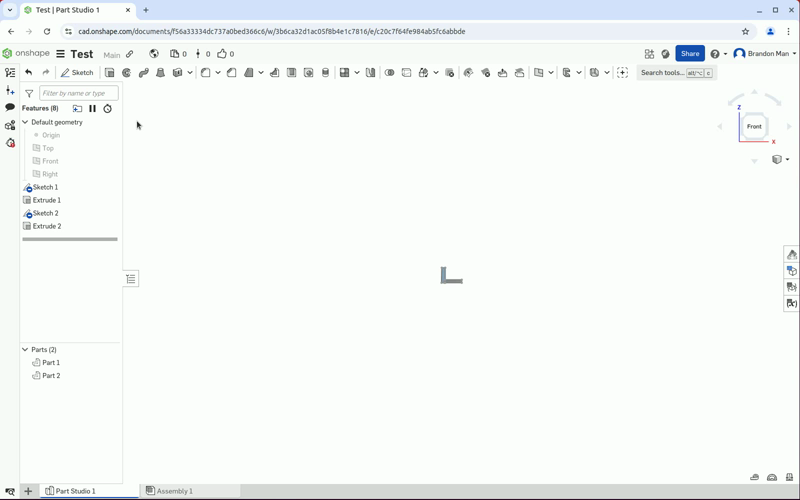
key(left, 2)
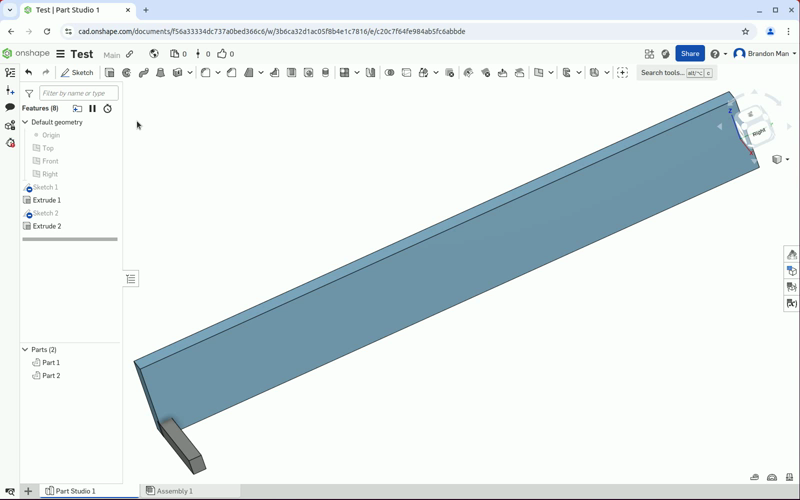
key(down, 2)
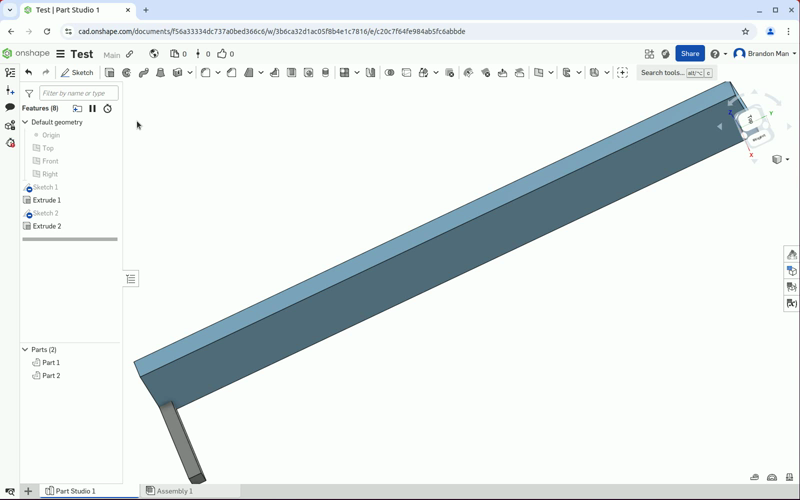
key(up, 2)
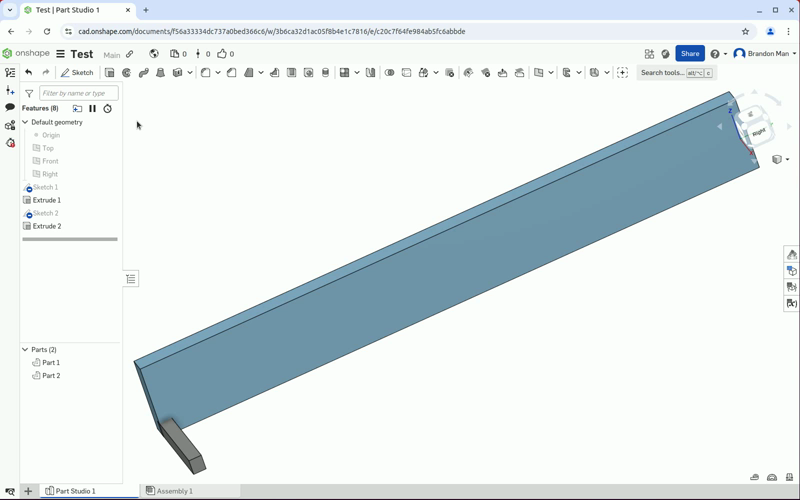
key(right, 2)
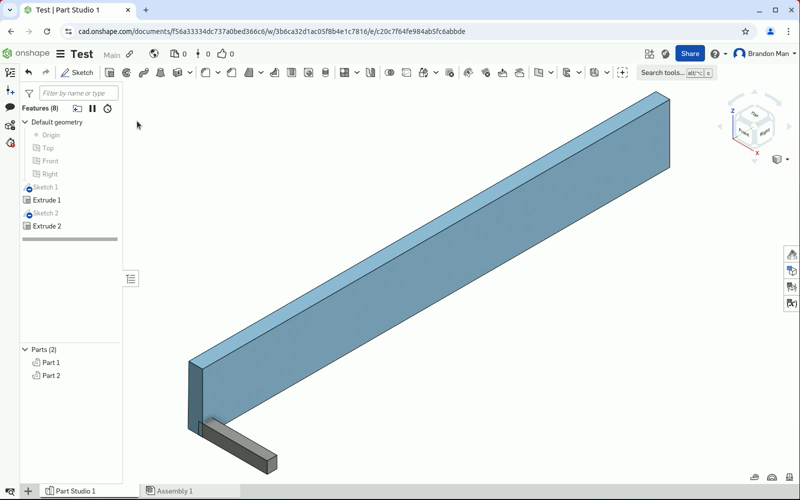
mouse_move(73, 189)
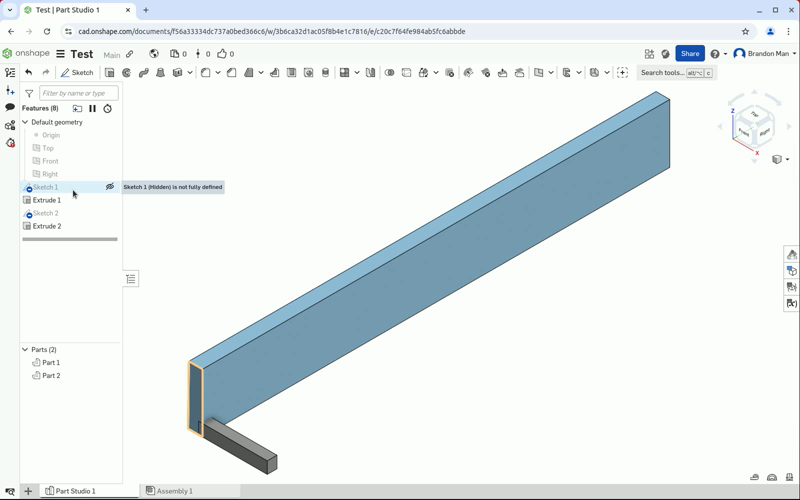
click(73, 189)